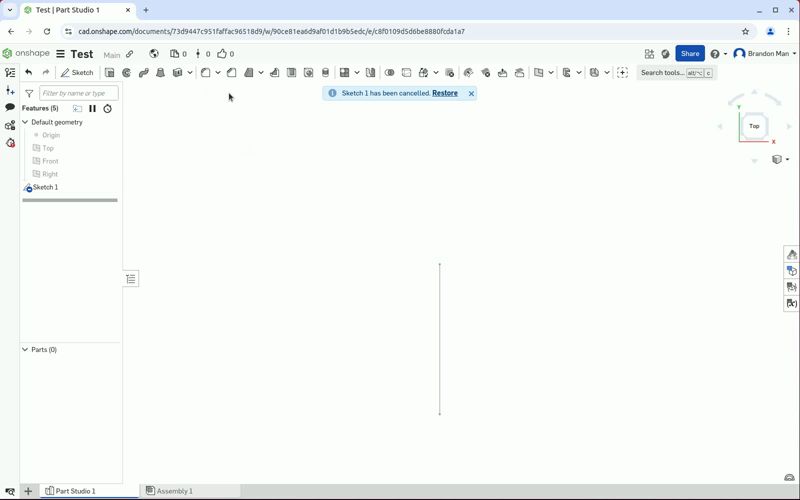
key(shift+h)
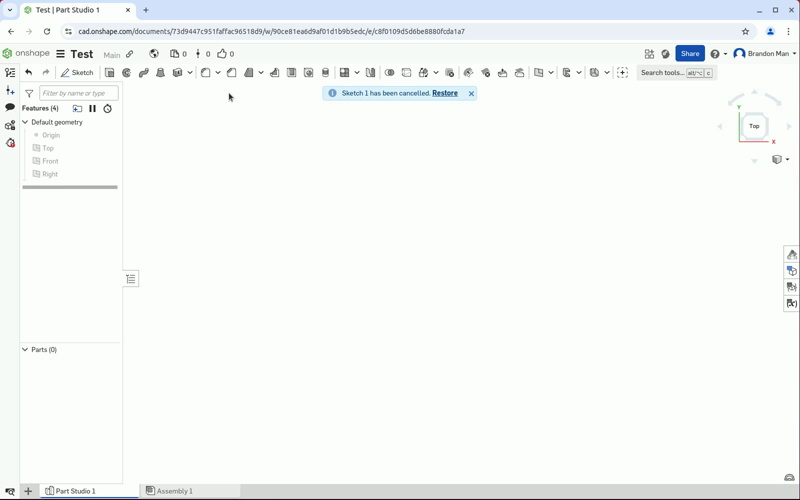
mouse_move(73, 352)
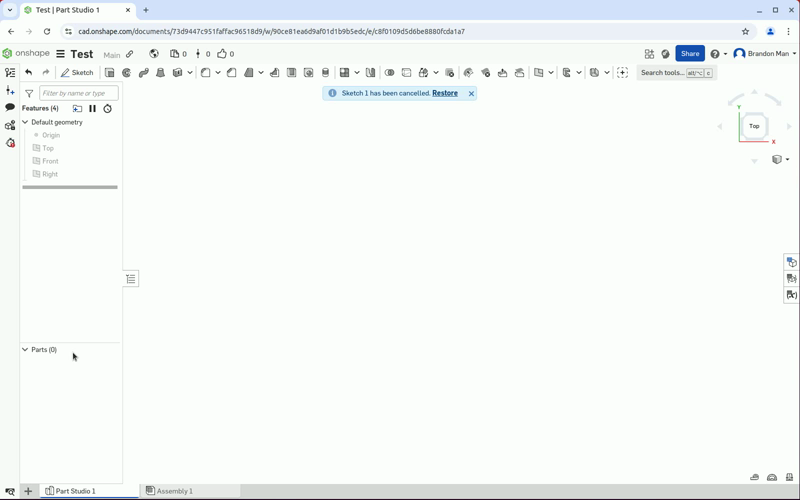
key(y)
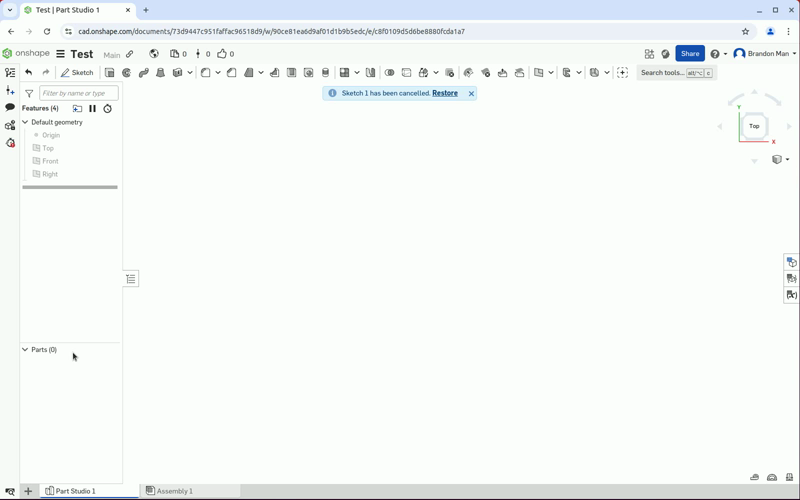
key(shift+p)
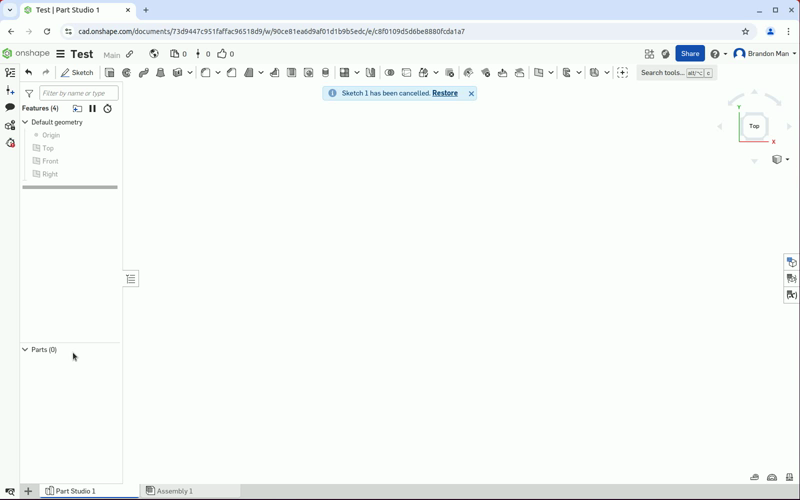
key(space)
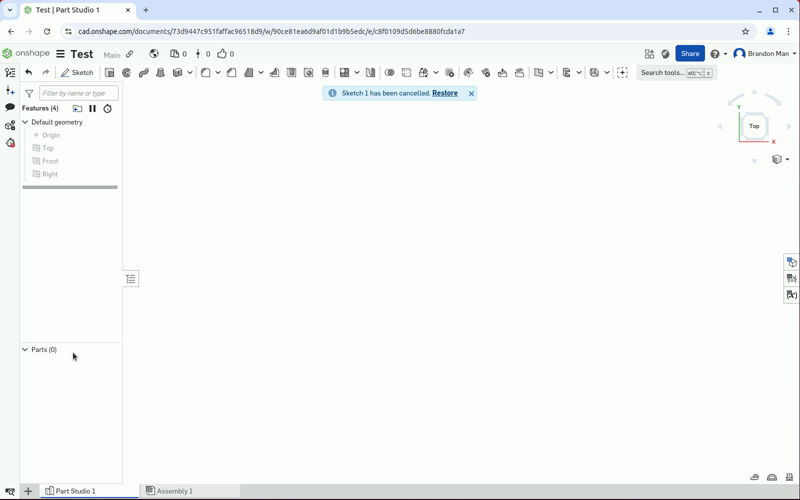
key_down(shift)
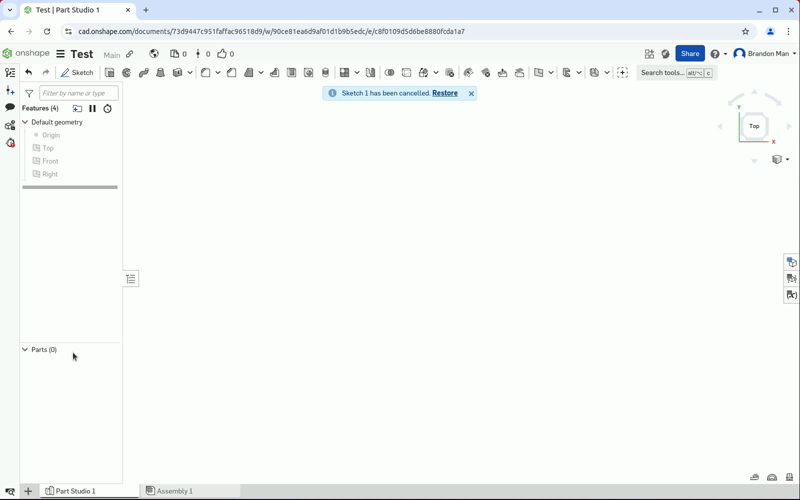
key(up)
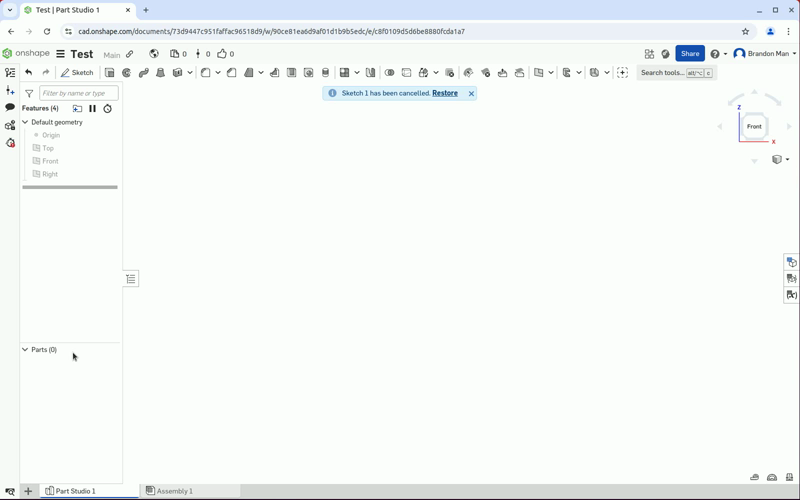
key_up(shift)
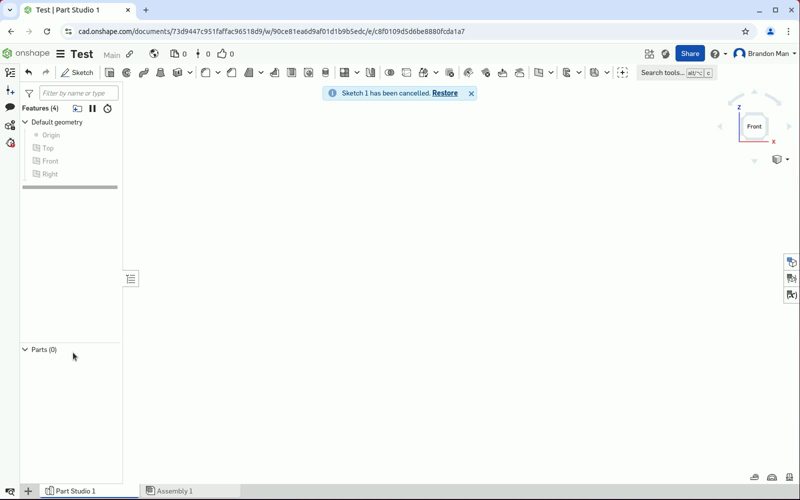
mouse_move(73, 352)
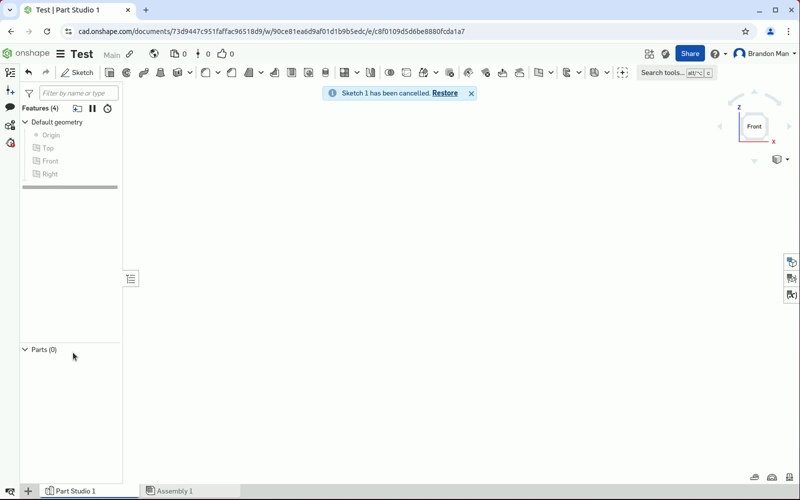
key(shift+y)
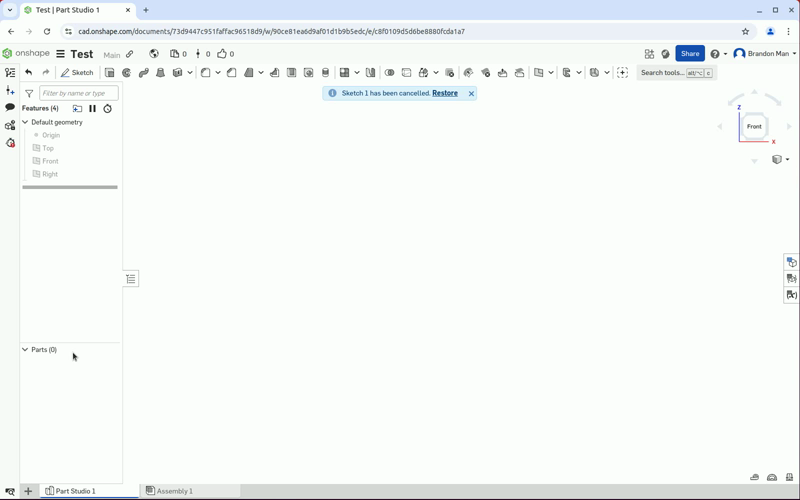
key(shift+s)
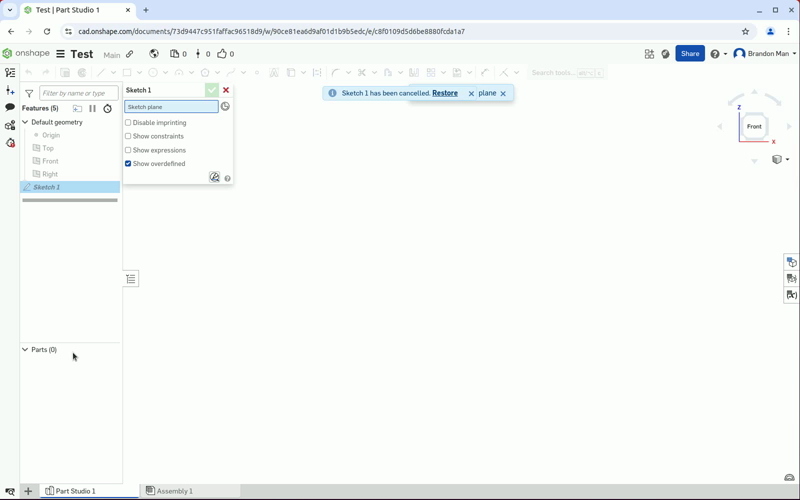
mouse_move(73, 163)
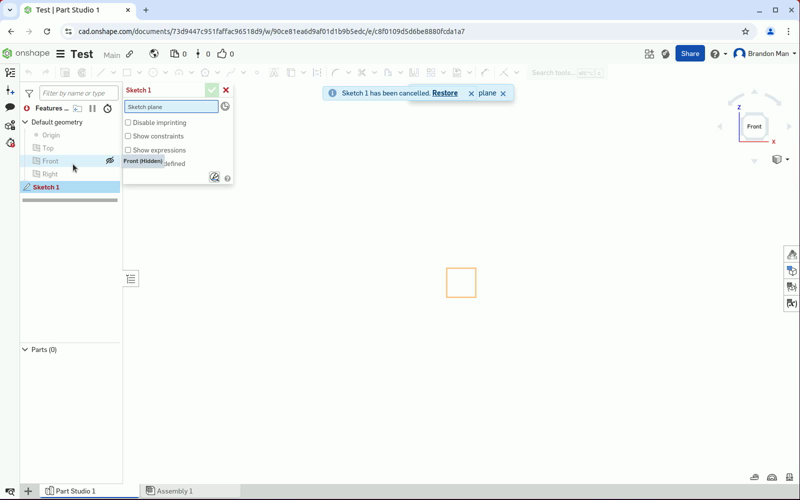
click(73, 163)
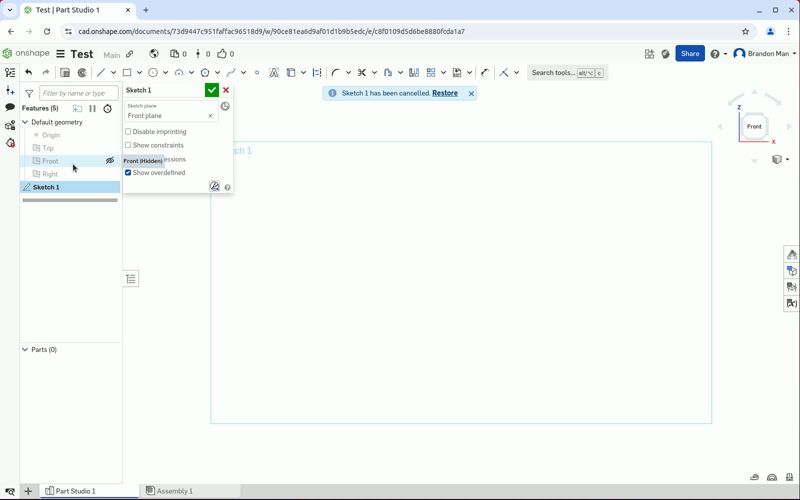
mouse_move(73, 352)
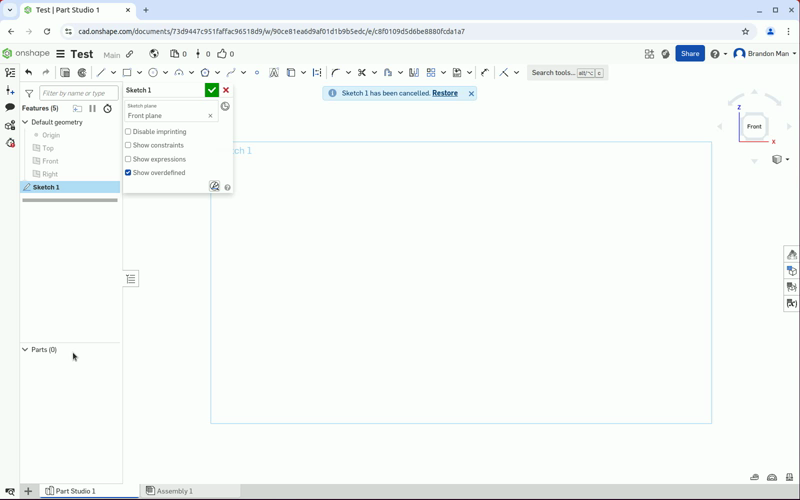
key(y)
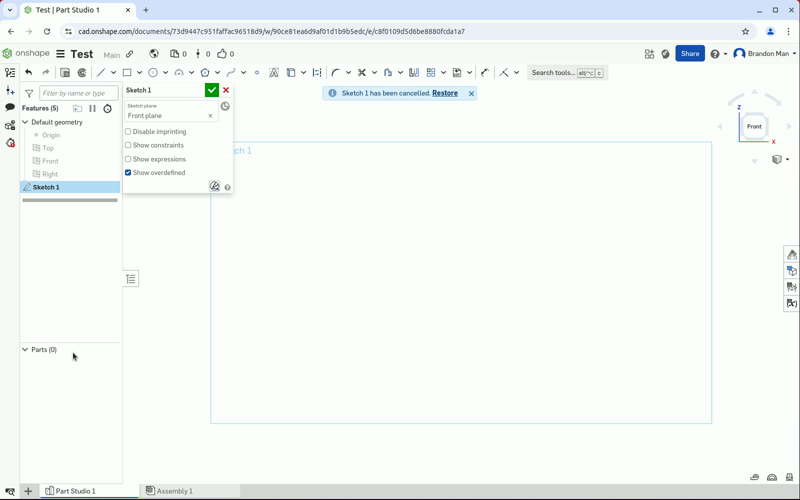
key(l)
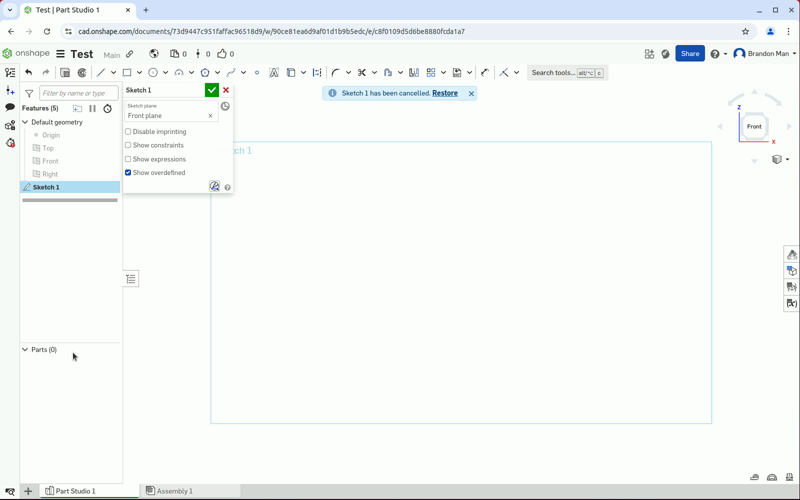
key_down(shift)
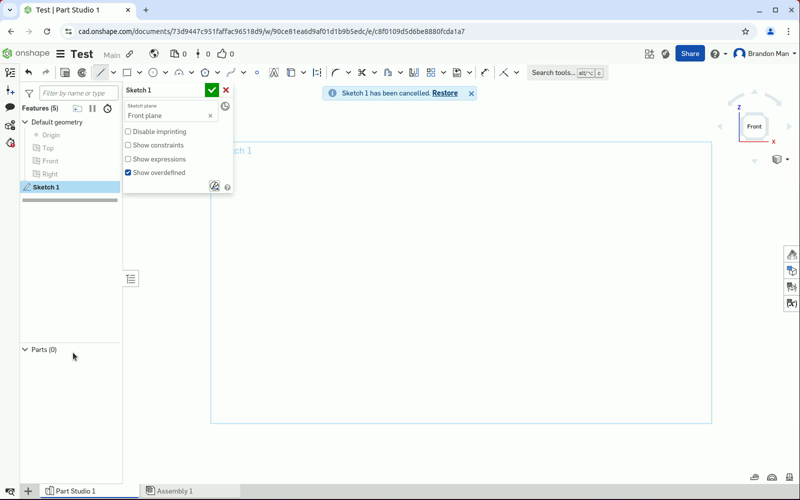
mouse_move(348, 282)
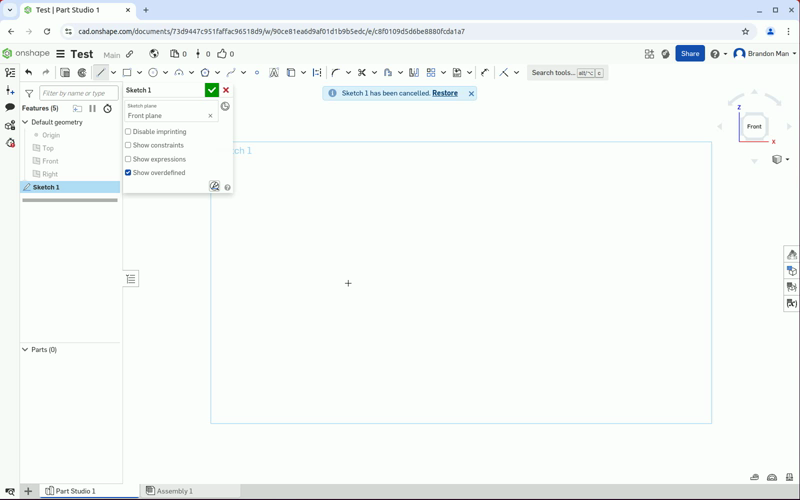
click(348, 282)
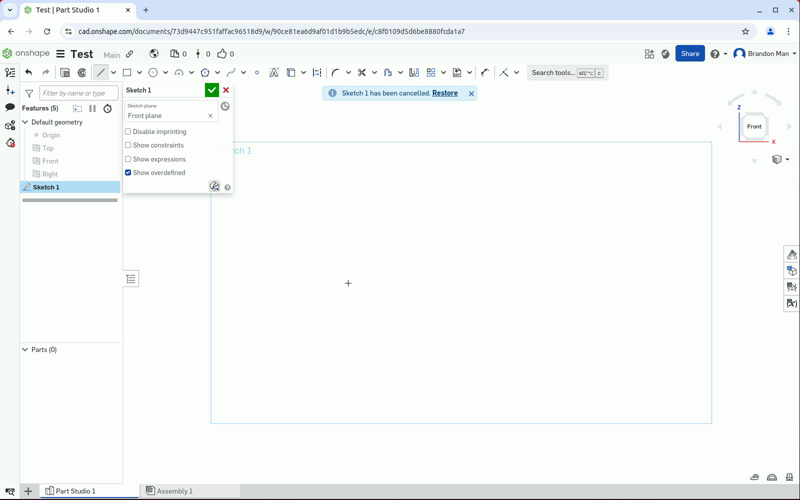
key_up(shift)
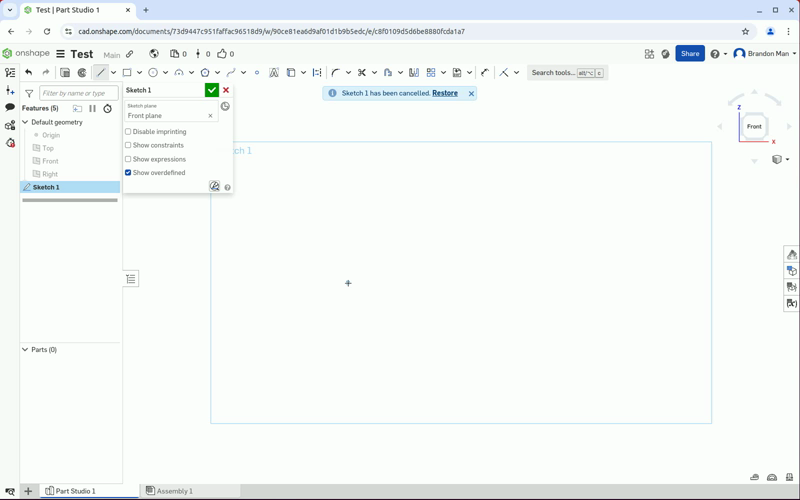
key_down(shift)
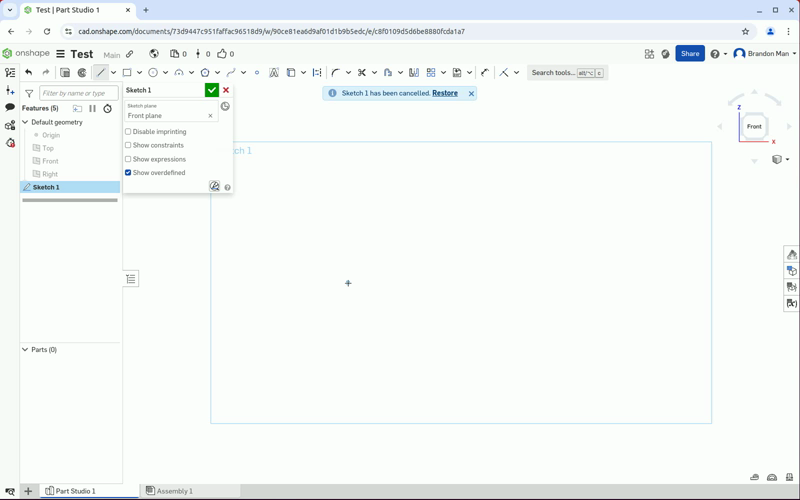
mouse_move(378, 282)
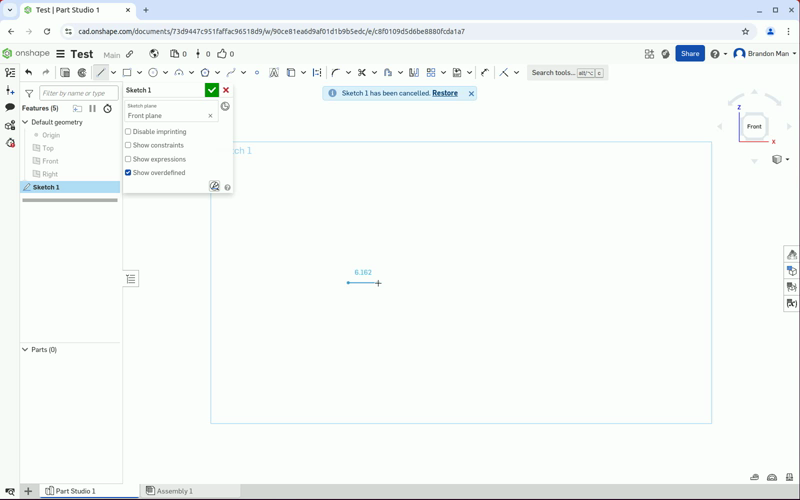
mouse_move(381, 282)
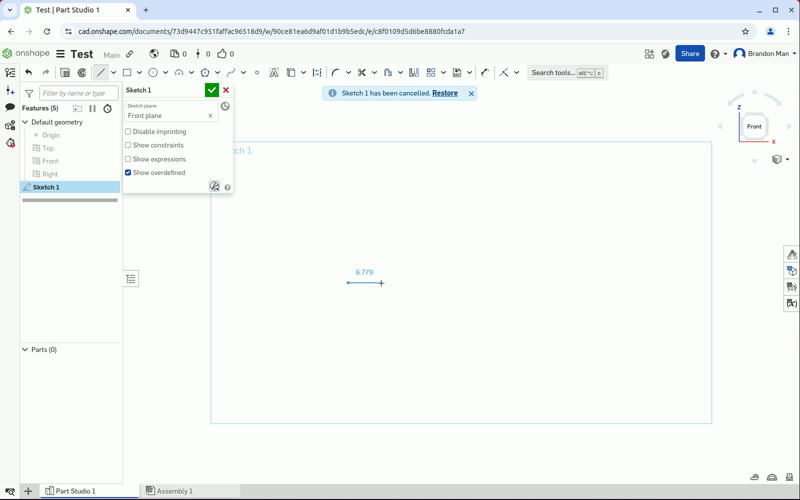
click(381, 282)
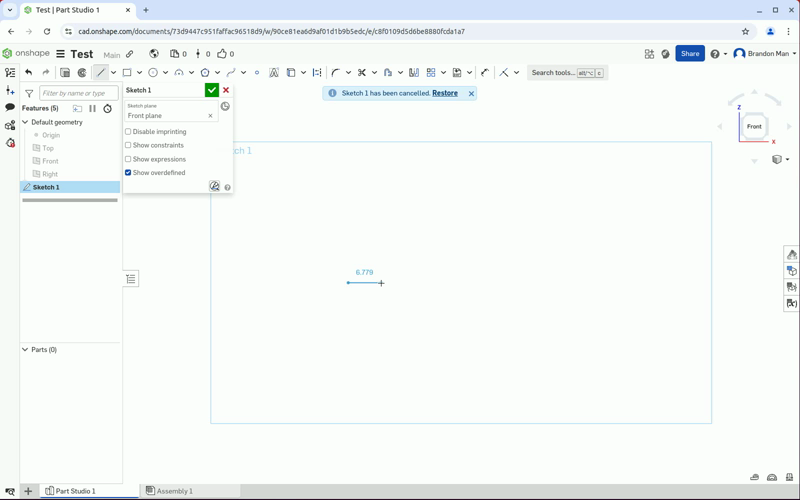
key_up(shift)
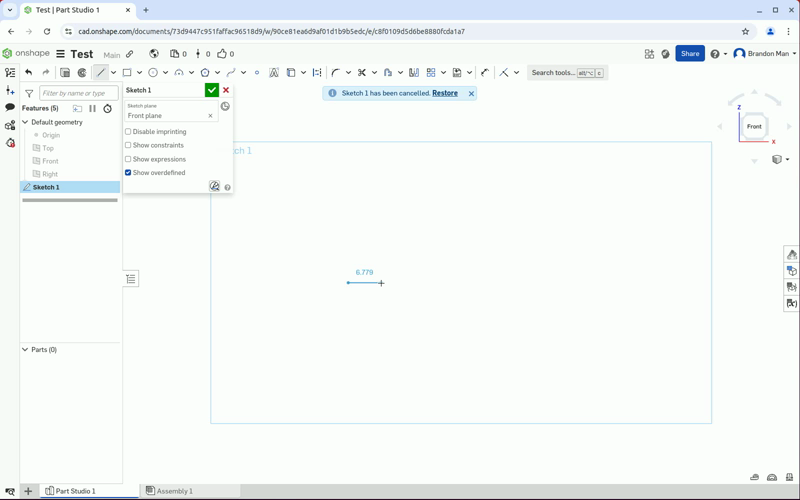
key(esc)
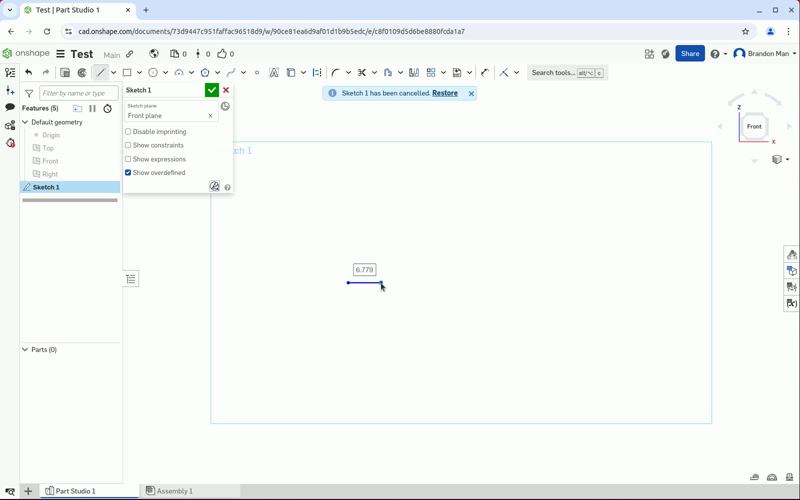
key(a)
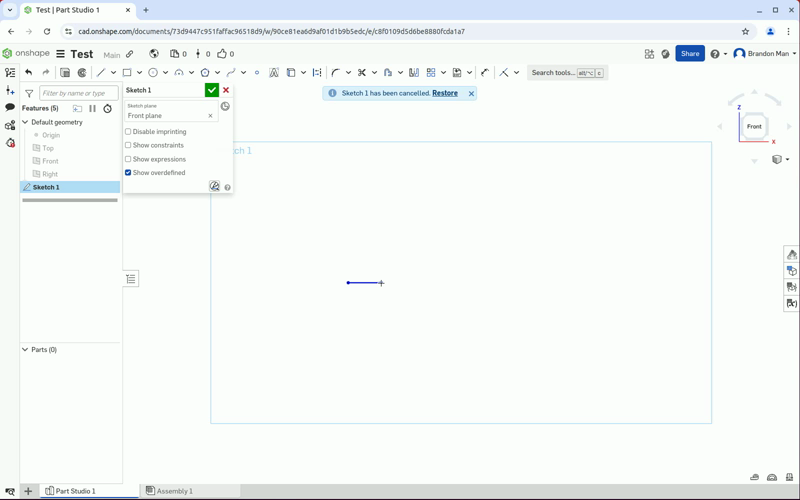
mouse_move(381, 282)
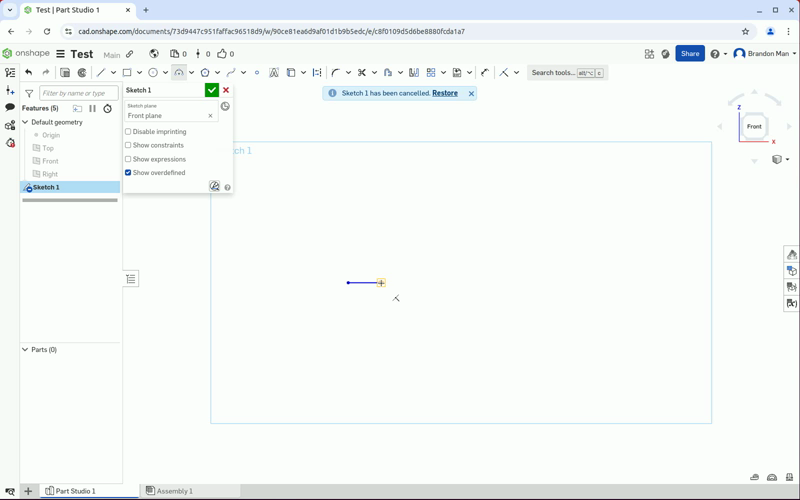
click(381, 282)
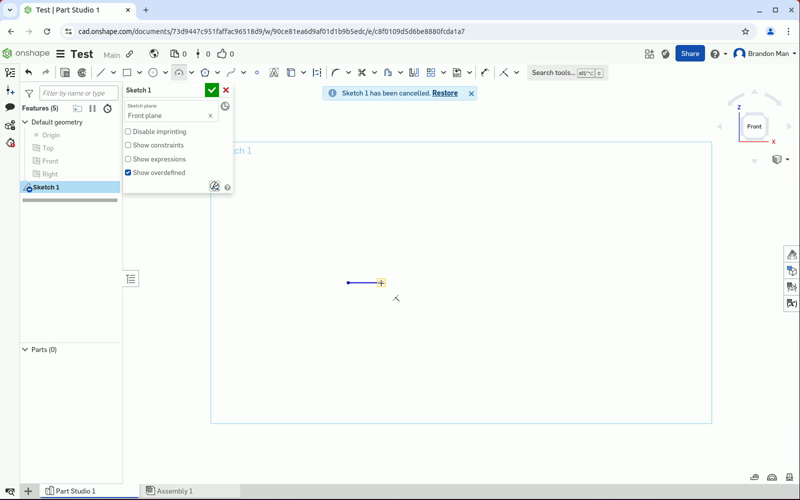
key_down(shift)
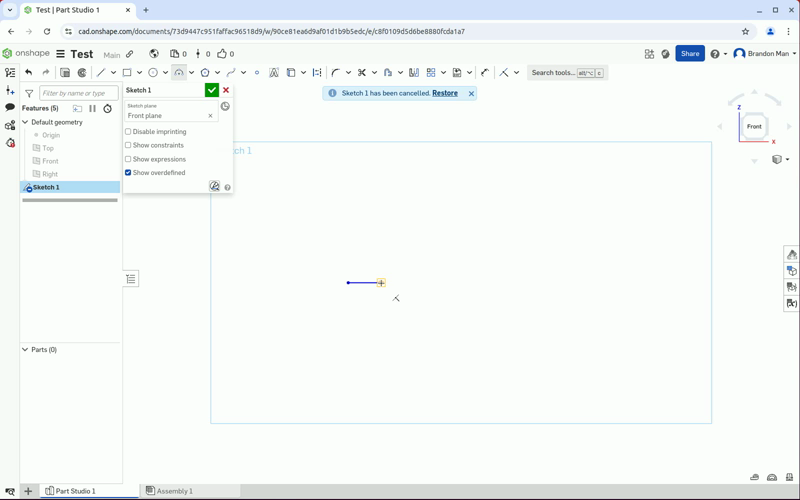
mouse_move(390, 282)
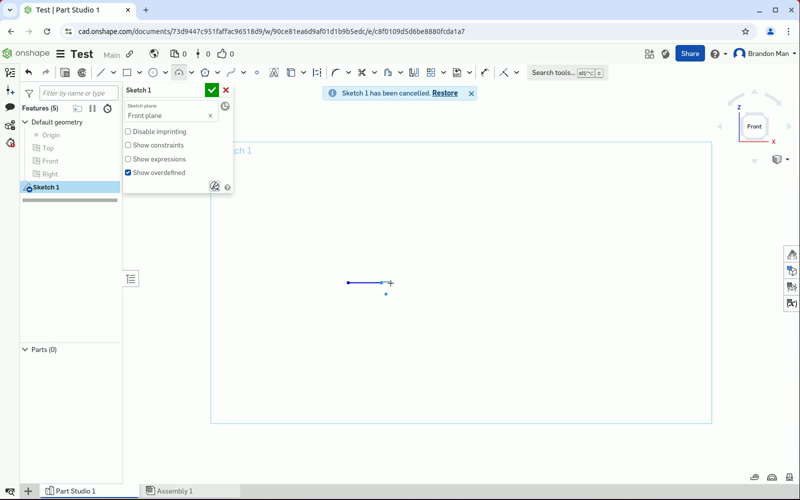
click(390, 282)
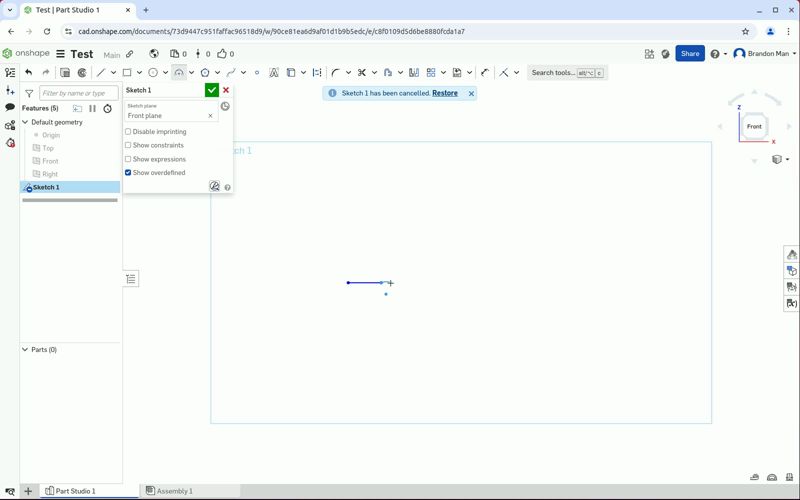
mouse_move(386, 278)
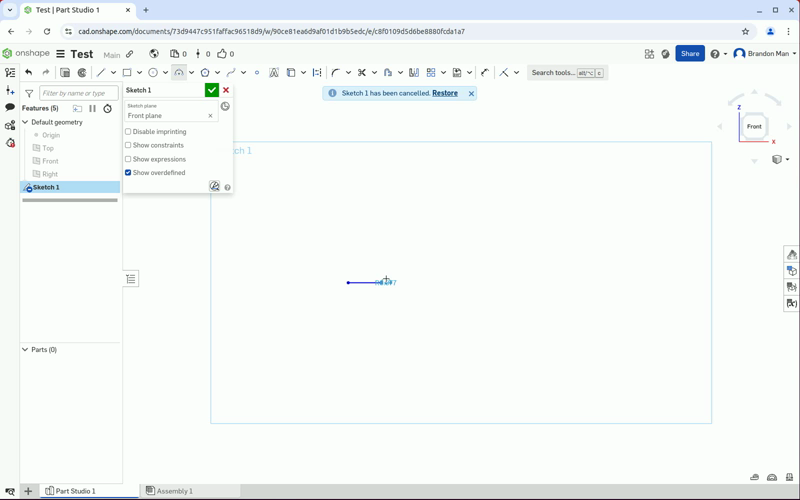
click(386, 278)
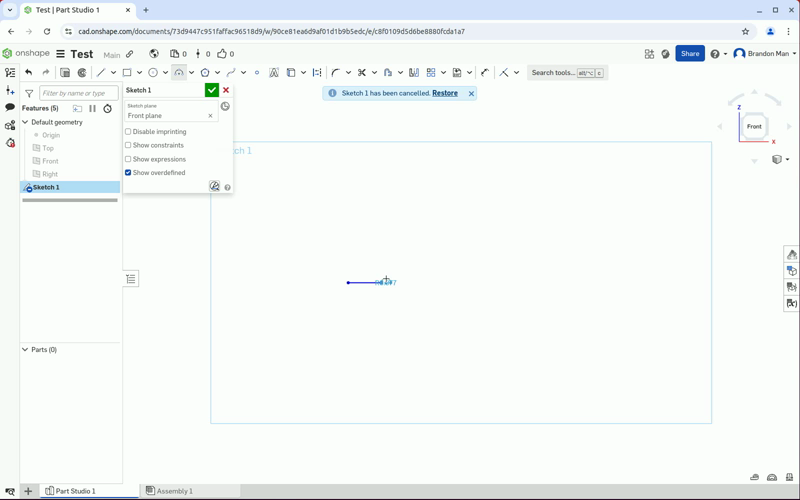
key_up(shift)
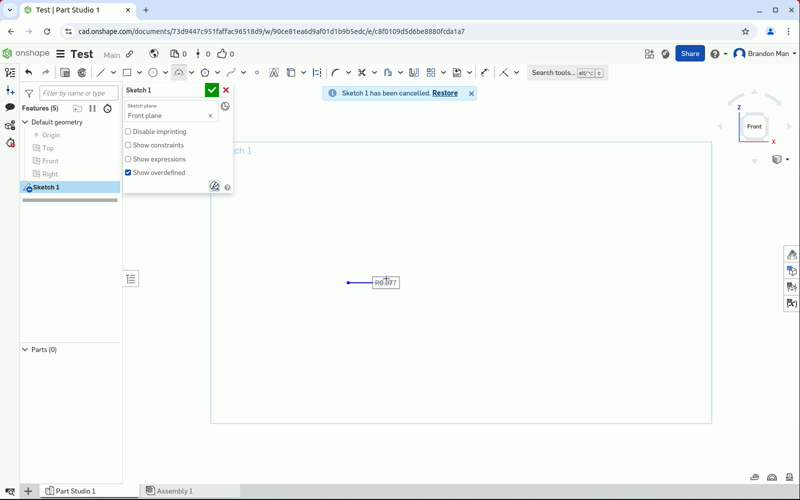
key(esc)
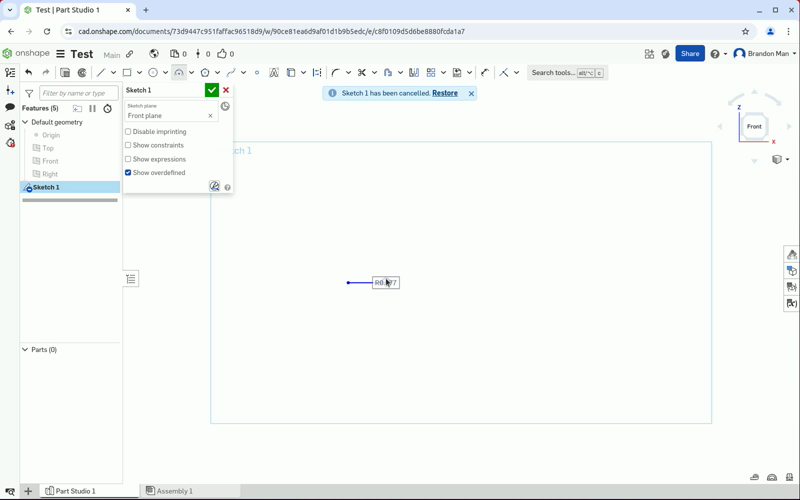
key(l)
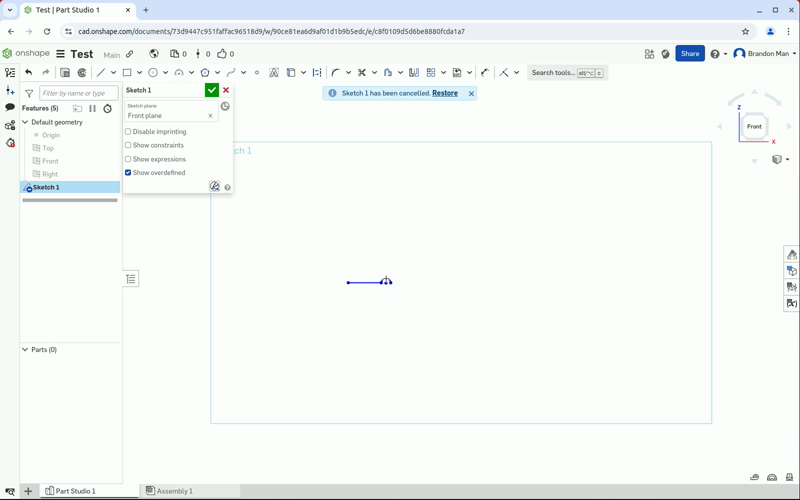
mouse_move(390, 282)
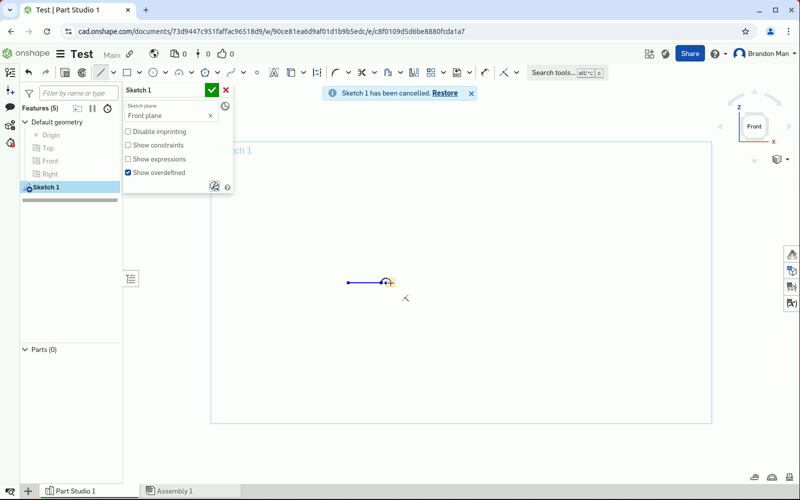
click(390, 282)
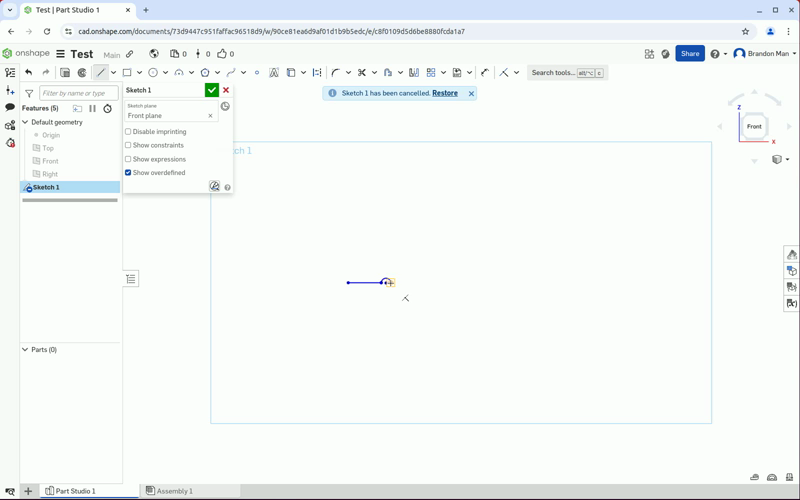
key_down(shift)
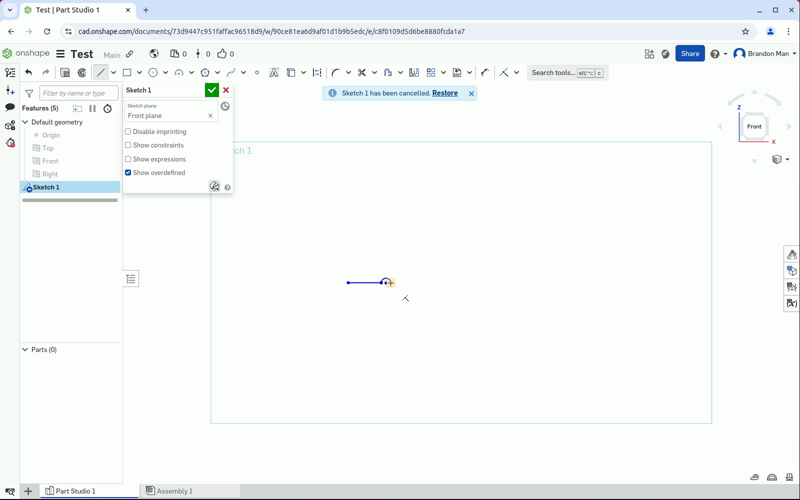
mouse_move(529, 282)
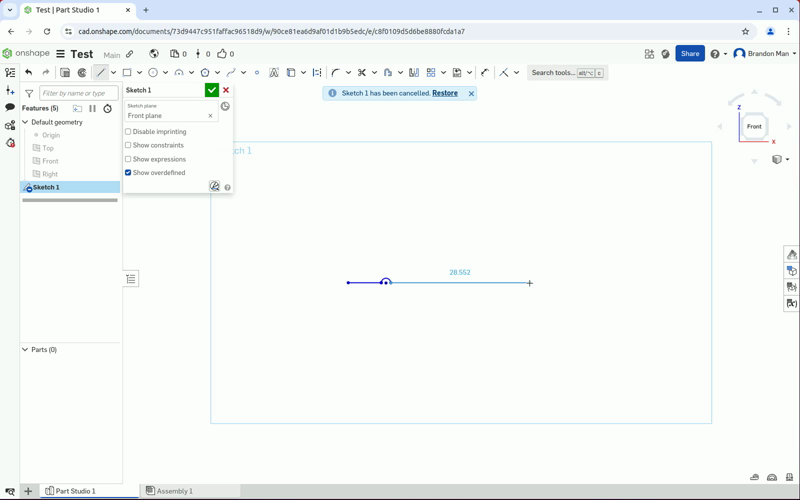
click(529, 282)
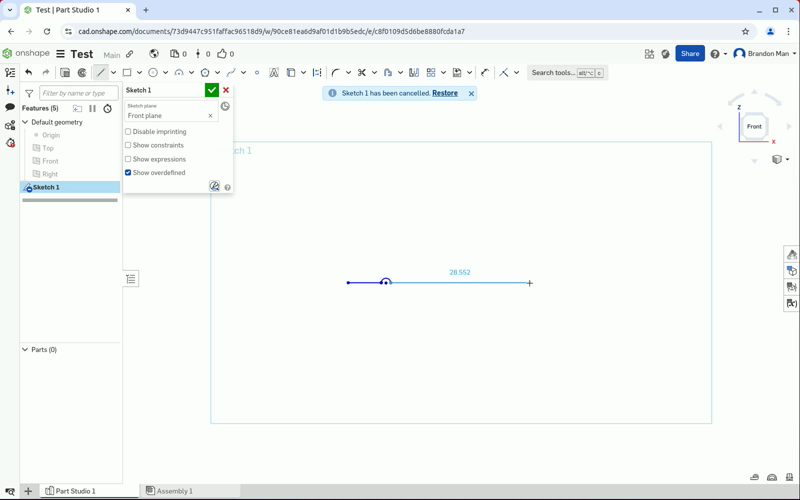
key_up(shift)
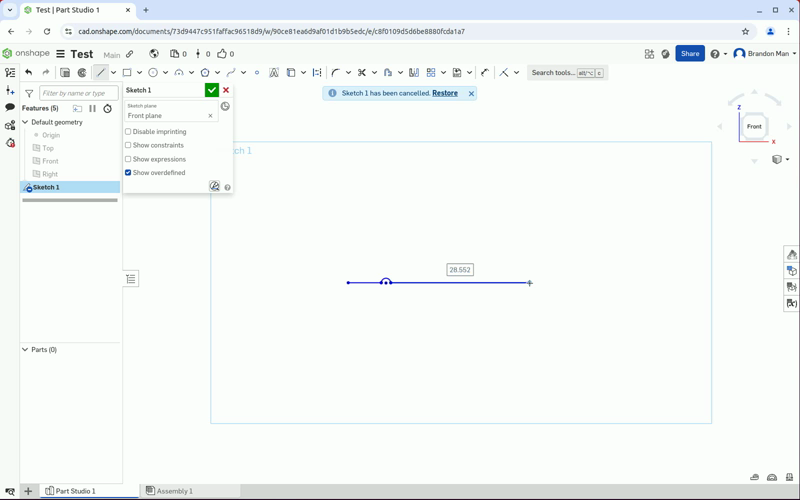
key(esc)
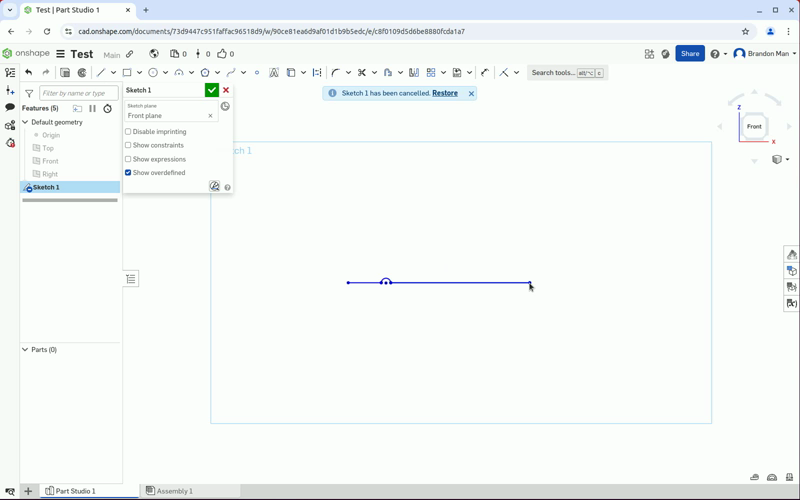
key(a)
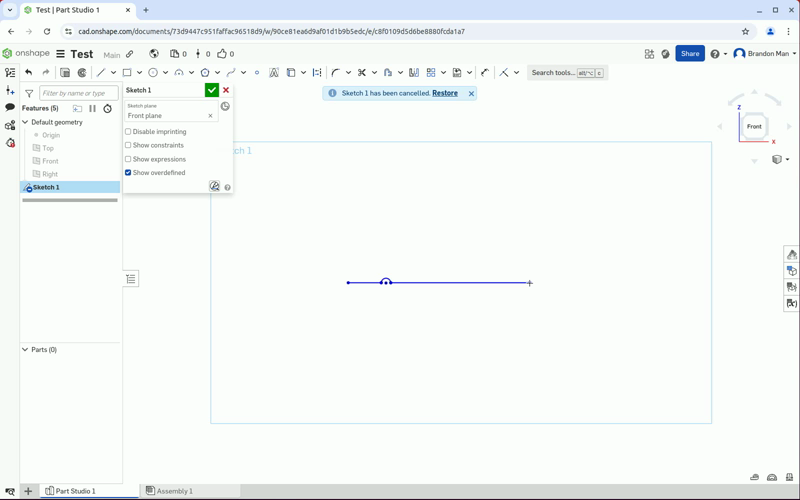
mouse_move(529, 282)
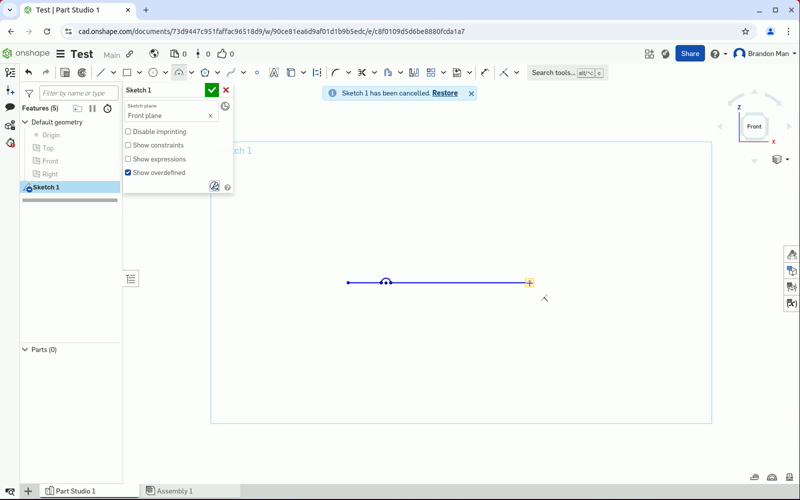
click(529, 282)
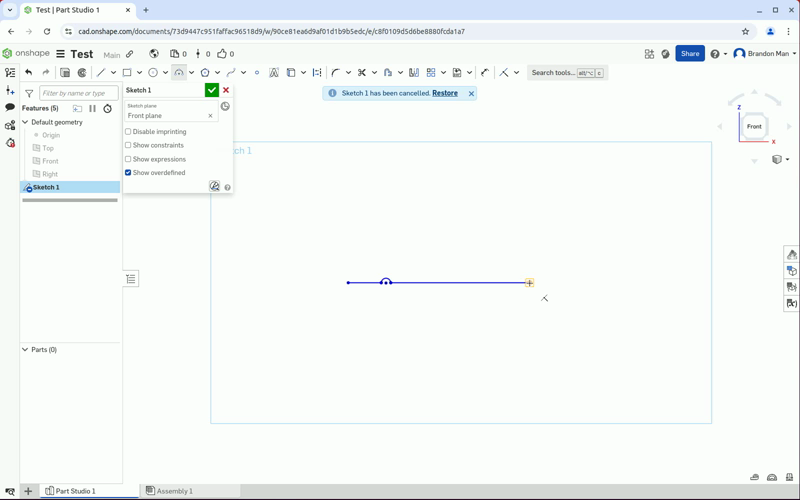
key_down(shift)
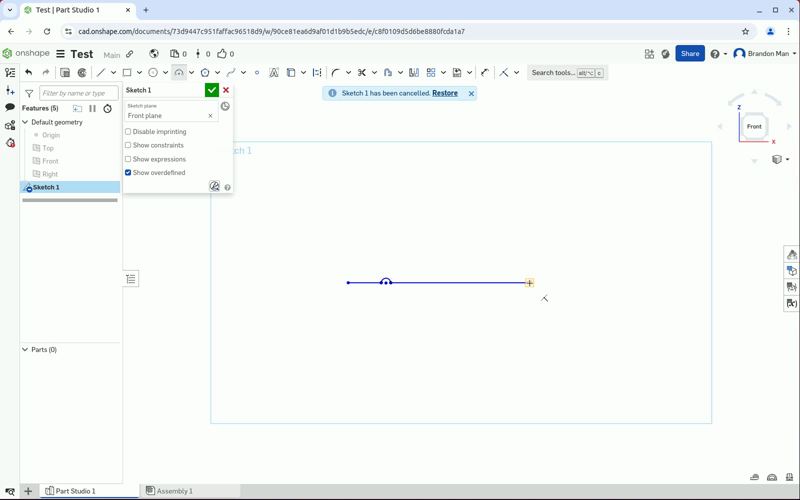
mouse_move(539, 282)
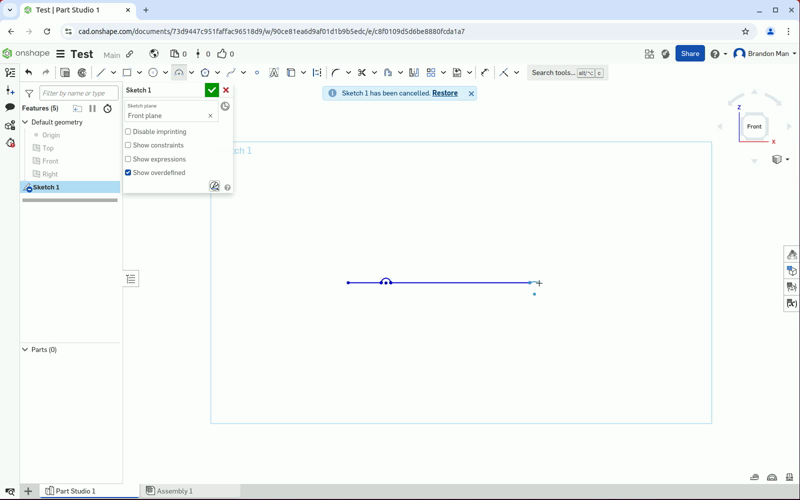
click(539, 282)
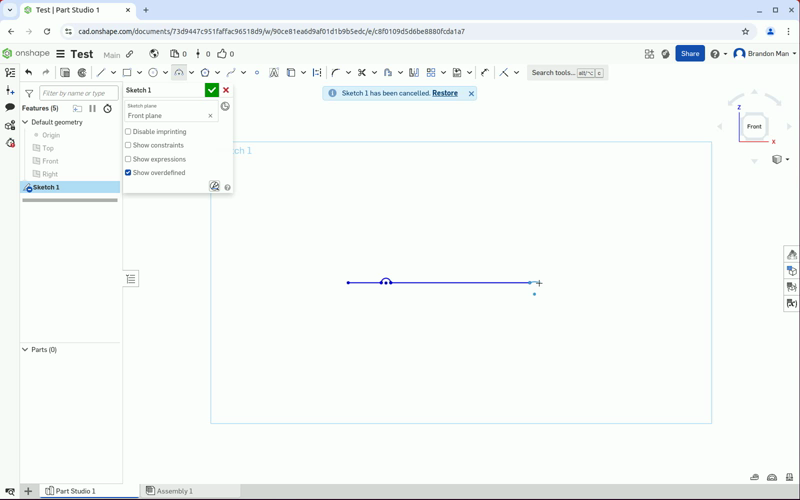
mouse_move(534, 278)
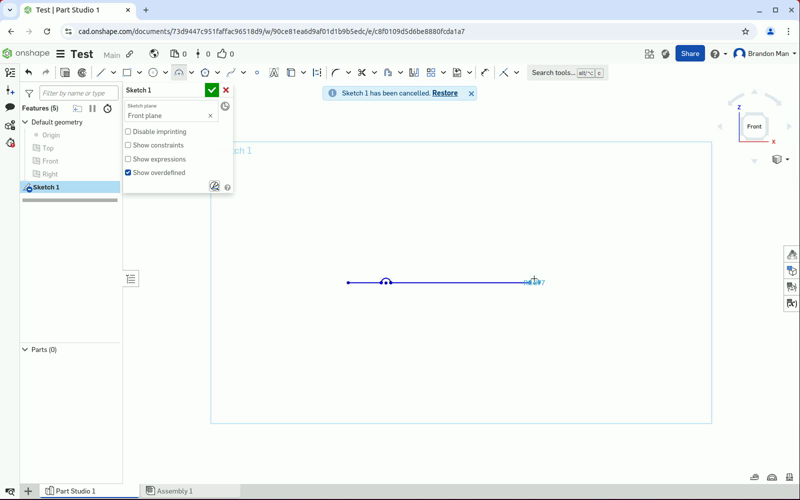
click(534, 278)
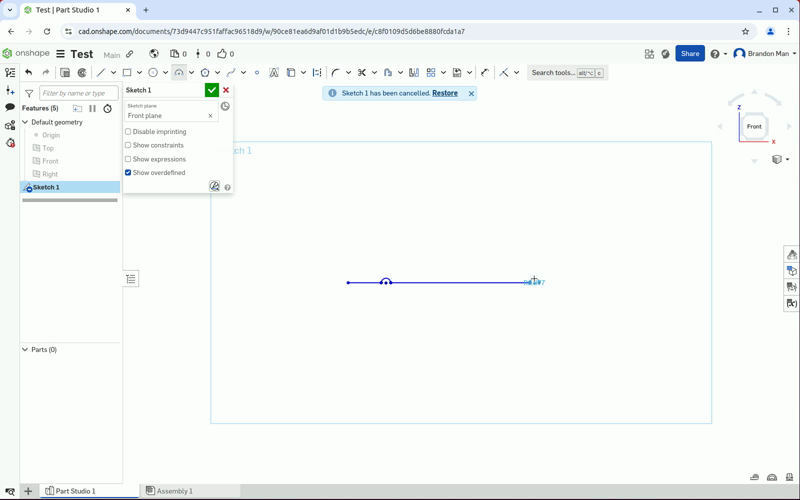
key_up(shift)
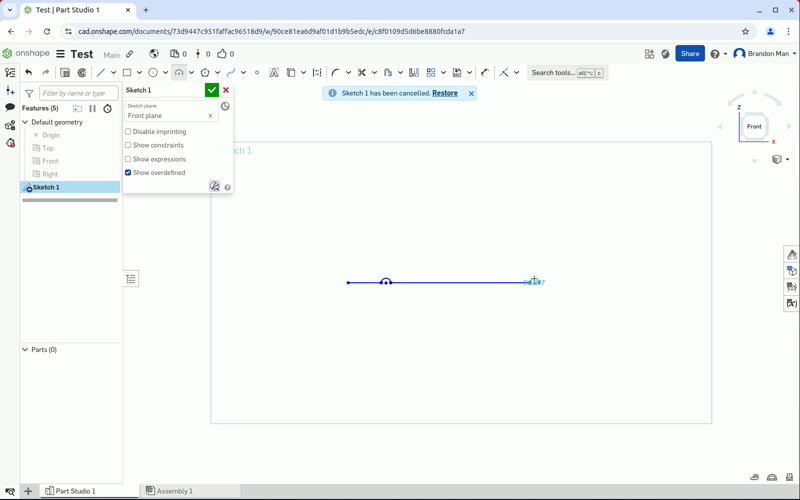
key(esc)
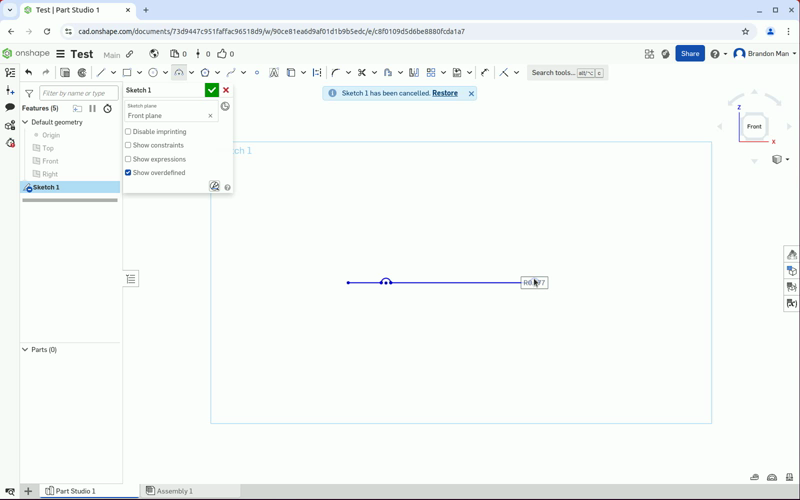
key(l)
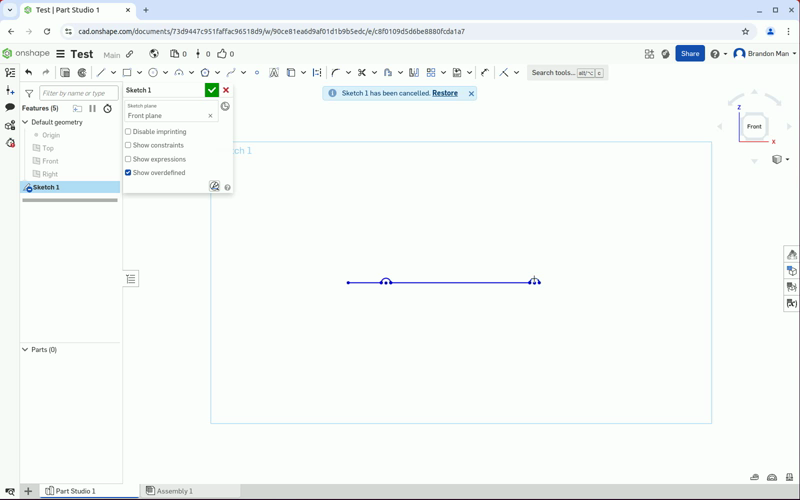
mouse_move(539, 282)
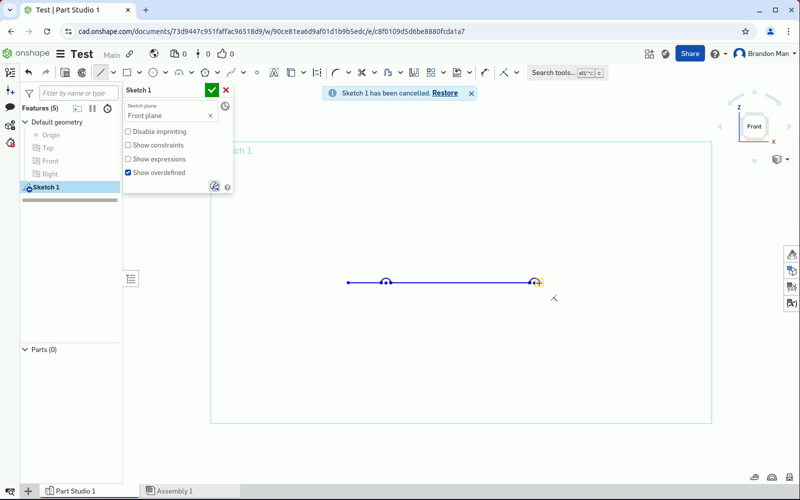
click(539, 282)
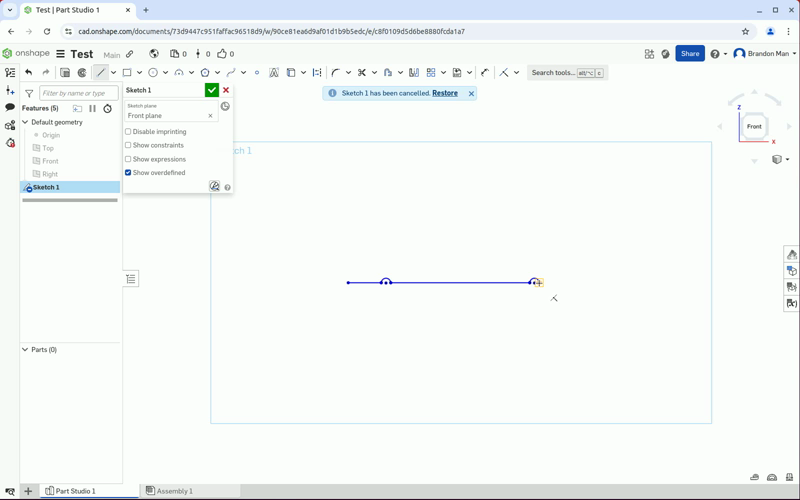
key_down(shift)
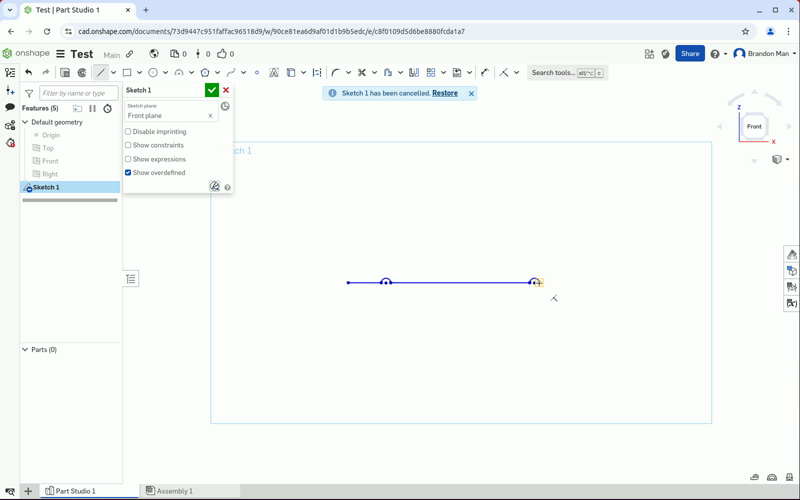
mouse_move(569, 282)
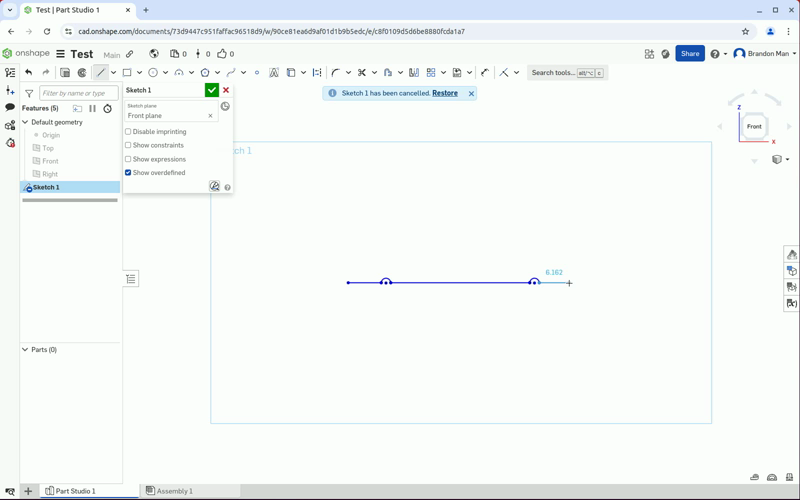
mouse_move(572, 282)
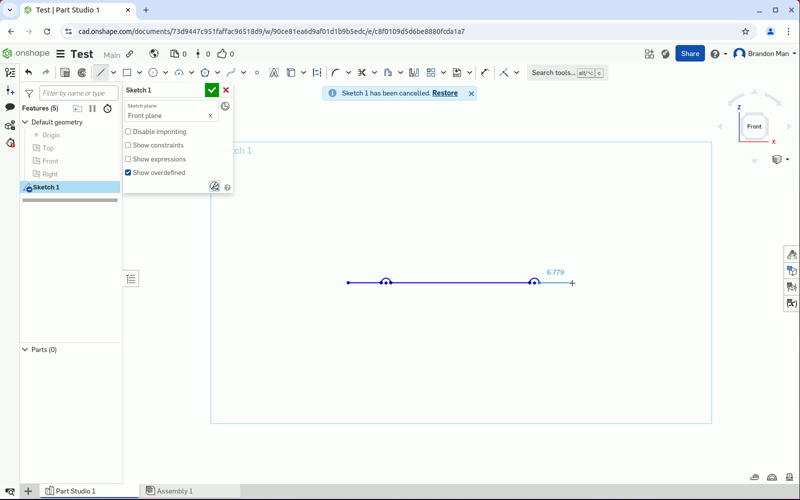
click(572, 282)
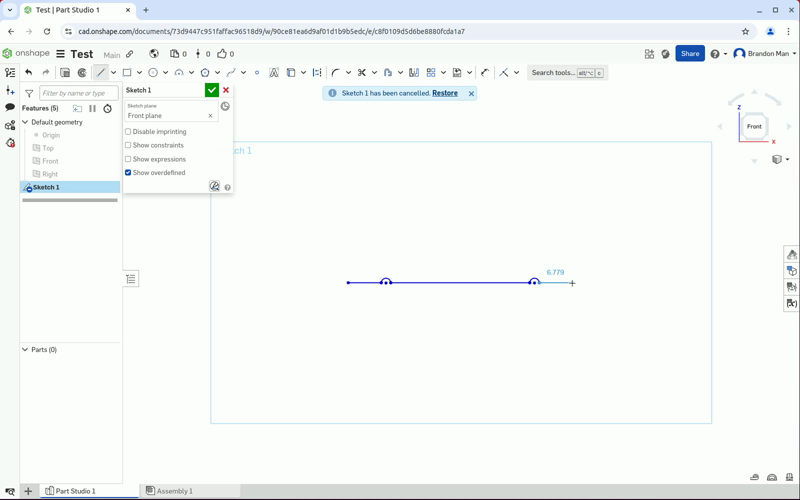
key_up(shift)
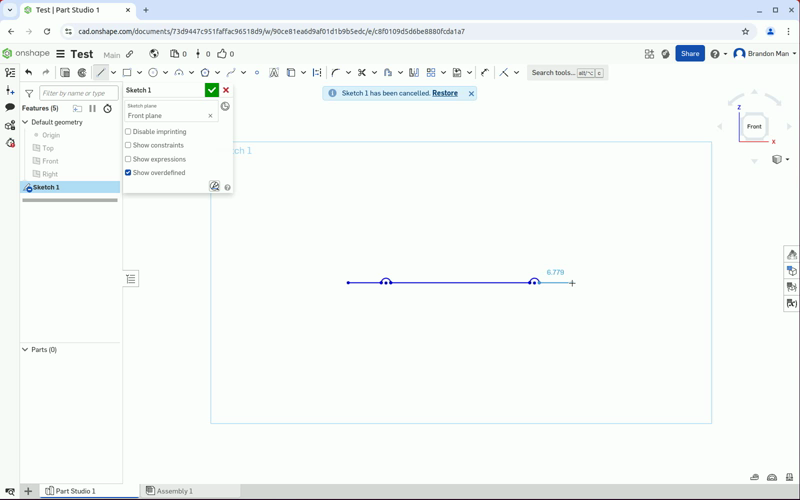
key(esc)
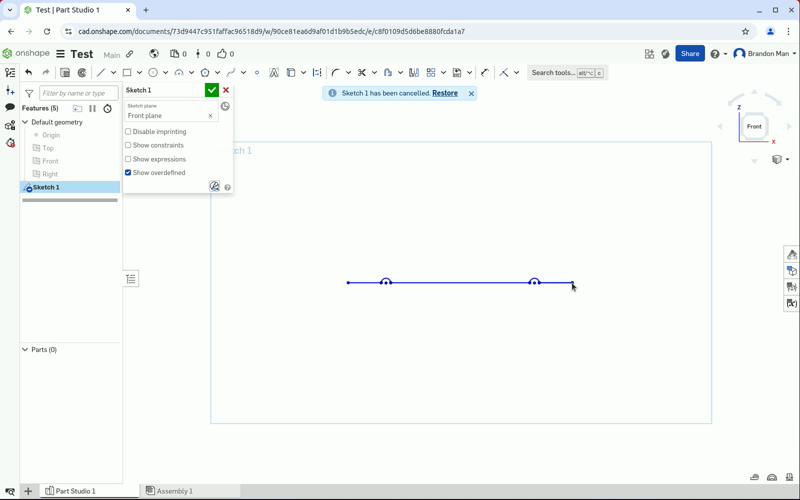
key(a)
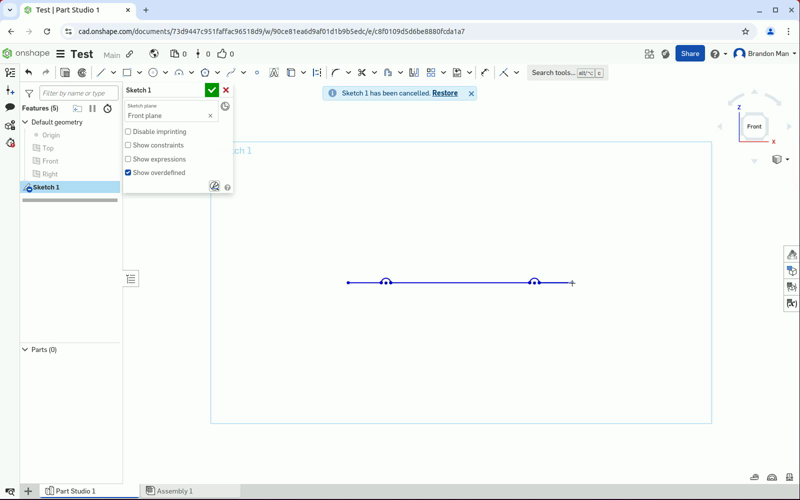
mouse_move(572, 282)
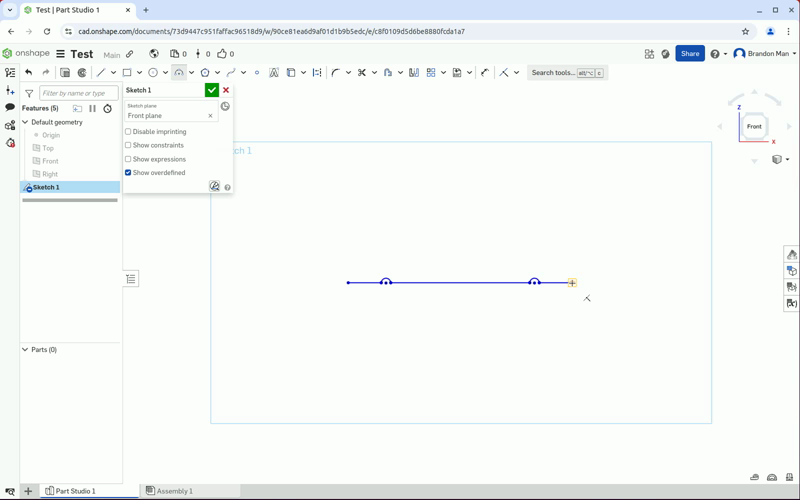
click(572, 282)
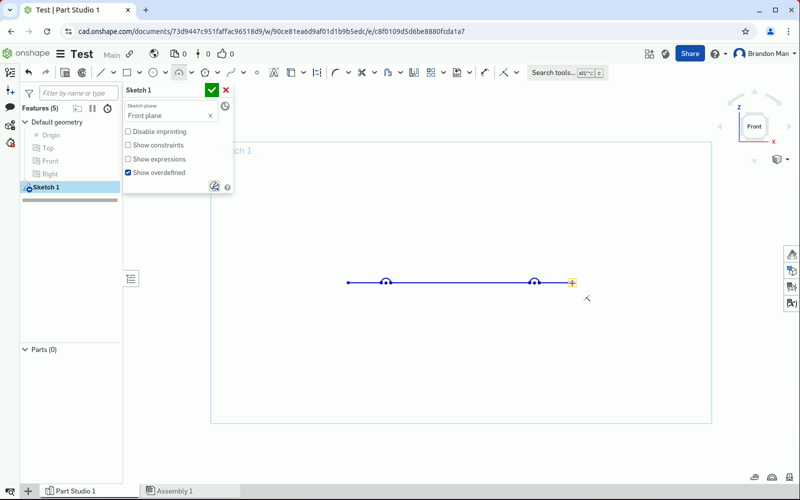
mouse_move(348, 282)
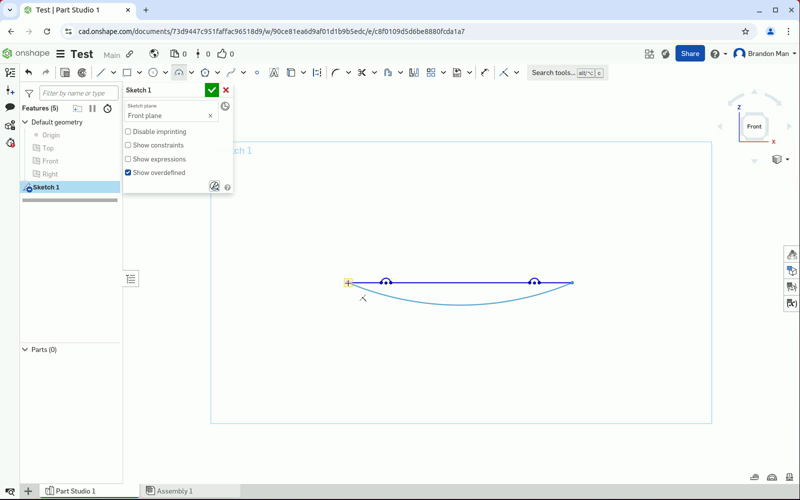
click(348, 282)
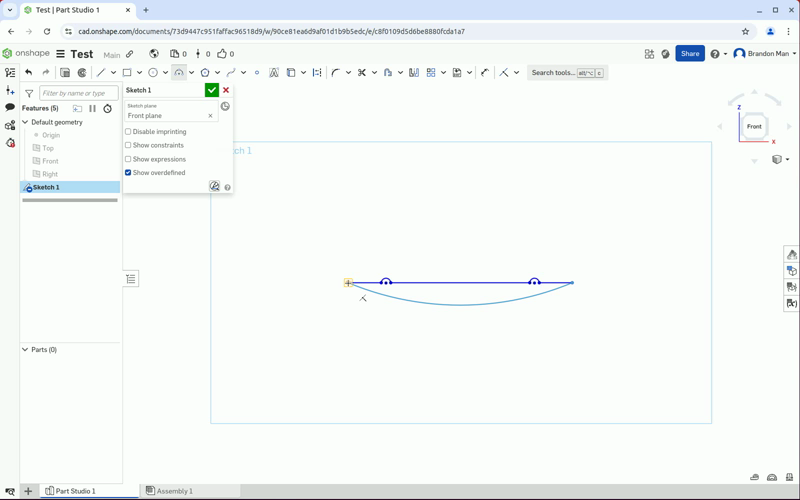
key_down(shift)
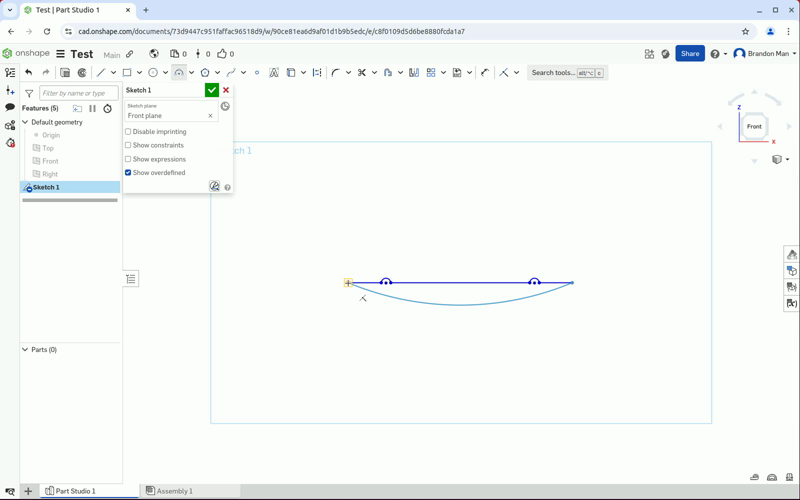
mouse_move(460, 170)
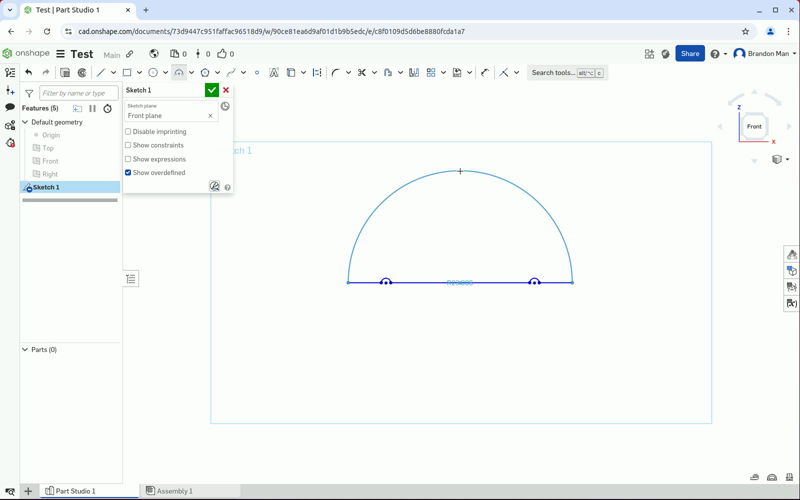
click(460, 170)
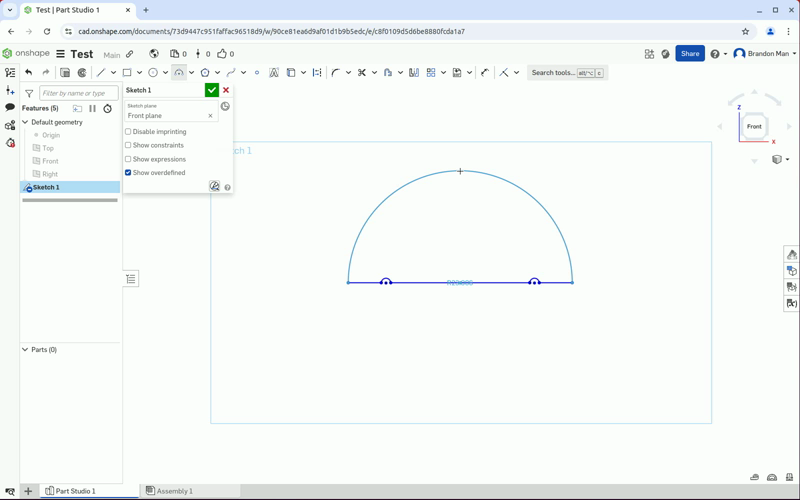
key_up(shift)
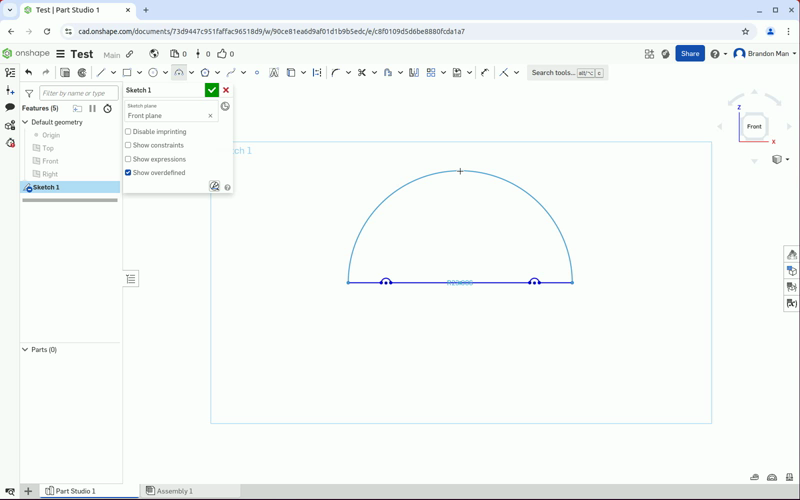
key(esc)
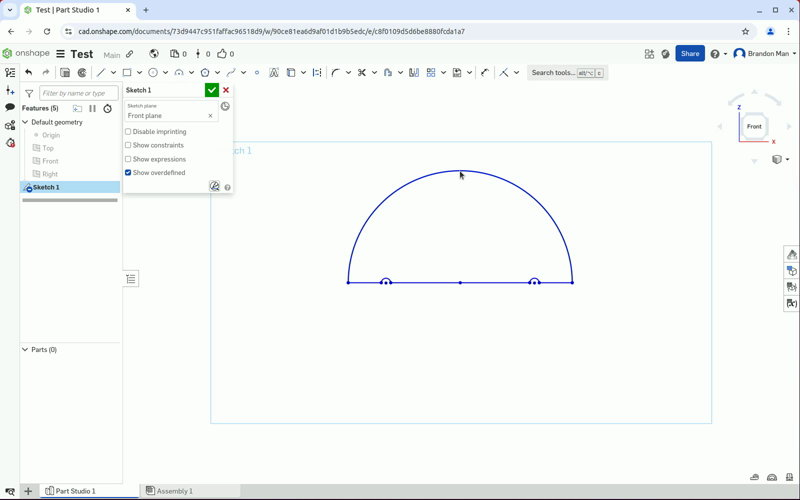
mouse_move(425, 249)
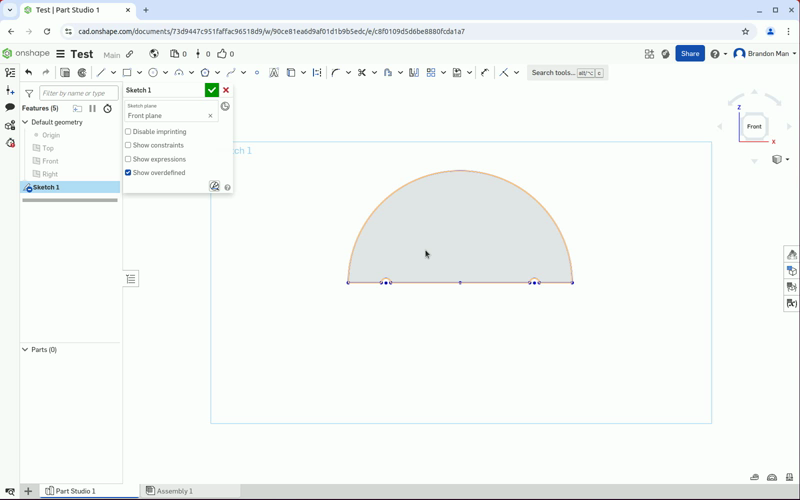
scroll(6)
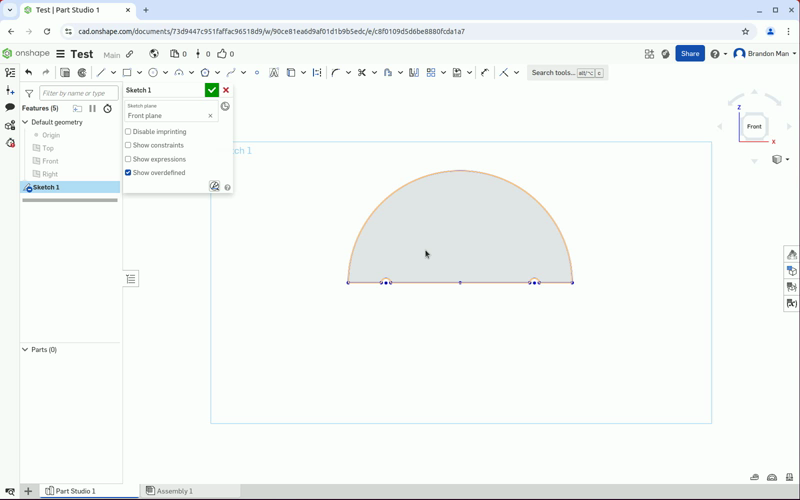
scroll(6)
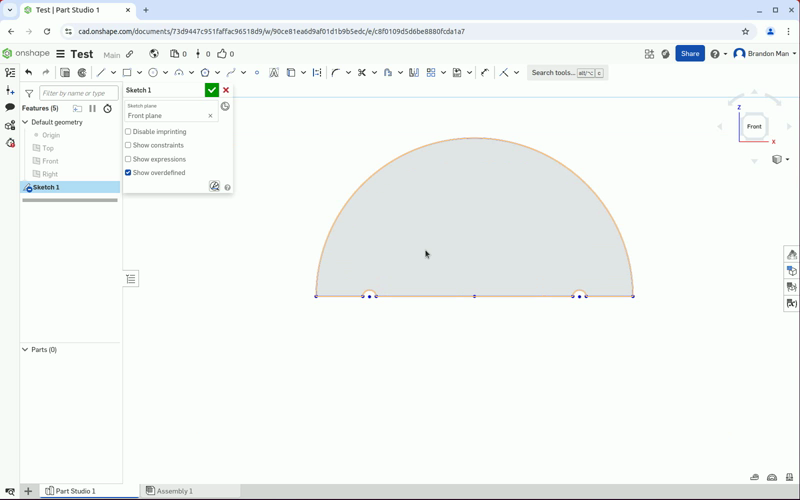
scroll(6)
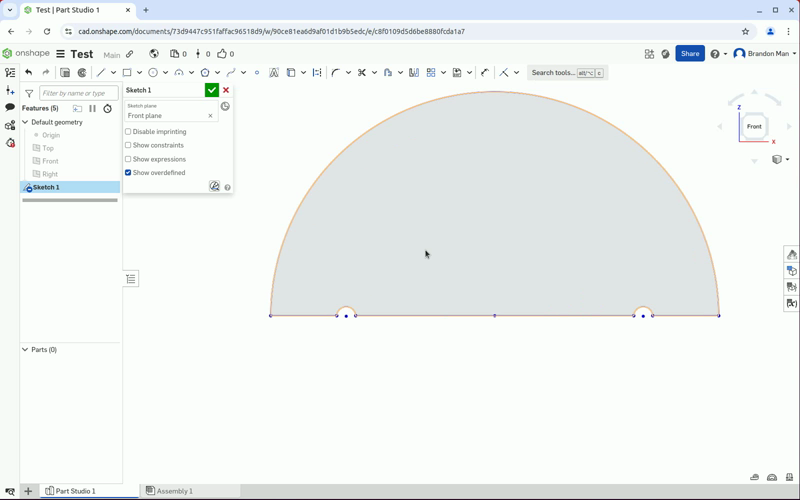
scroll(6)
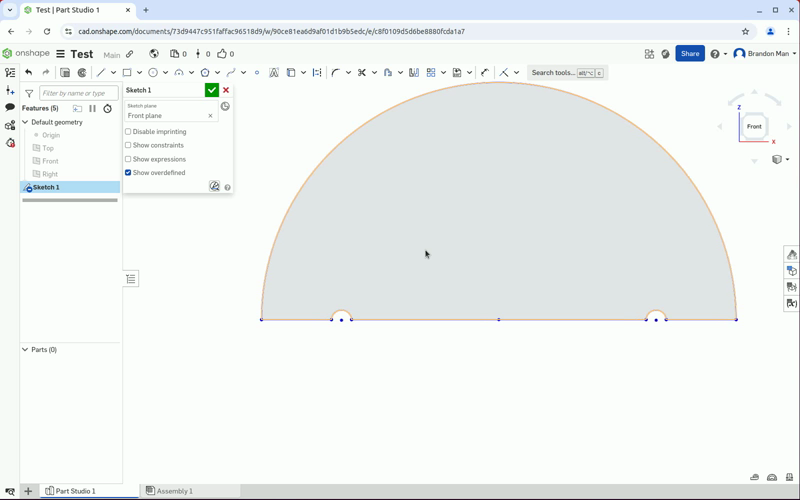
scroll(6)
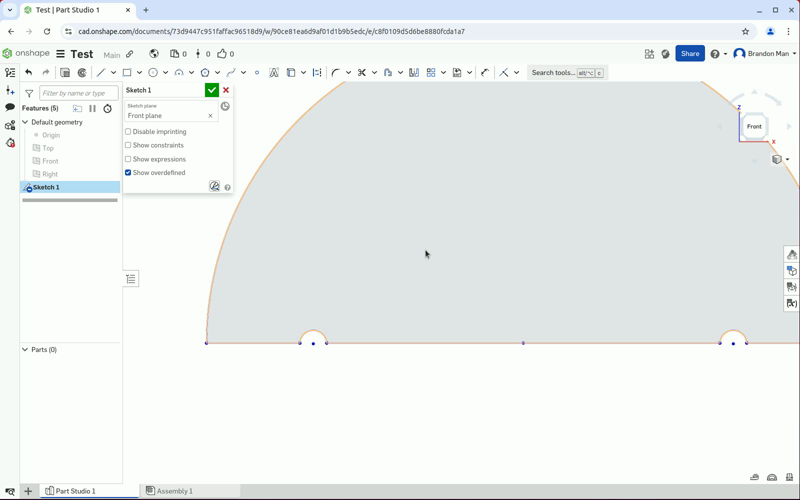
scroll(6)
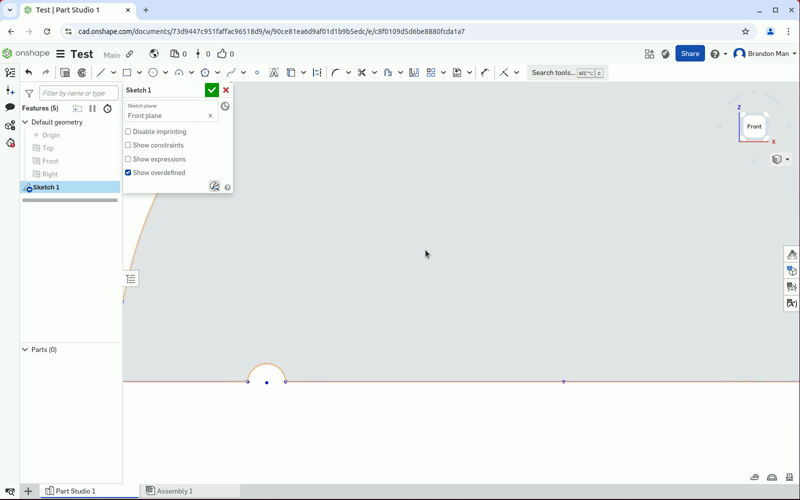
scroll(6)
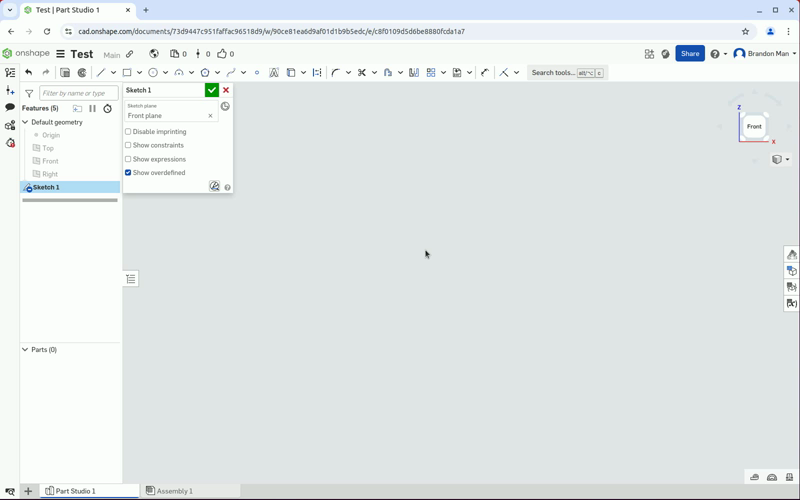
click(425, 249)
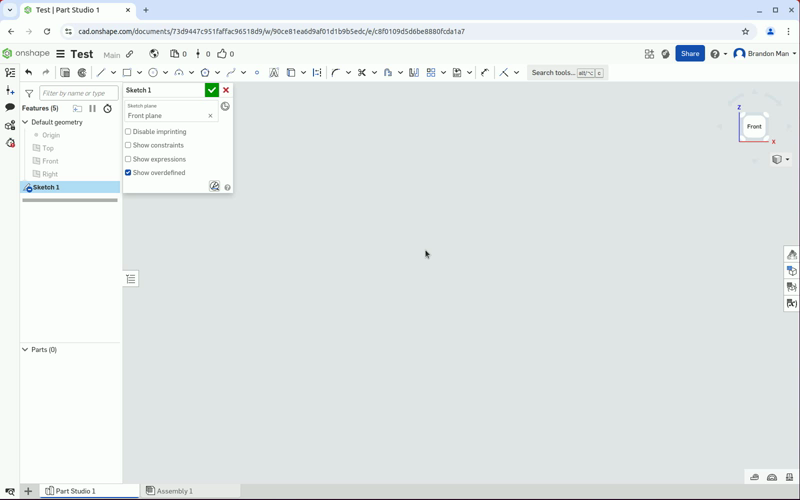
scroll(-6)
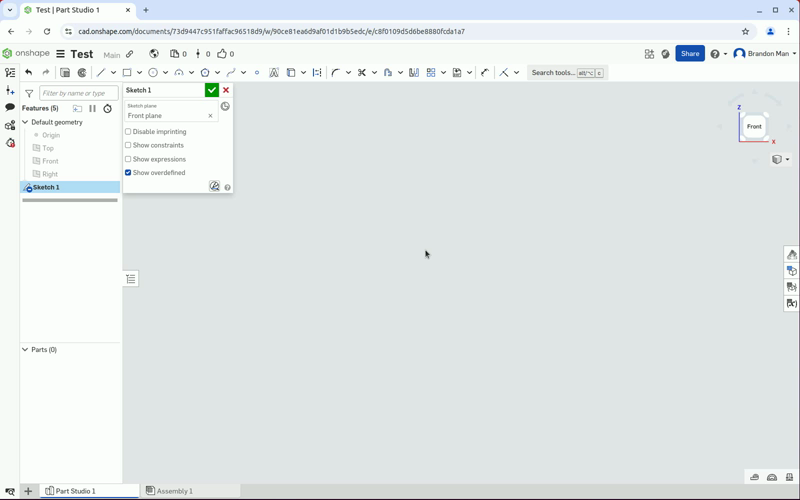
scroll(-6)
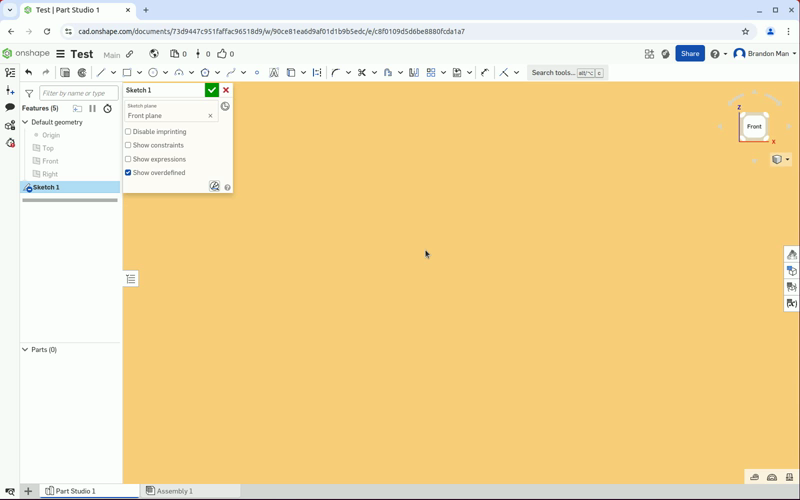
scroll(-6)
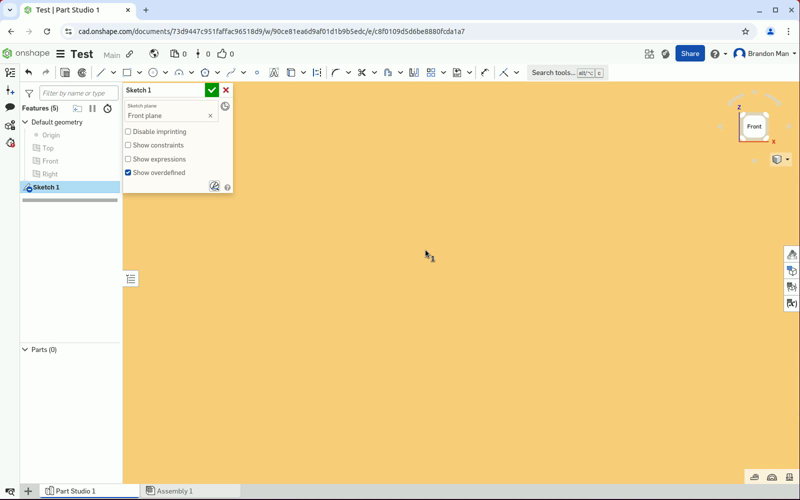
scroll(-6)
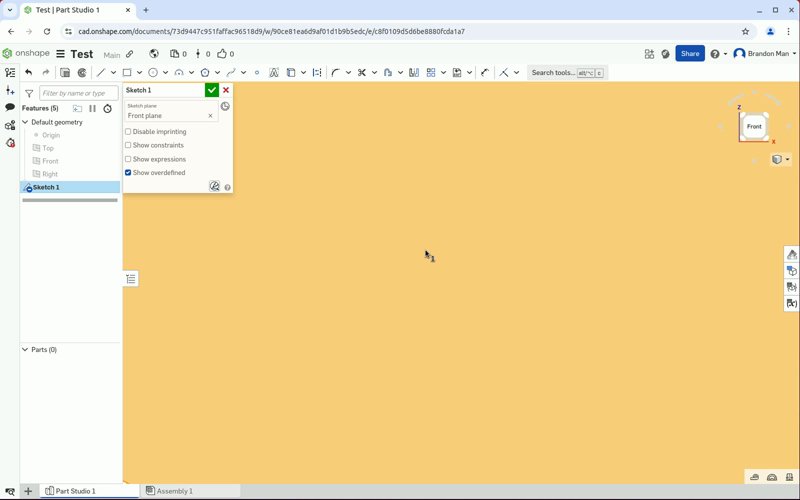
scroll(-6)
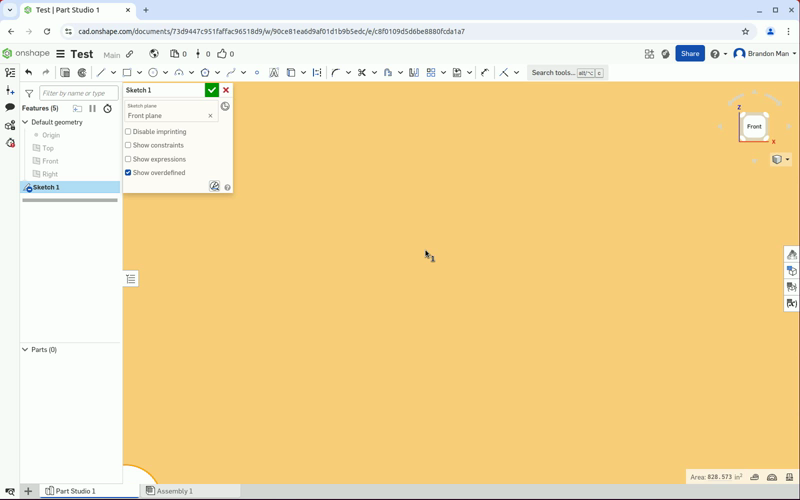
scroll(-6)
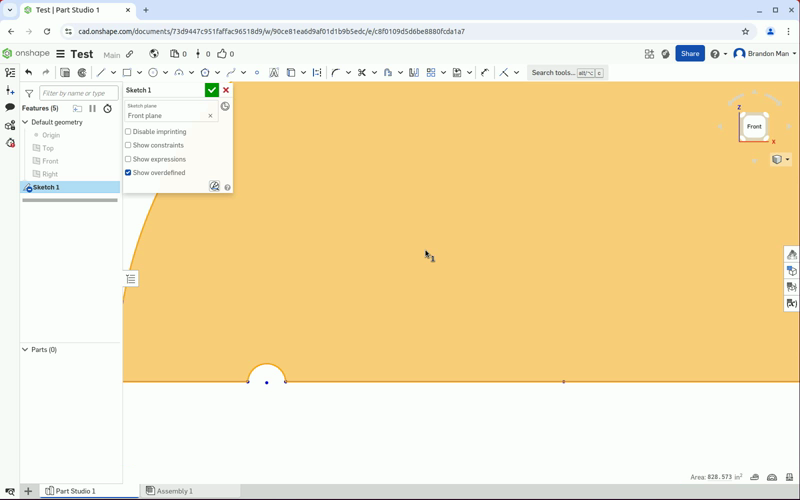
scroll(-6)
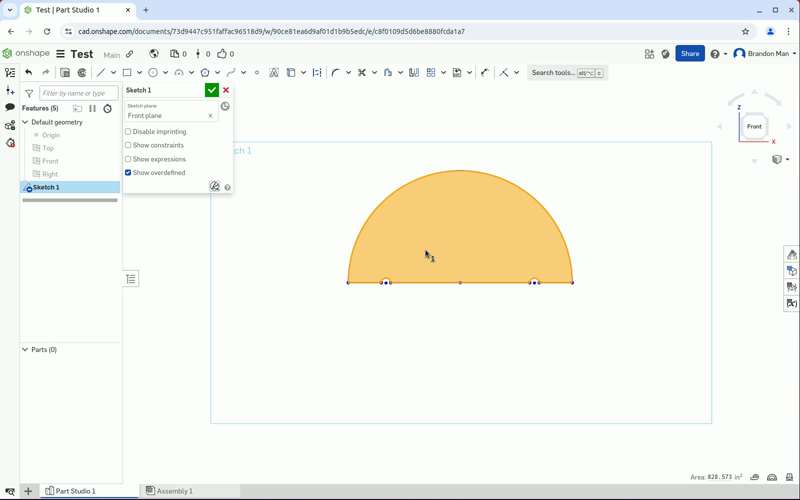
mouse_move(73, 352)
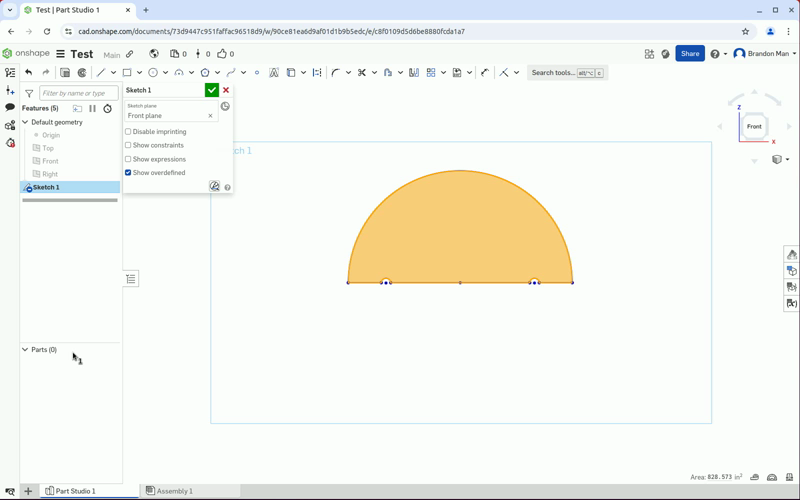
key(shift+y)
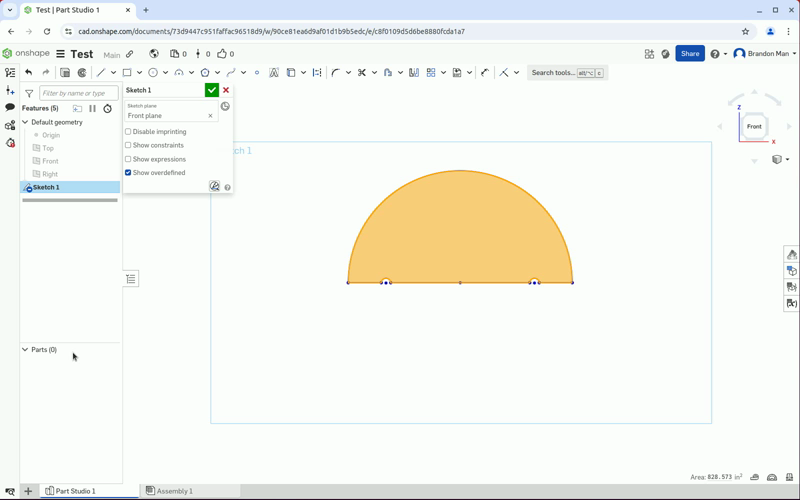
key(shift+e)
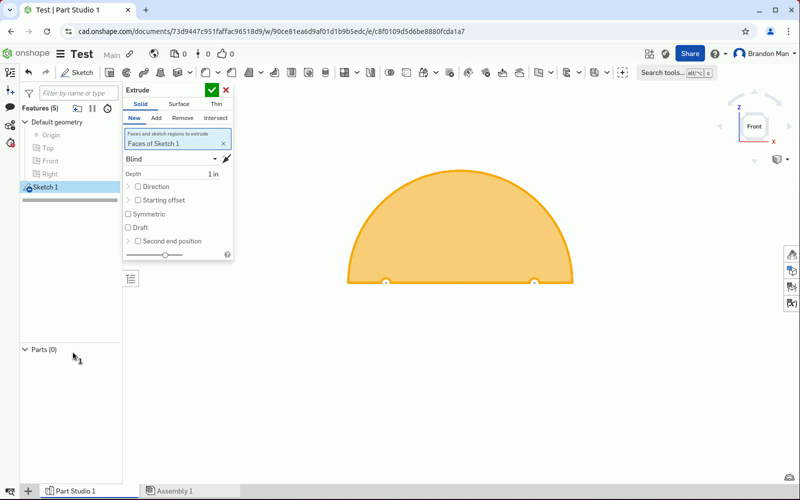
mouse_move(143, 106)
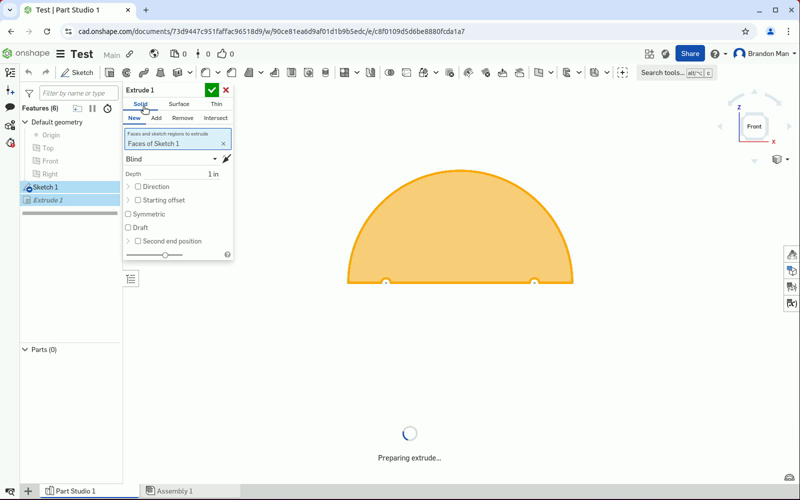
click(143, 106)
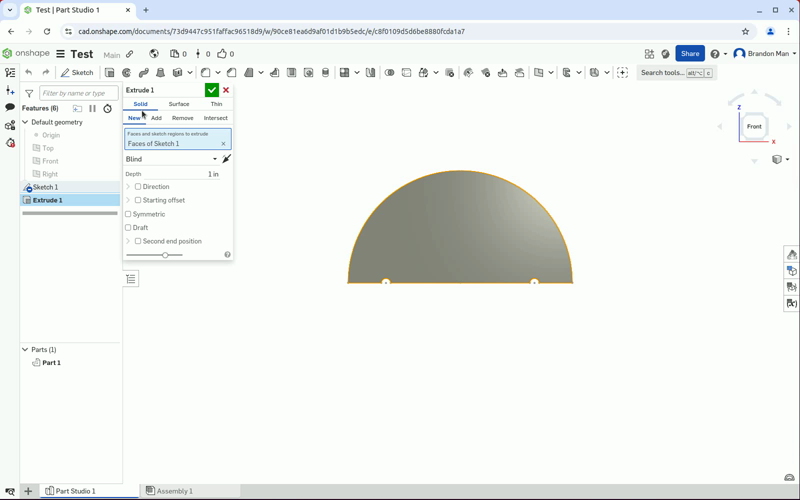
mouse_move(137, 120)
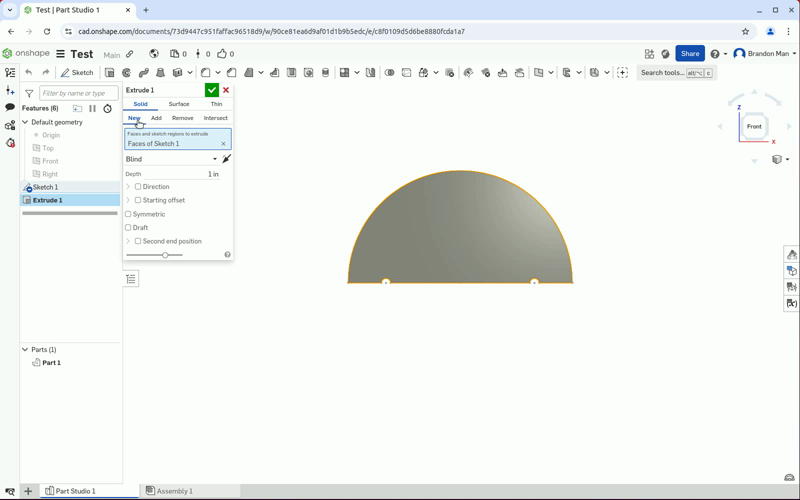
click(137, 120)
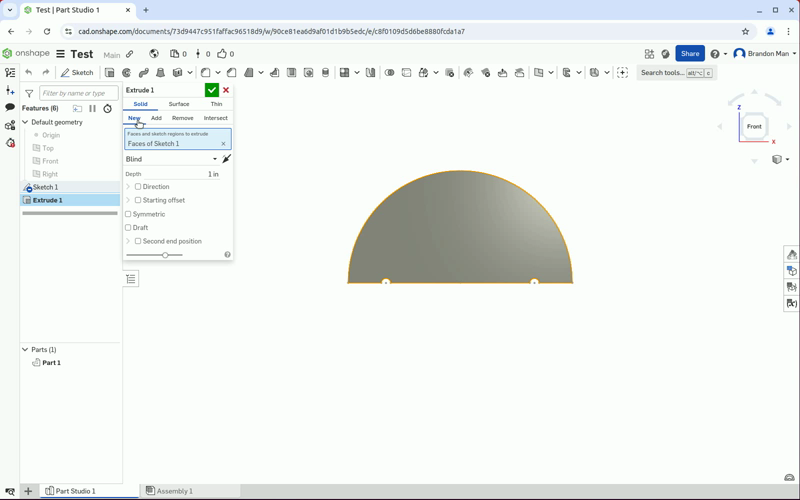
key(tab, 4)
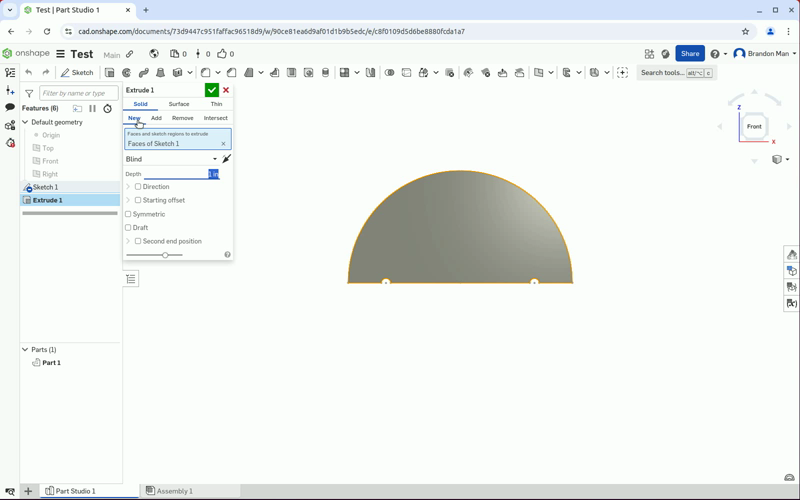
text(3.37)
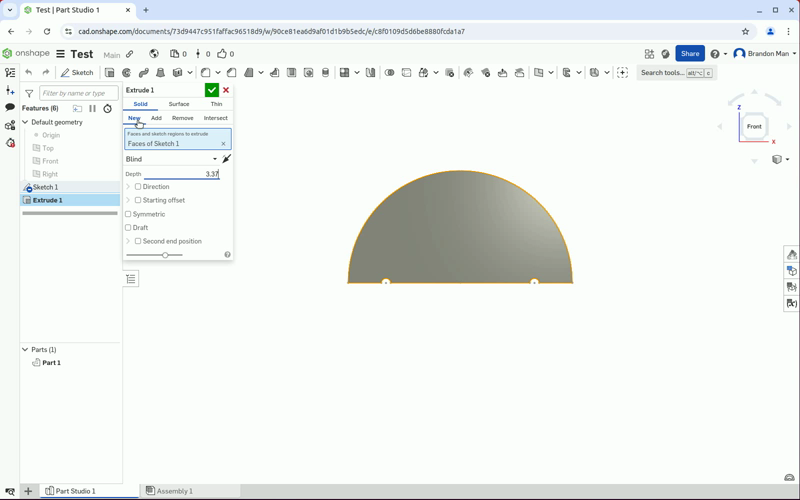
key(tab, 3)
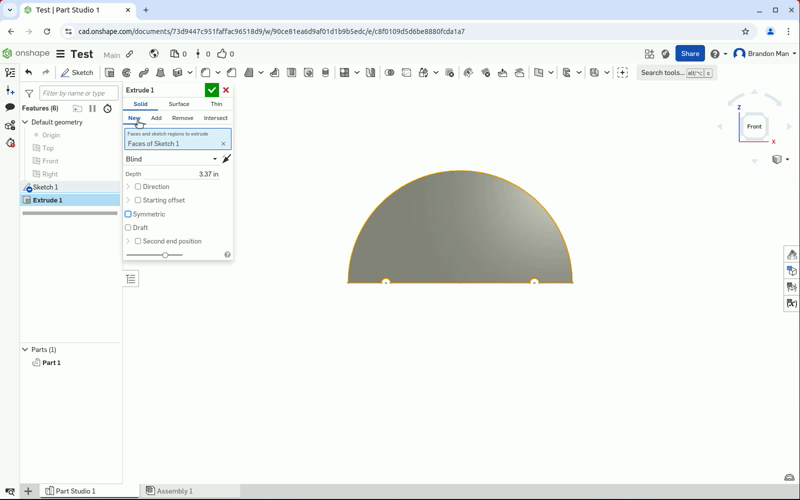
key(space)
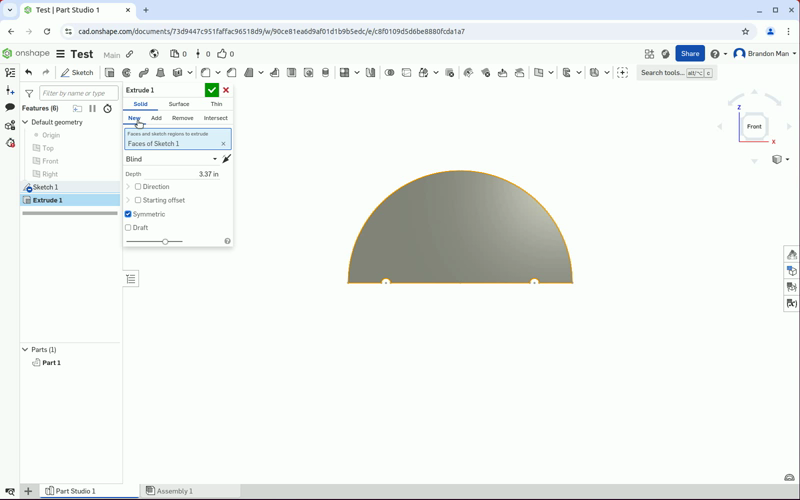
key(enter)
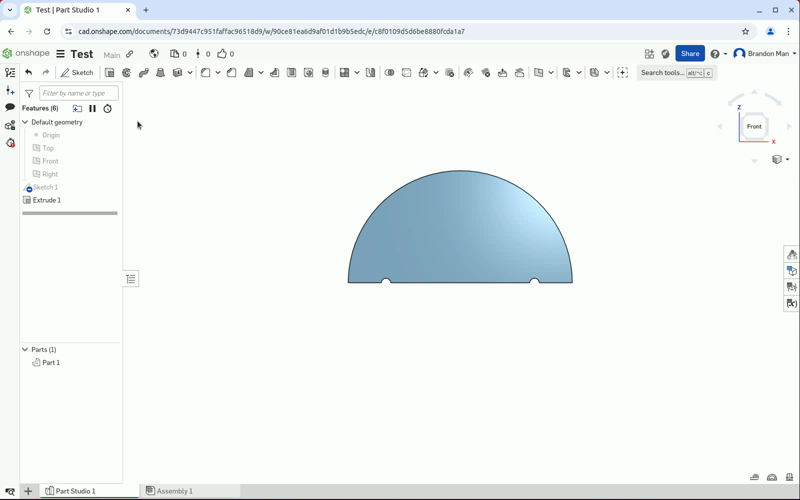
key(shift+h)
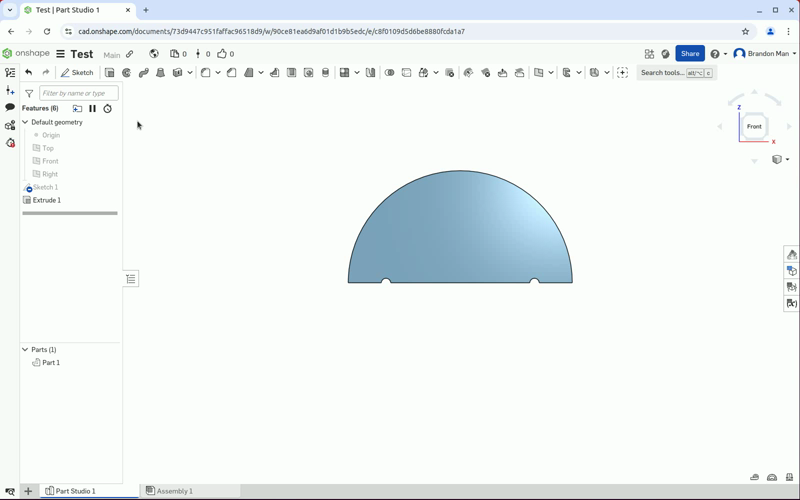
key(shift+h)
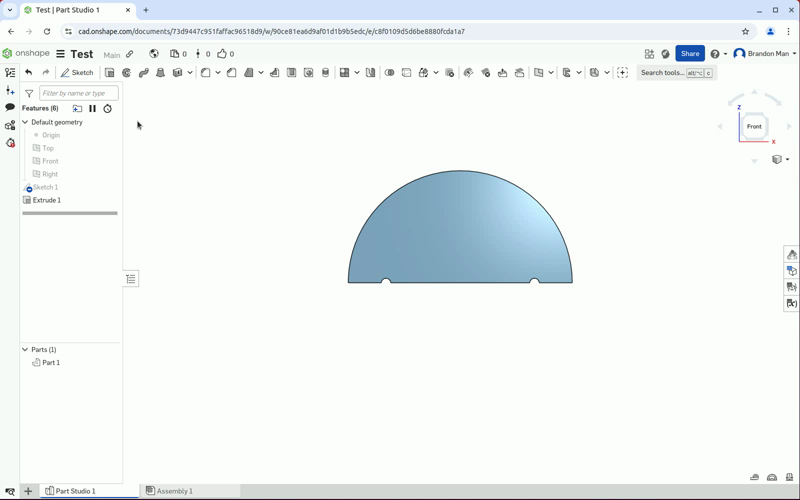
mouse_move(73, 189)
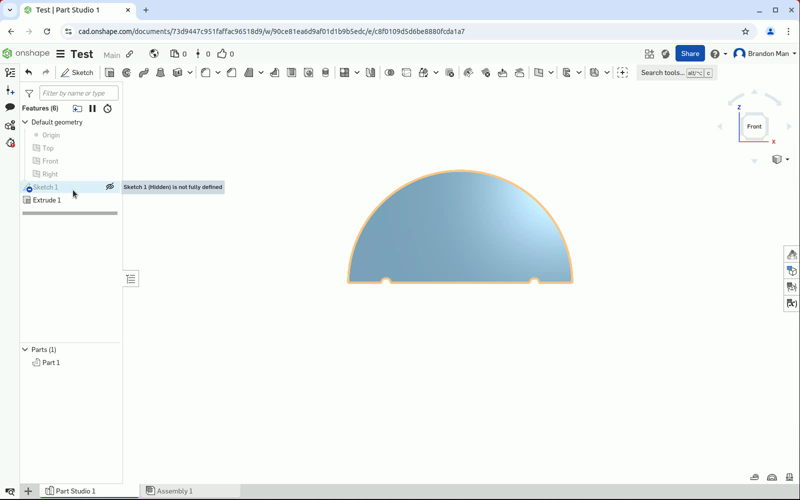
click(73, 189)
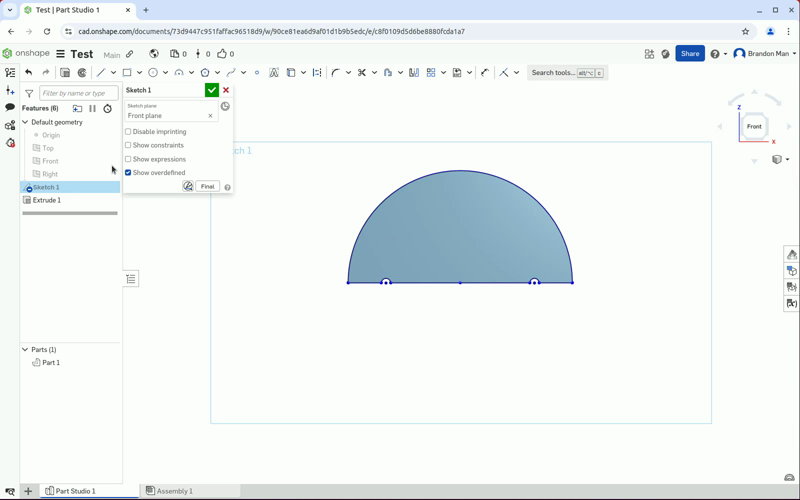
mouse_move(229, 92)
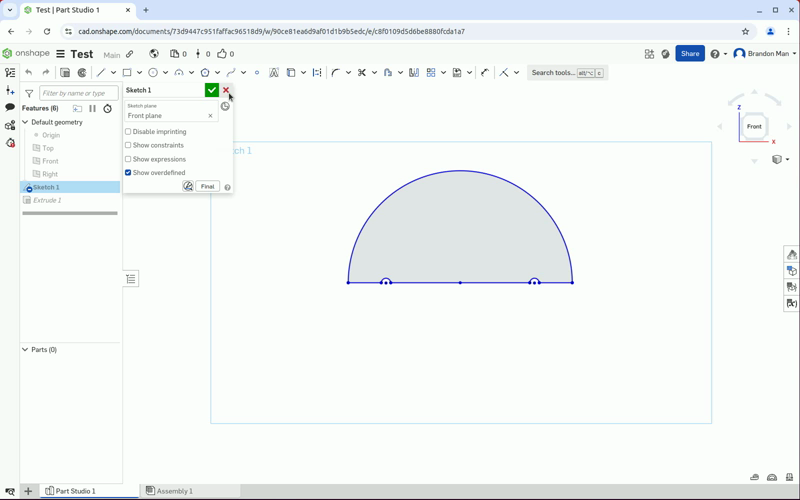
click(229, 92)
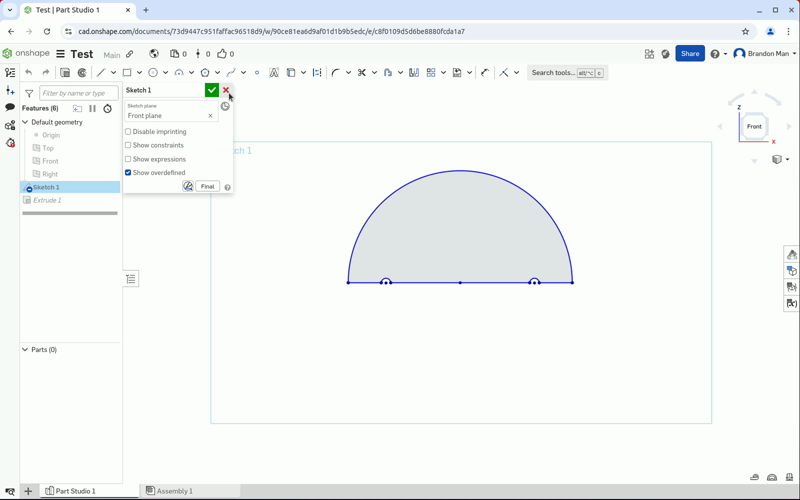
key(shift+s)
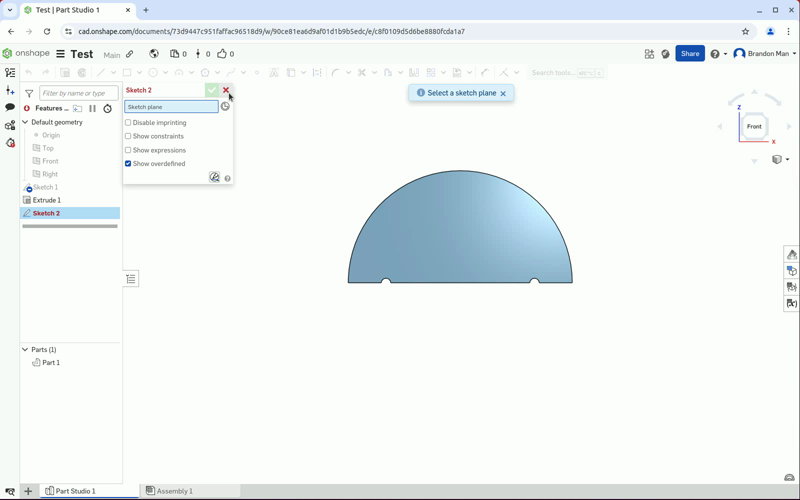
mouse_move(73, 163)
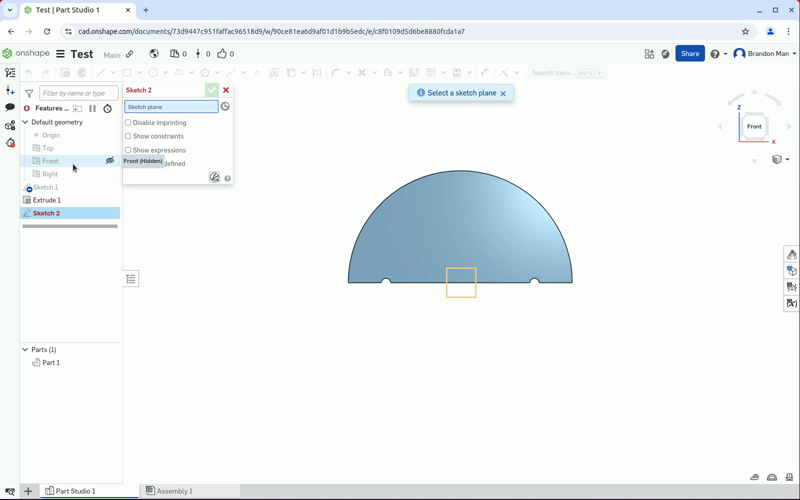
click(73, 163)
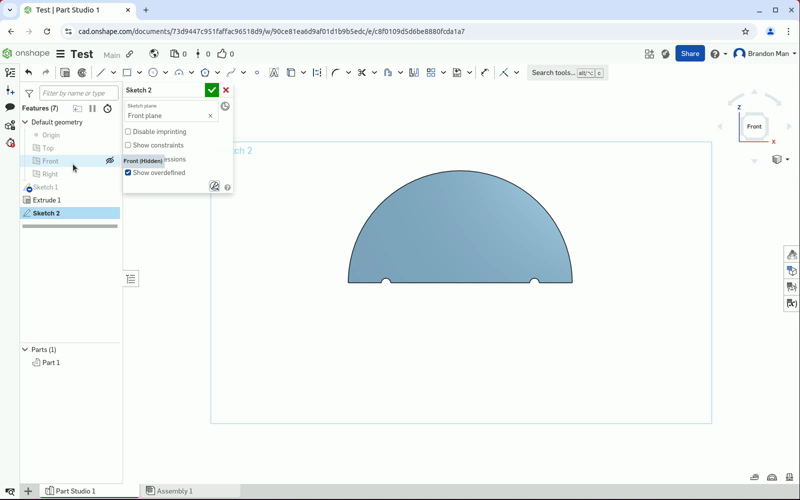
mouse_move(73, 352)
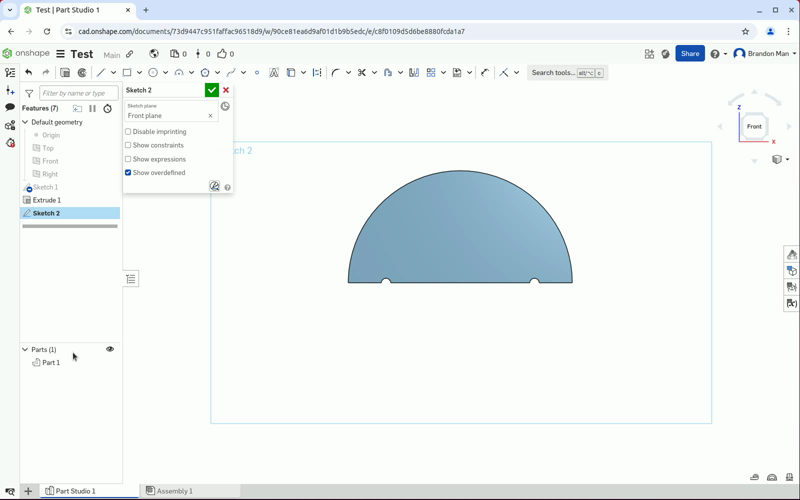
key(y)
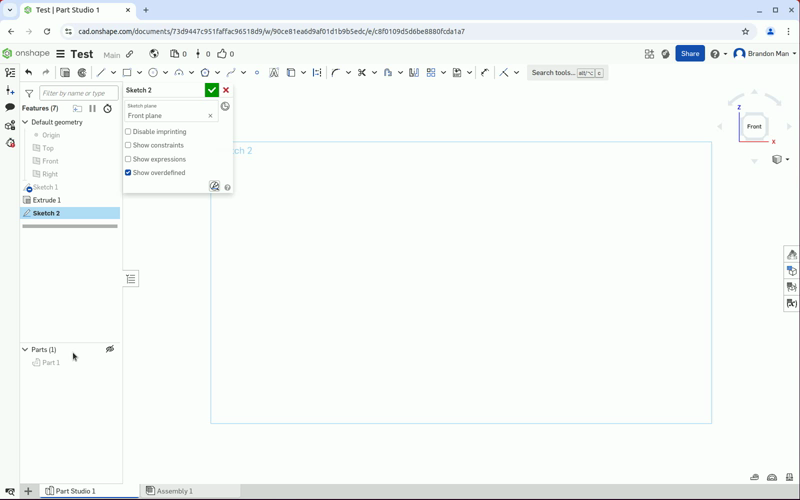
key(a)
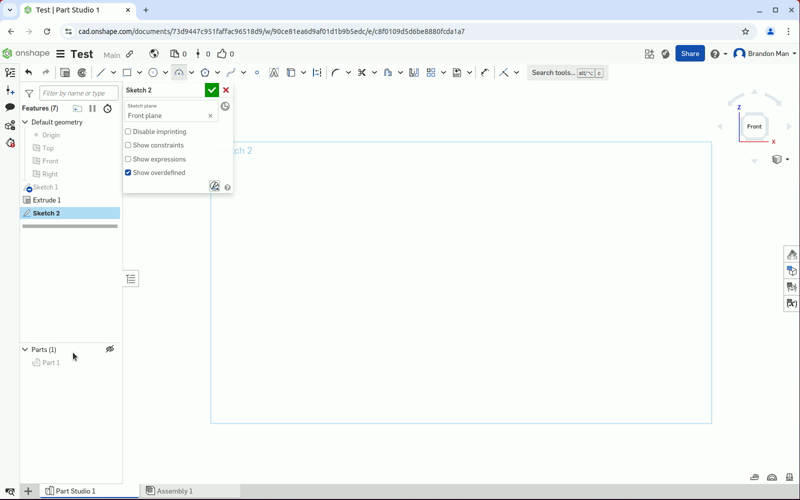
key_down(shift)
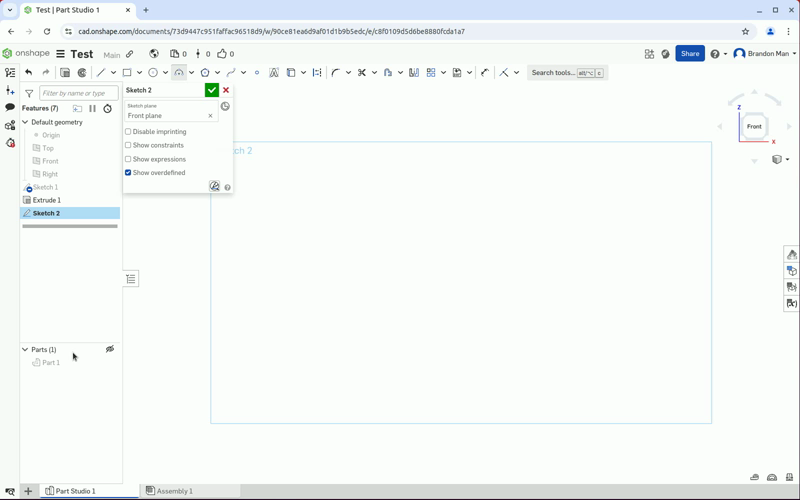
mouse_move(348, 282)
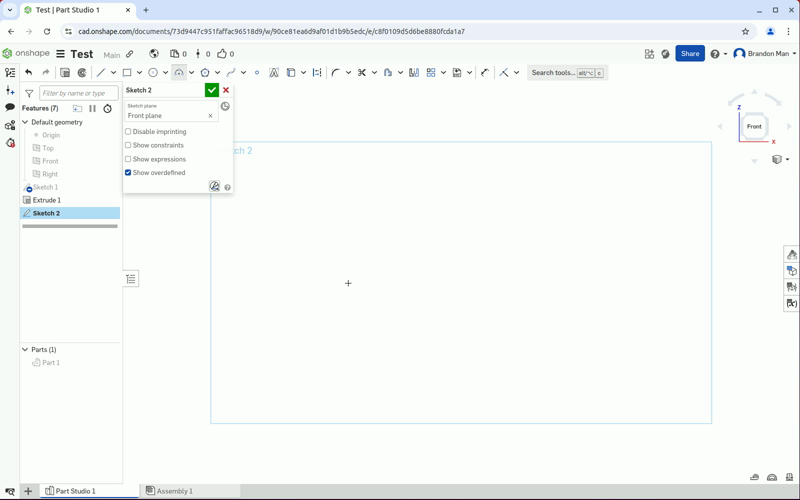
click(348, 282)
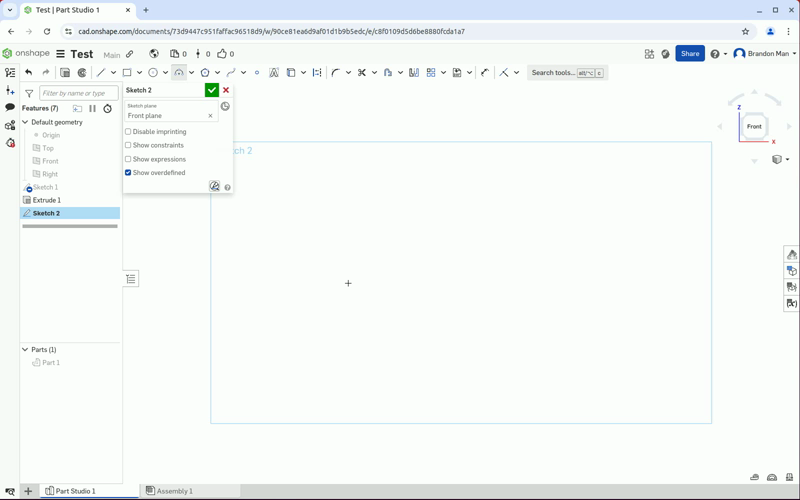
key_up(shift)
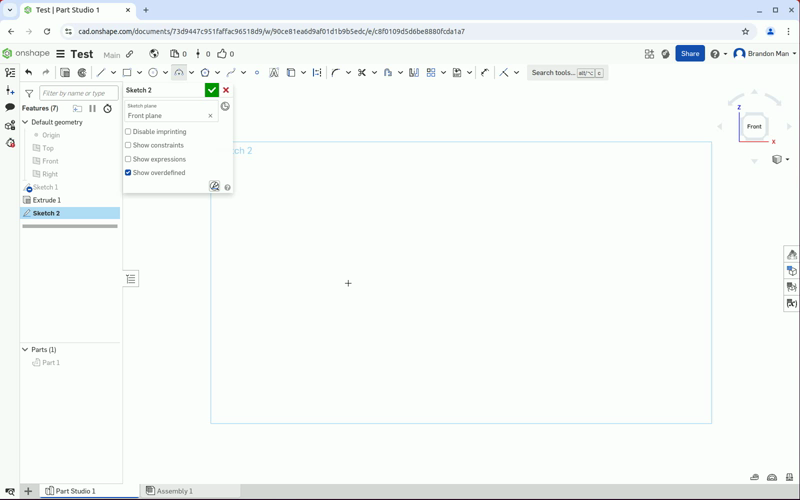
key_down(shift)
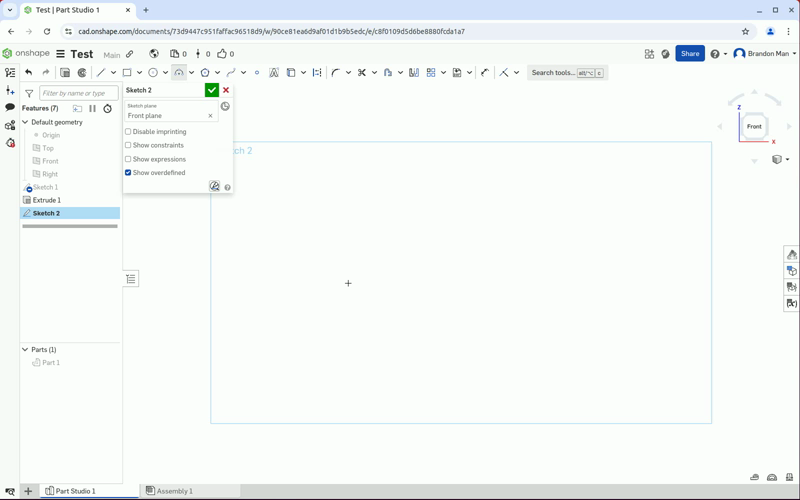
mouse_move(572, 282)
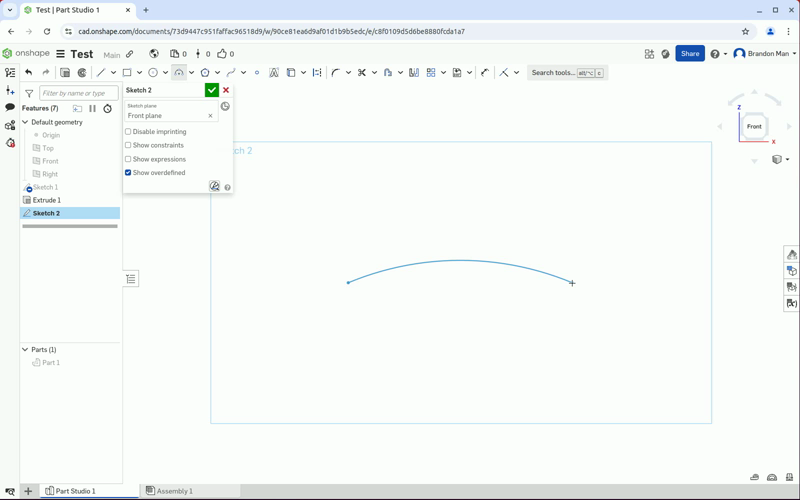
click(572, 282)
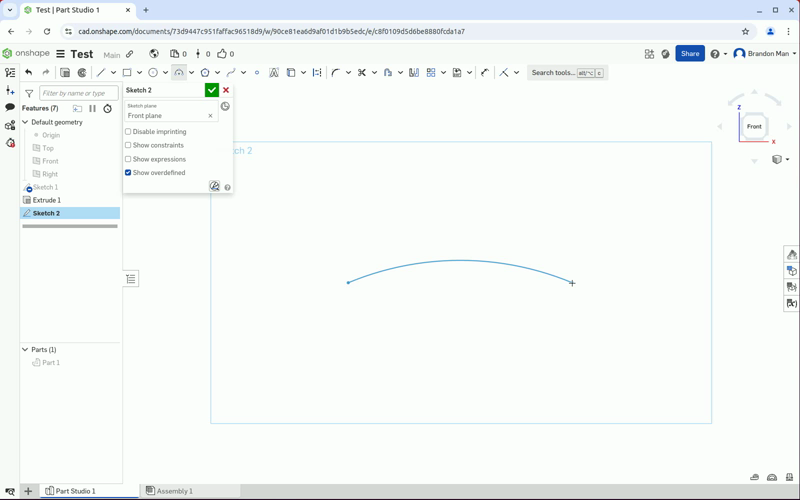
mouse_move(460, 394)
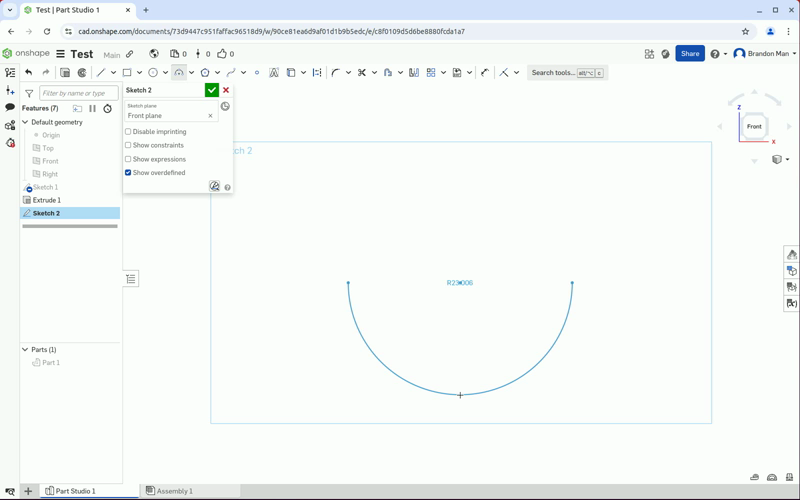
click(460, 394)
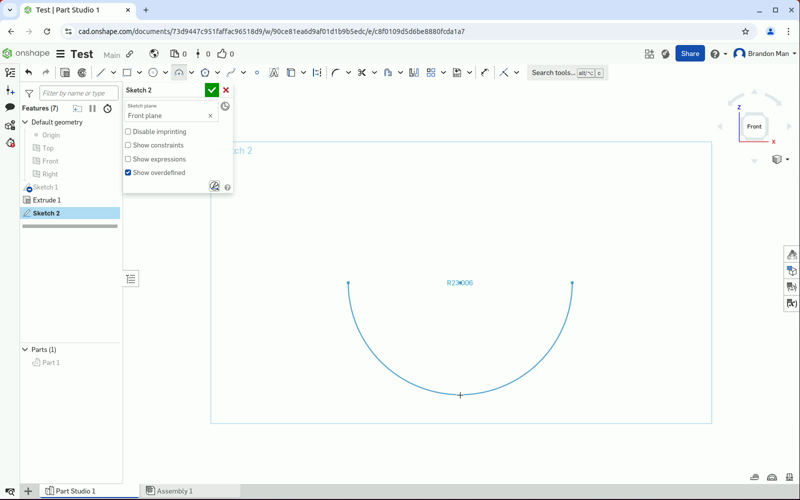
key_up(shift)
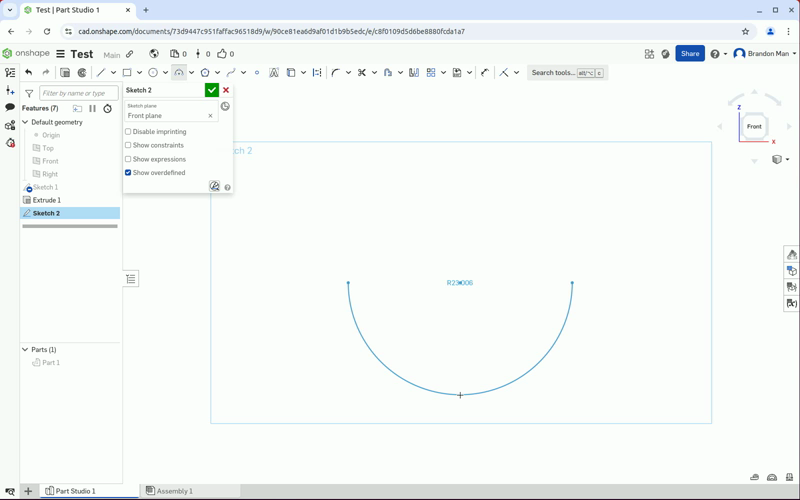
key(esc)
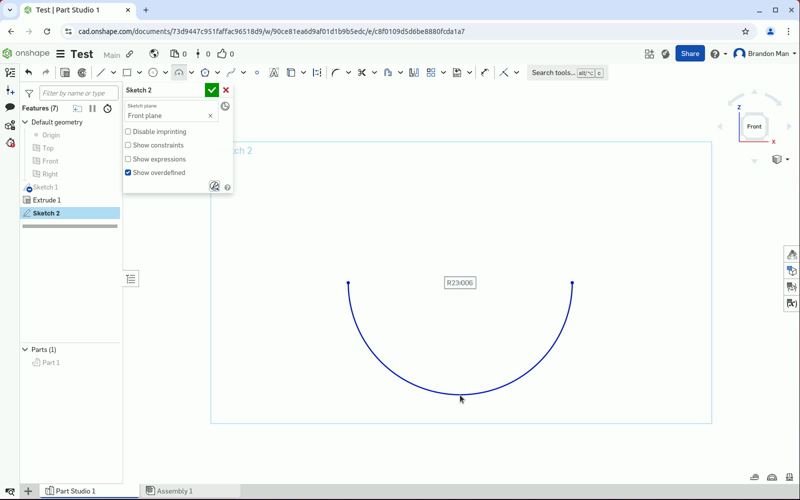
key(l)
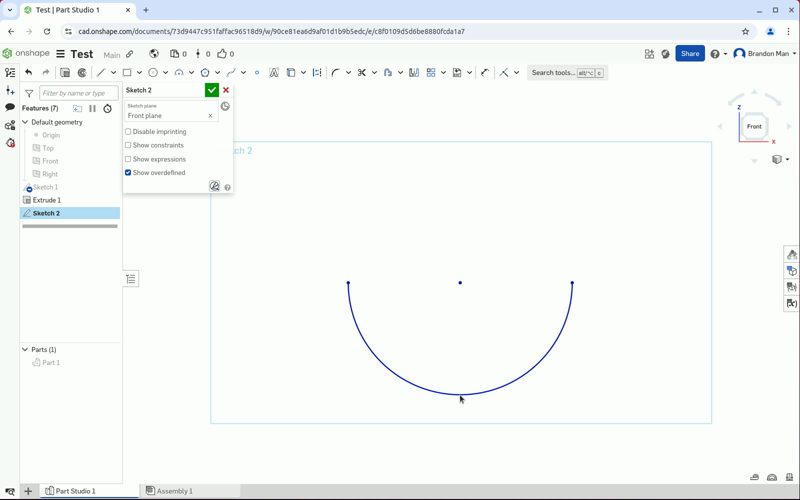
mouse_move(572, 282)
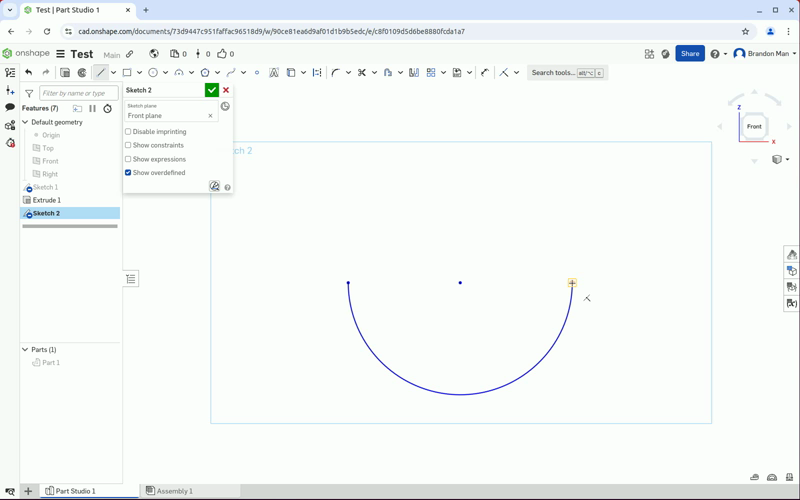
click(572, 282)
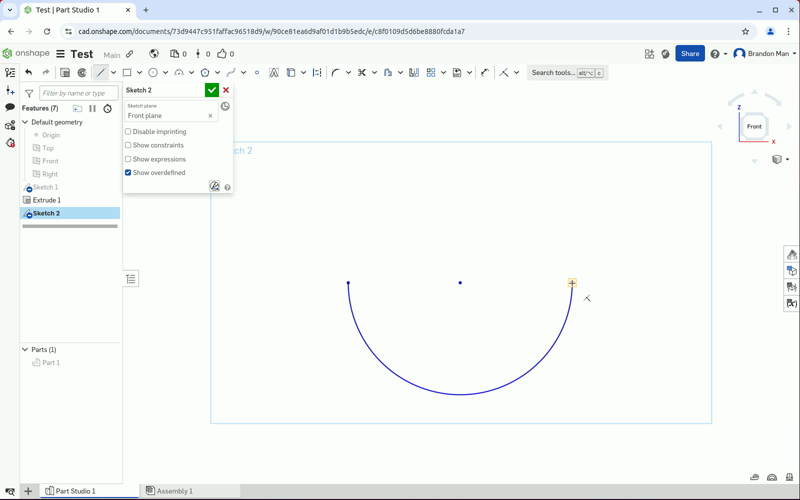
key_down(shift)
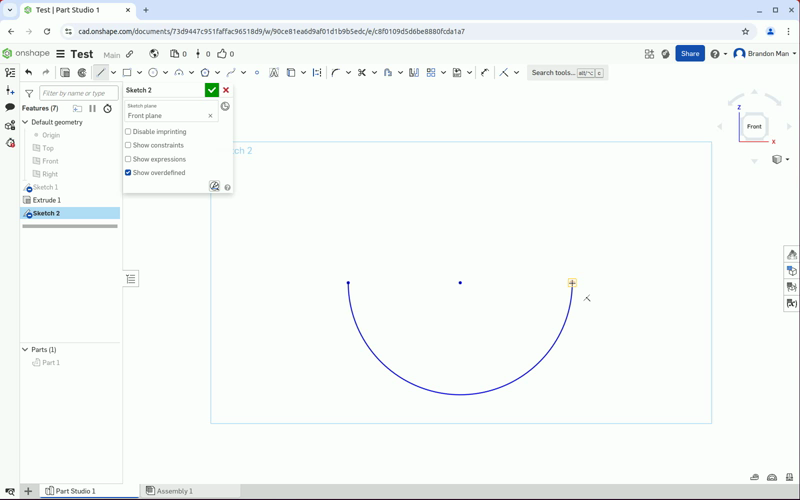
mouse_move(589, 282)
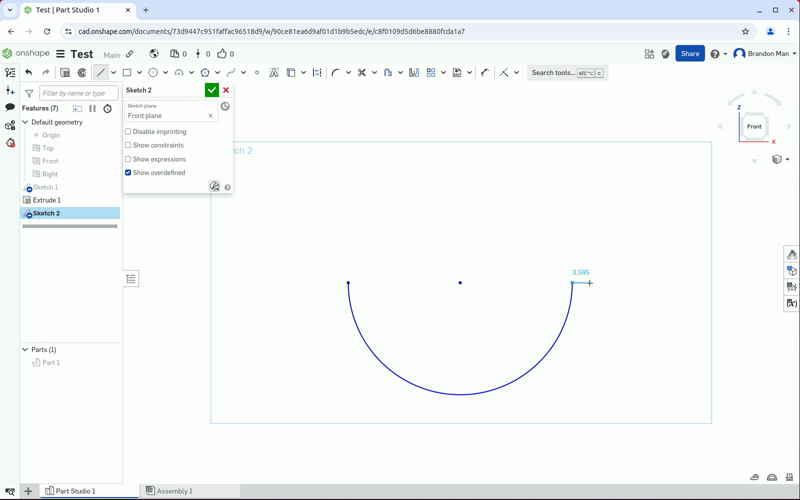
mouse_move(539, 282)
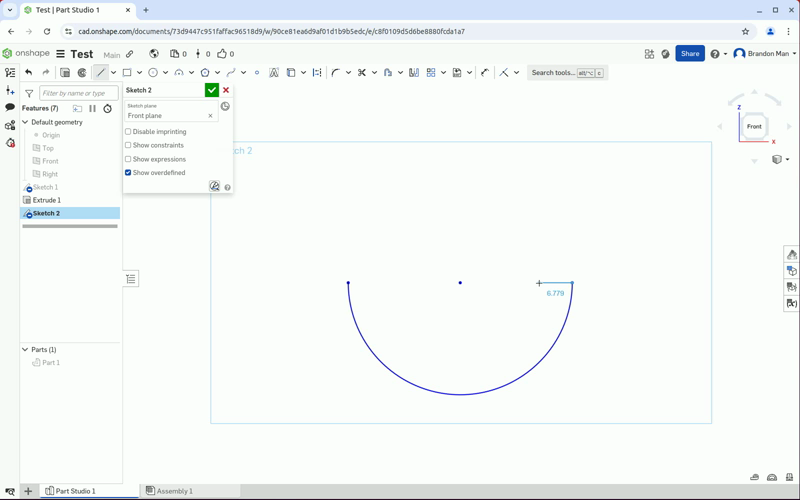
click(539, 282)
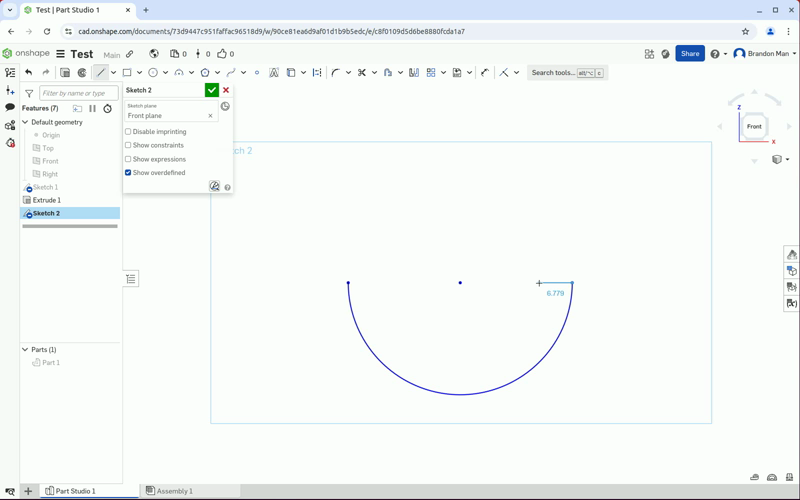
key_up(shift)
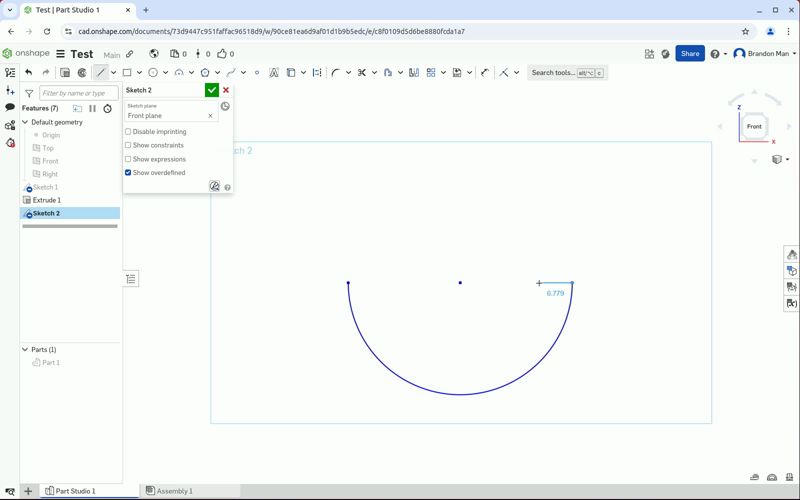
key(esc)
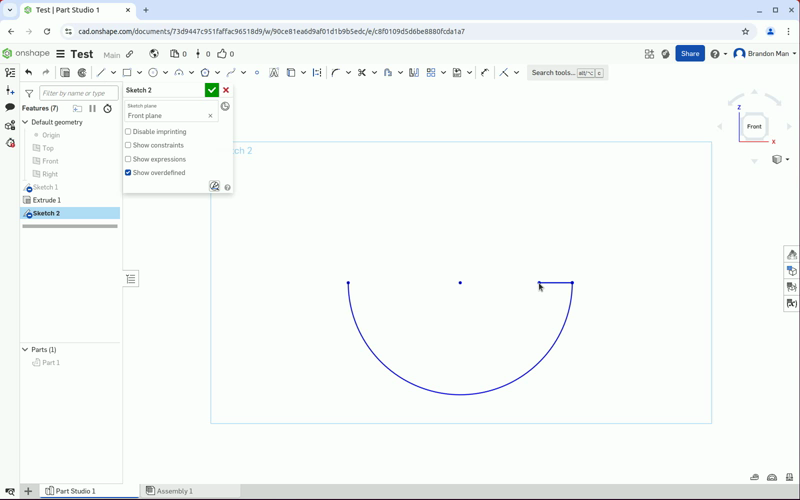
key(a)
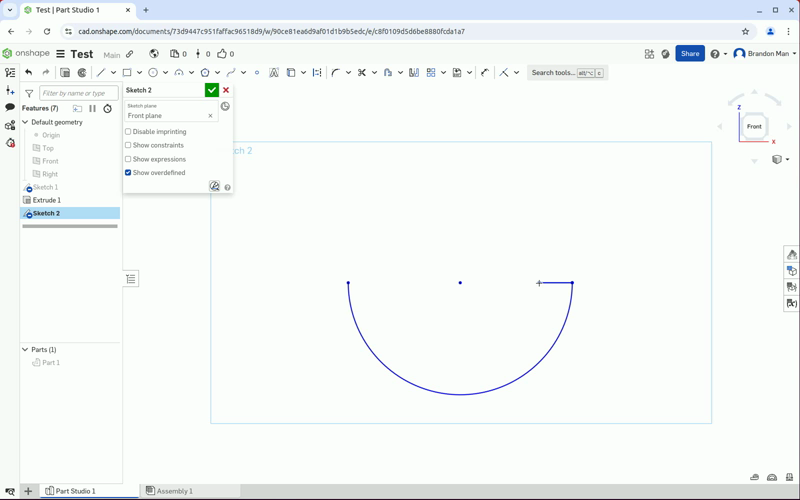
mouse_move(539, 282)
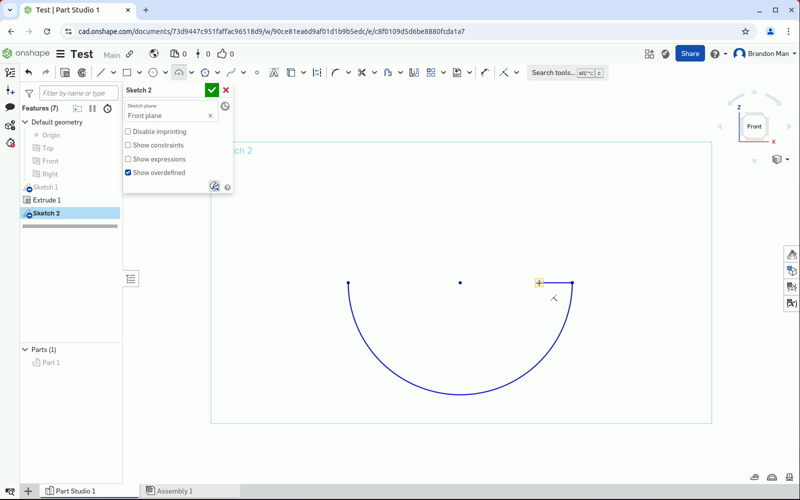
click(539, 282)
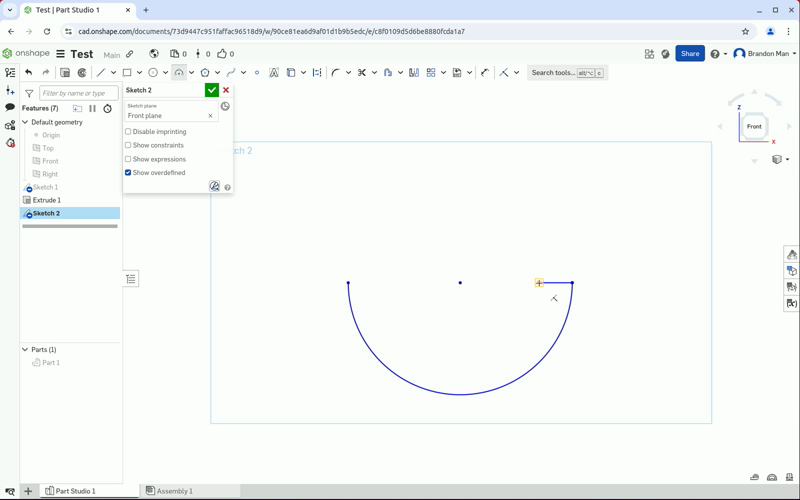
key_down(shift)
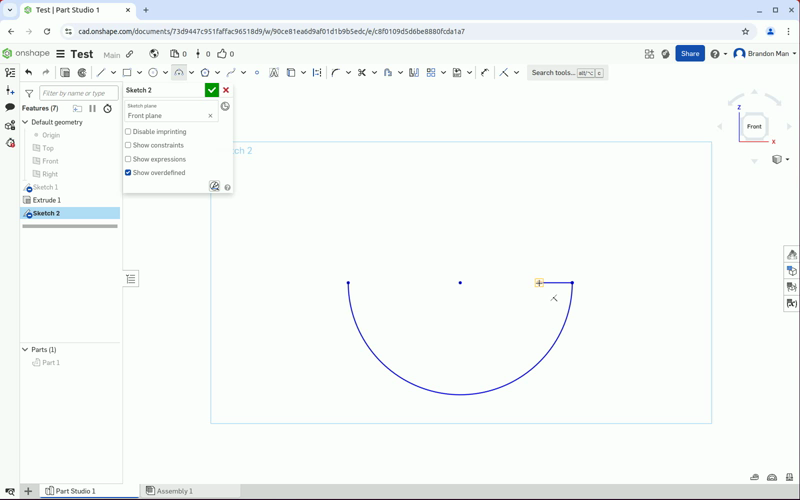
mouse_move(529, 282)
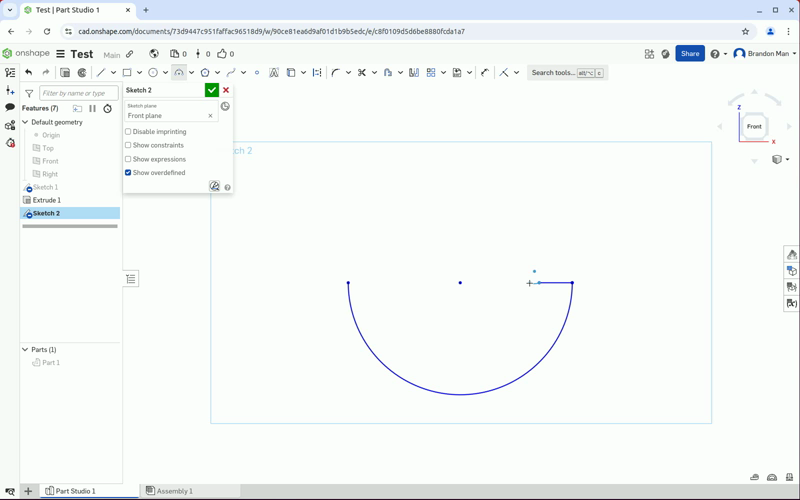
click(529, 282)
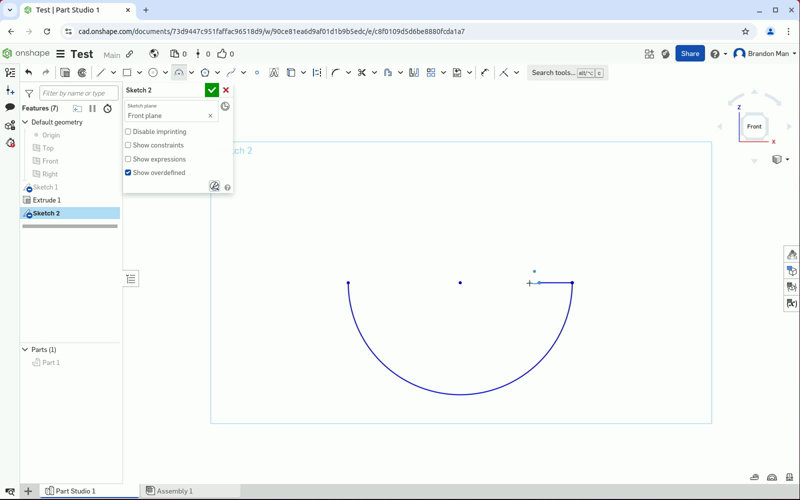
mouse_move(534, 287)
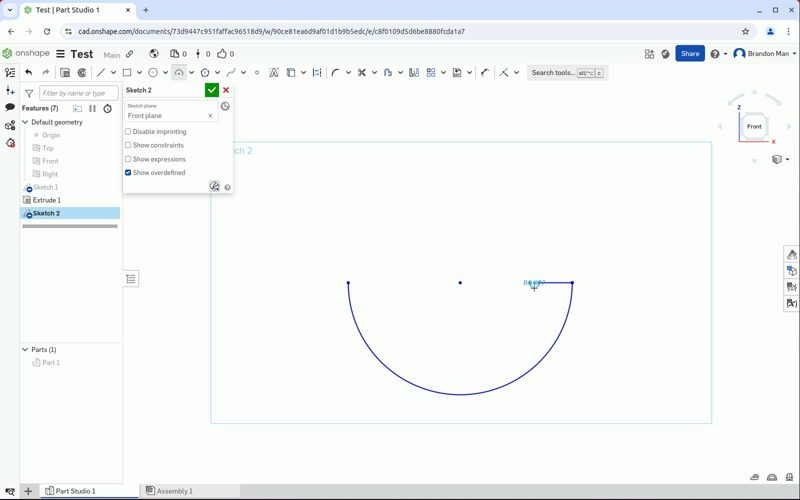
click(534, 287)
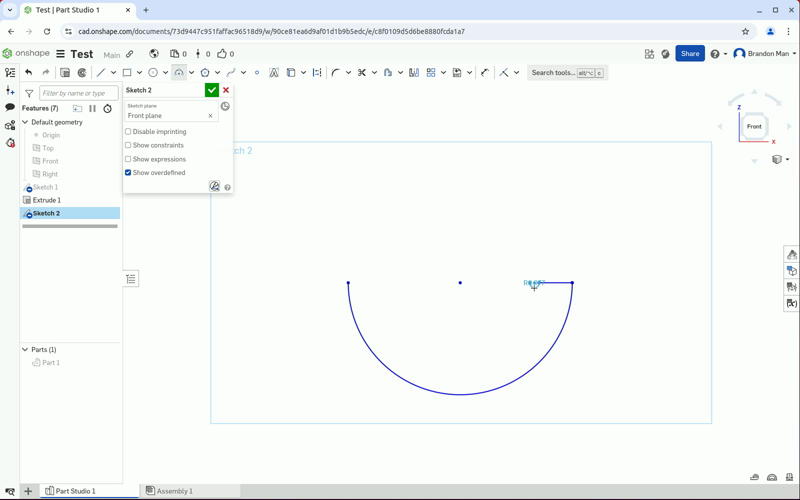
key_up(shift)
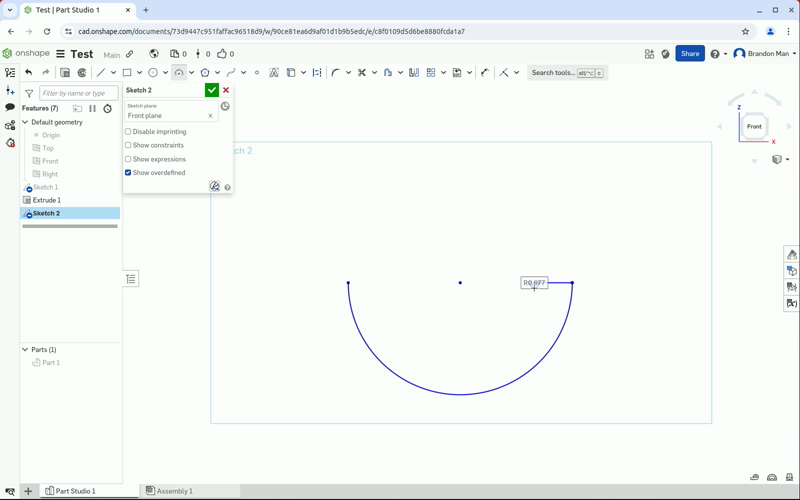
key(esc)
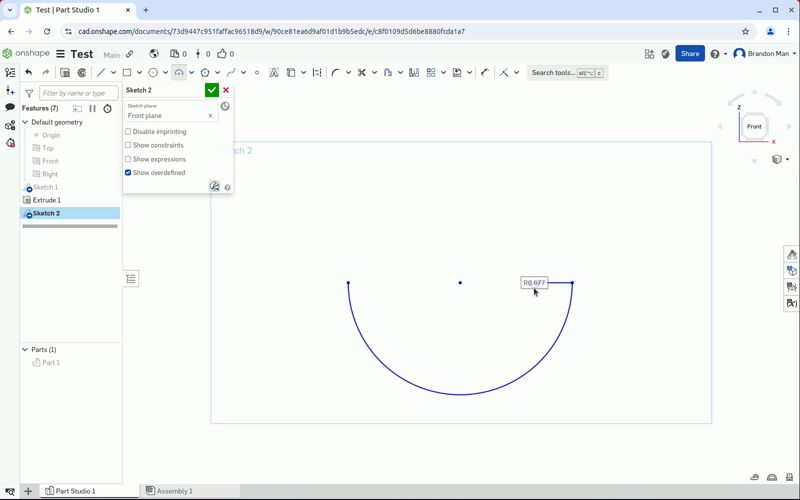
key(l)
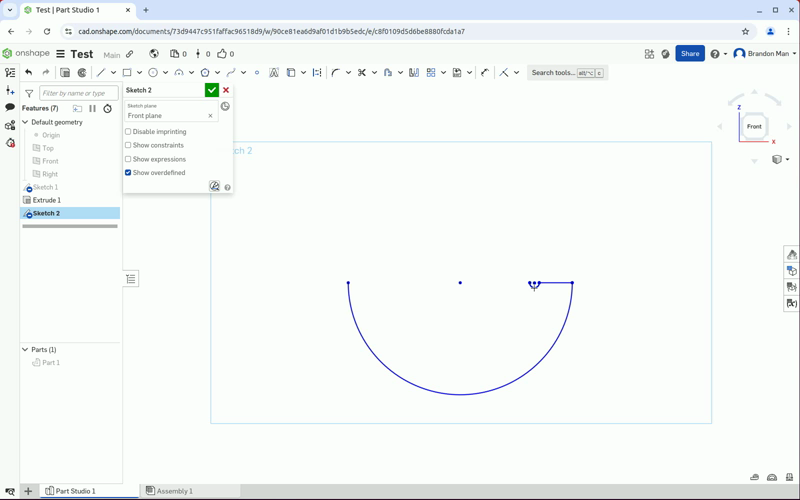
mouse_move(529, 282)
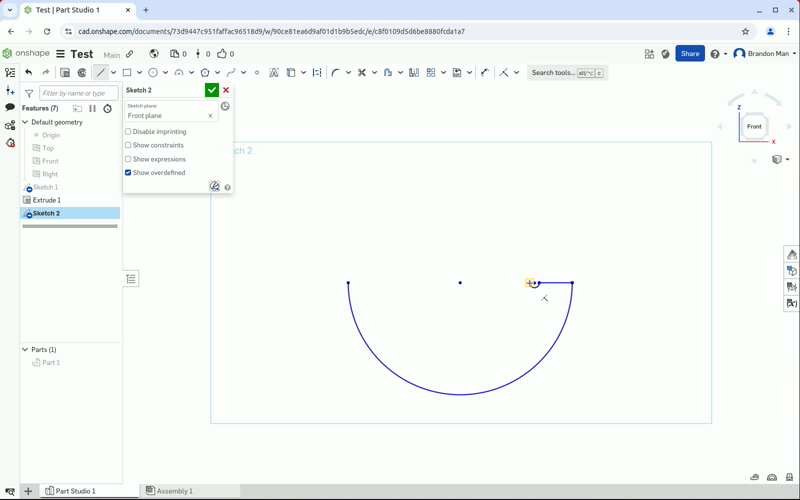
scroll(6)
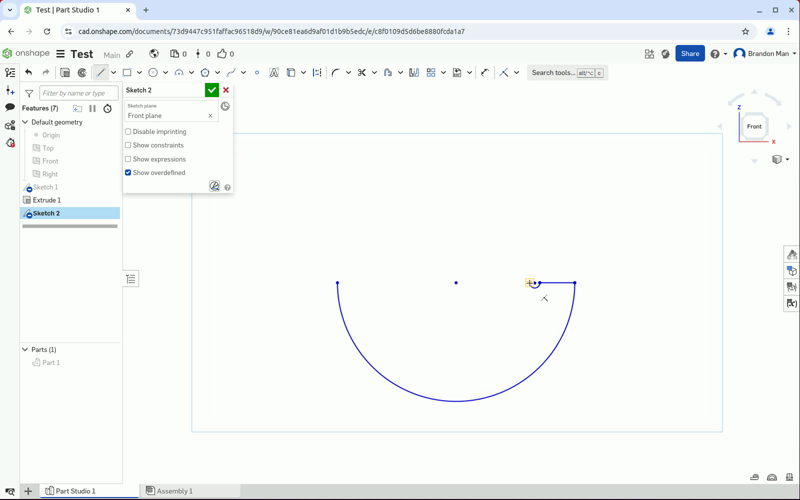
scroll(6)
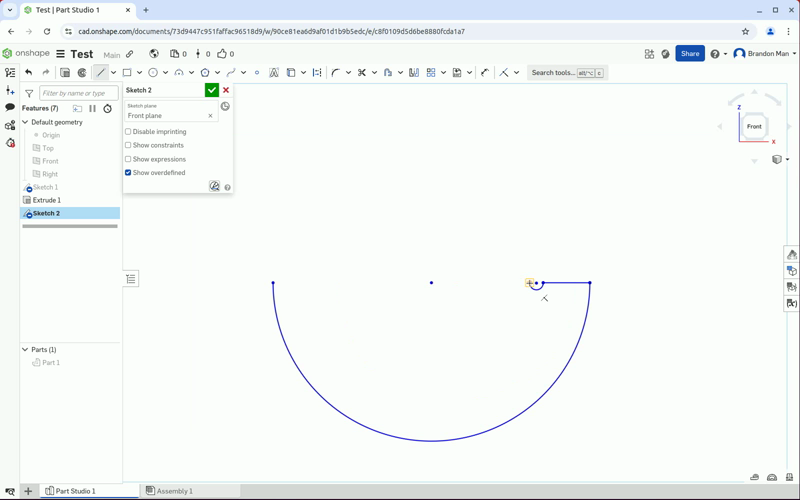
scroll(6)
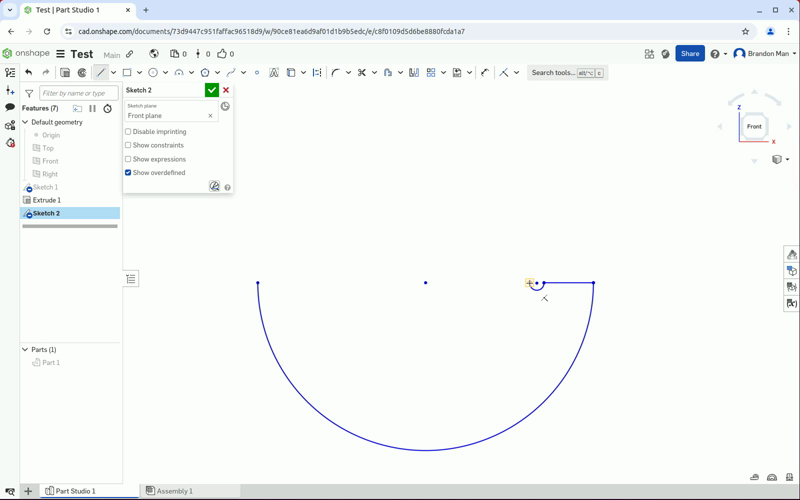
scroll(6)
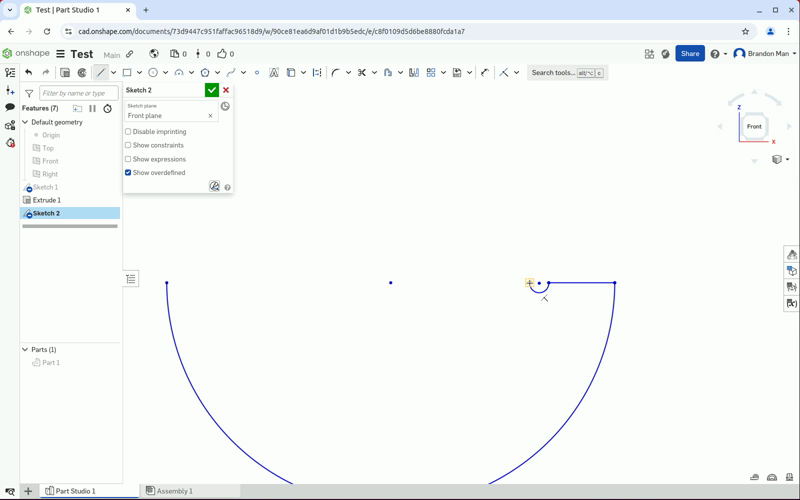
scroll(6)
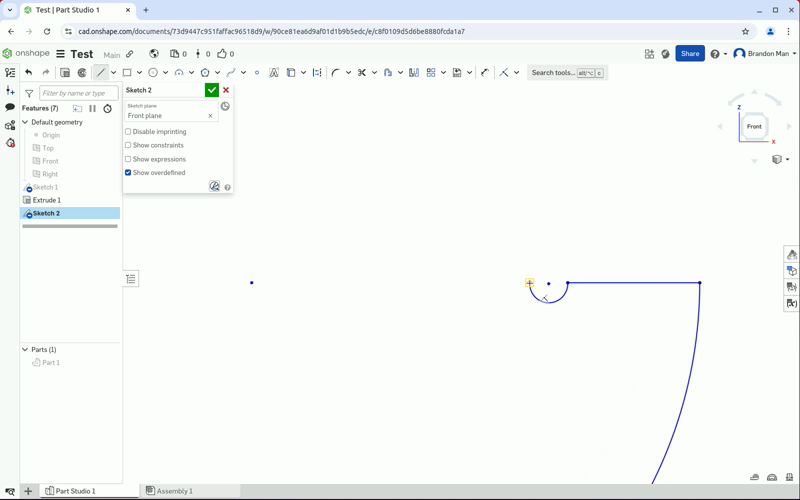
scroll(6)
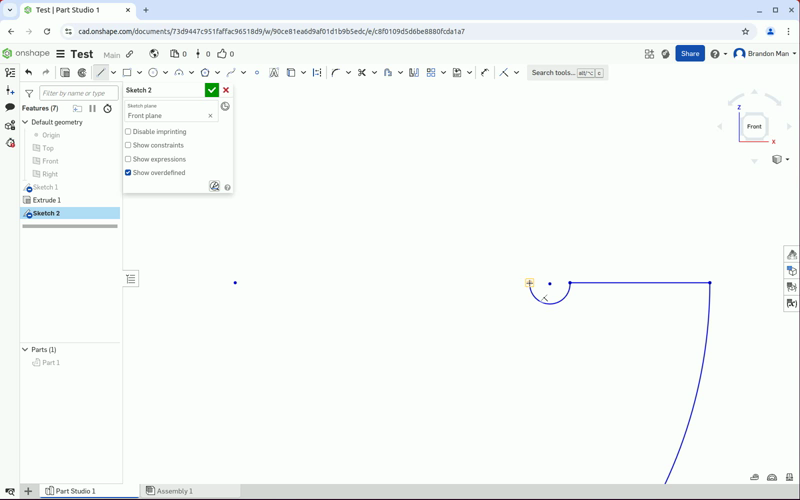
scroll(6)
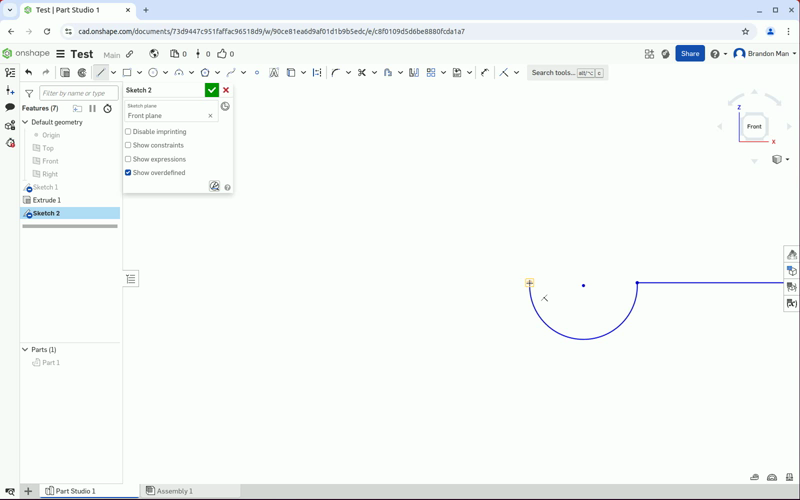
click(529, 282)
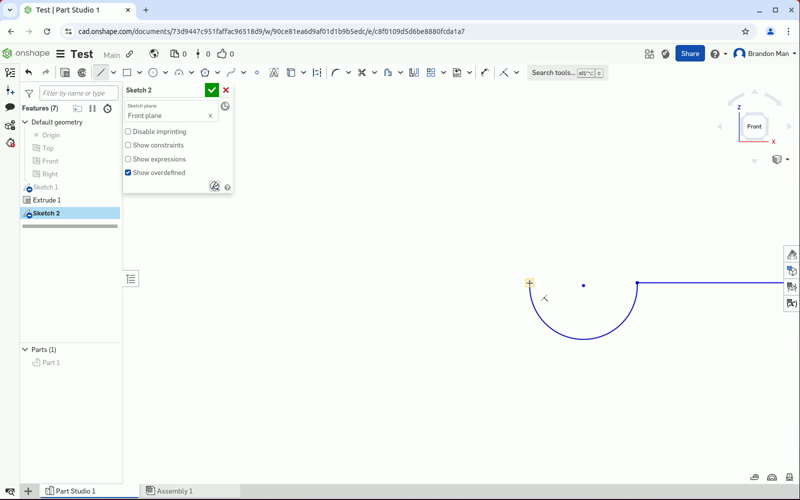
scroll(-6)
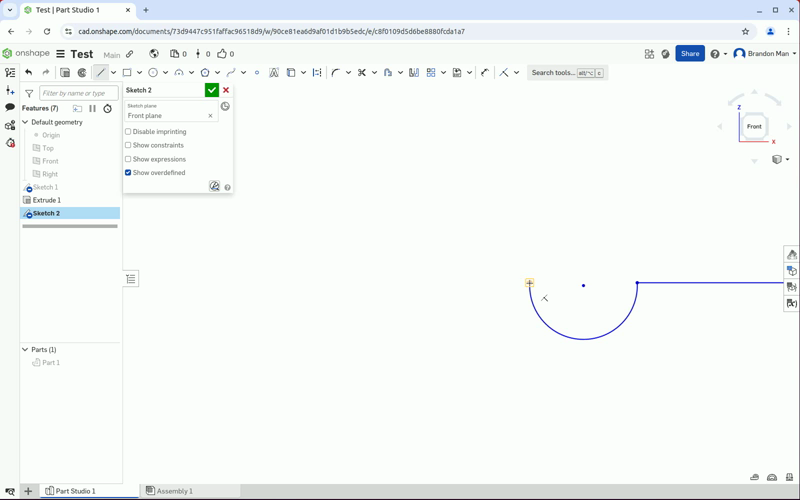
scroll(-6)
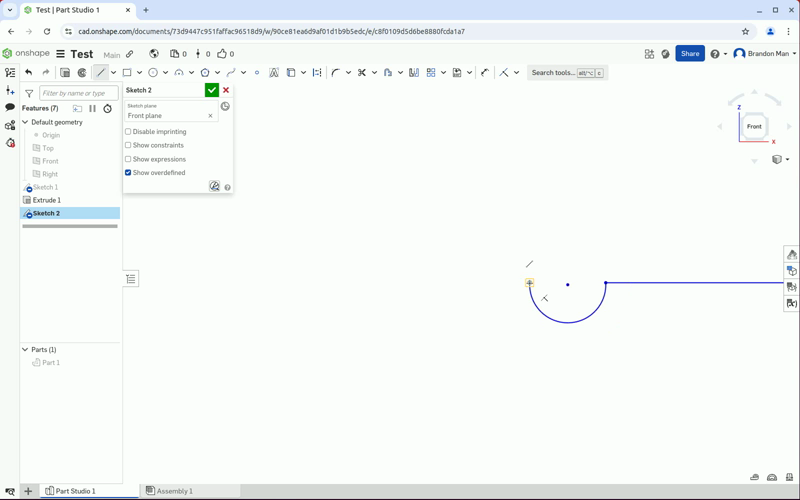
scroll(-6)
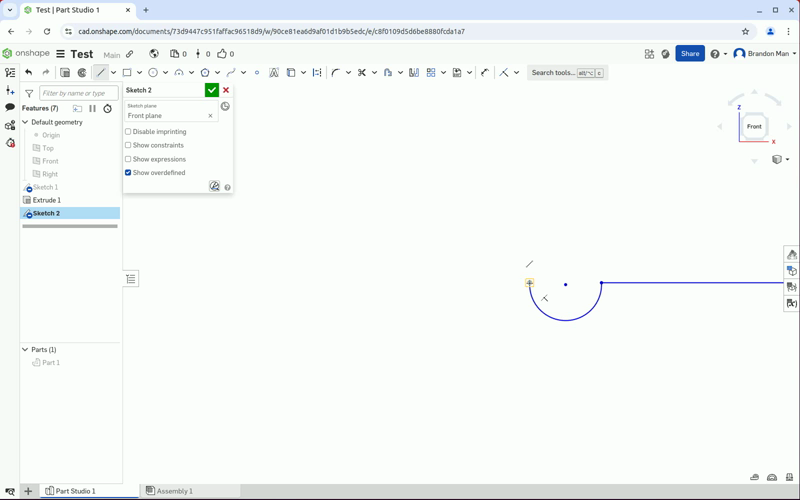
scroll(-6)
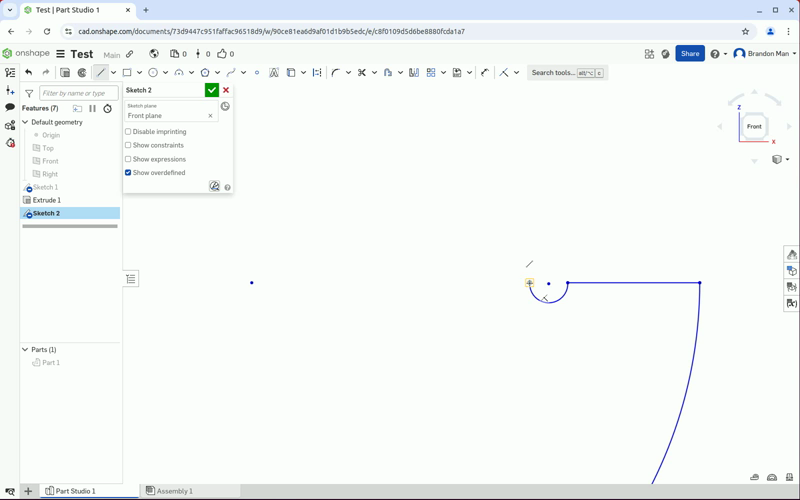
scroll(-6)
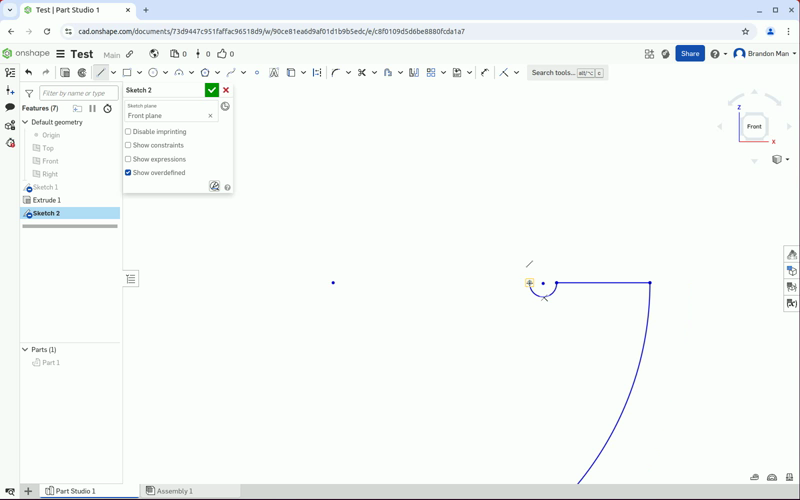
scroll(-6)
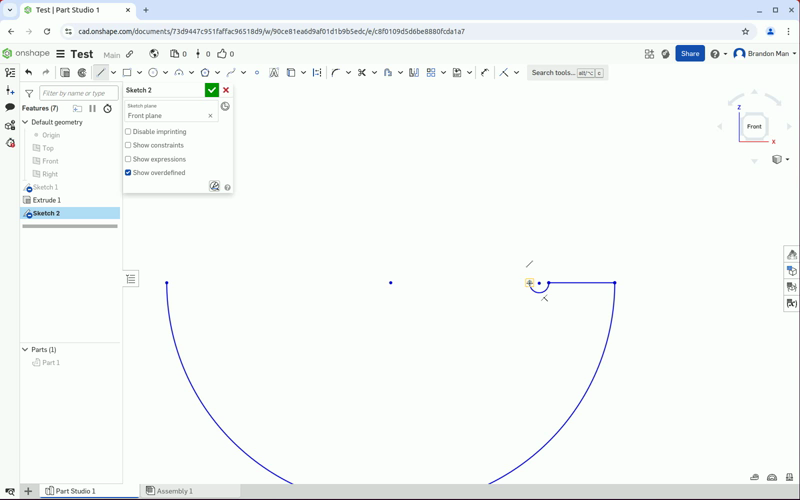
scroll(-6)
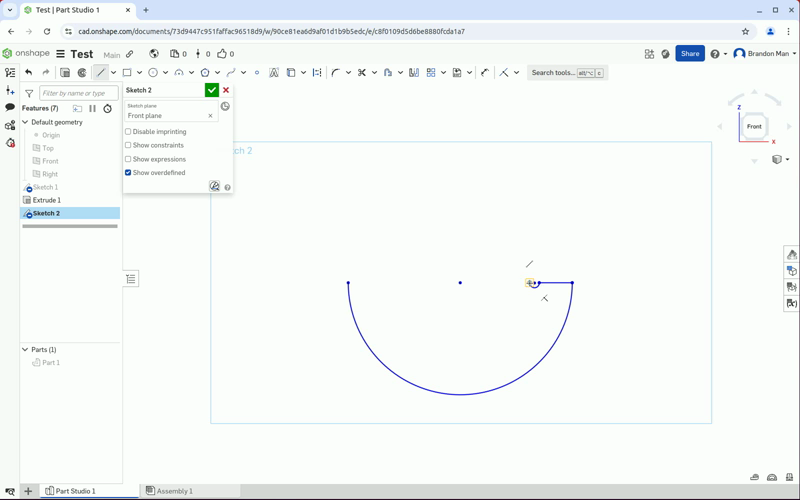
key_down(shift)
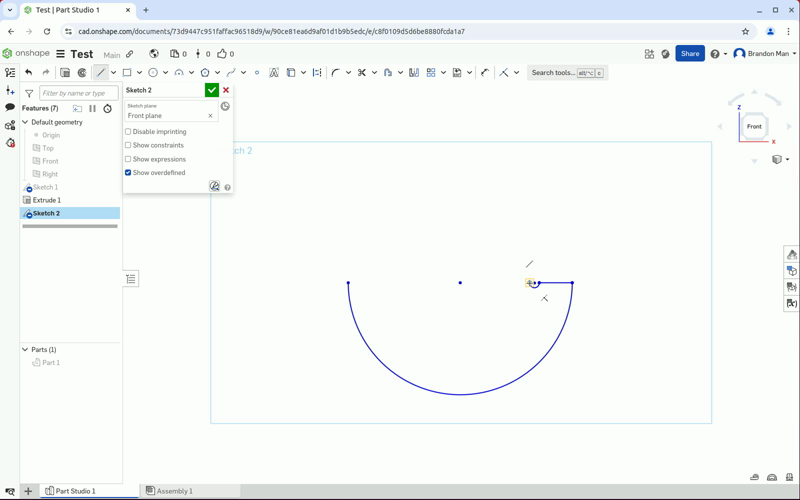
mouse_move(390, 282)
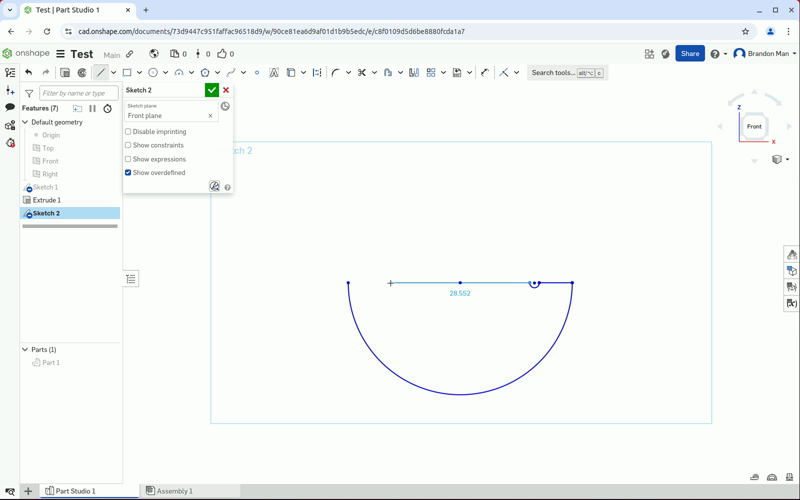
click(390, 282)
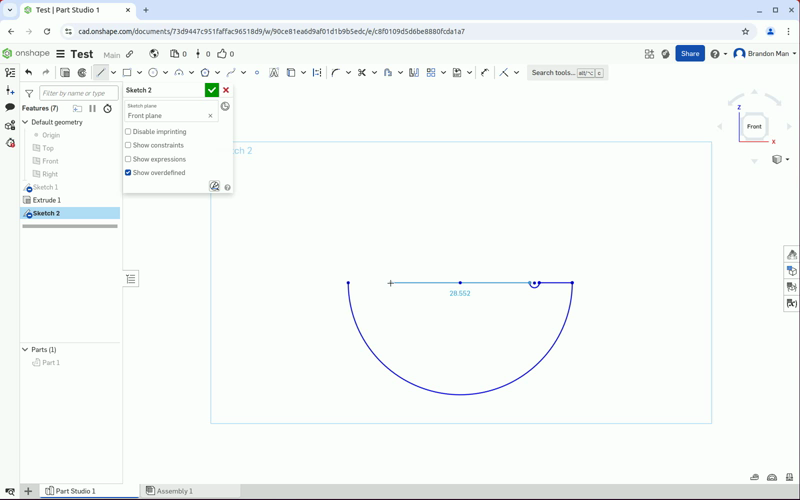
key_up(shift)
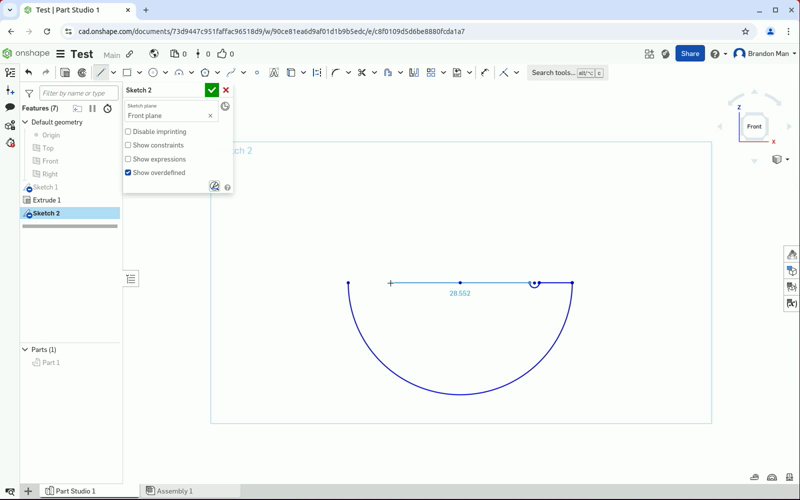
key(esc)
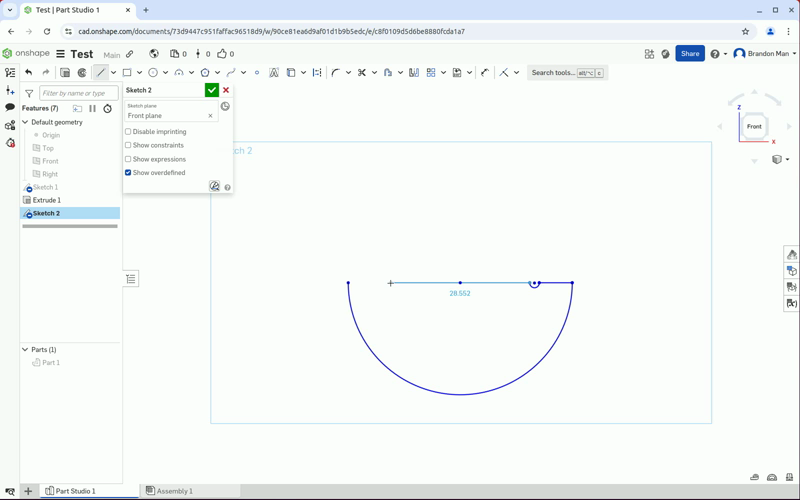
key(a)
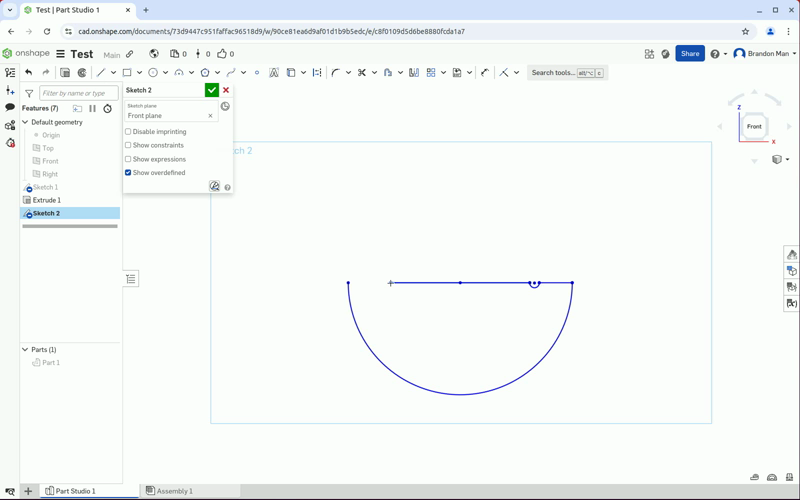
mouse_move(390, 282)
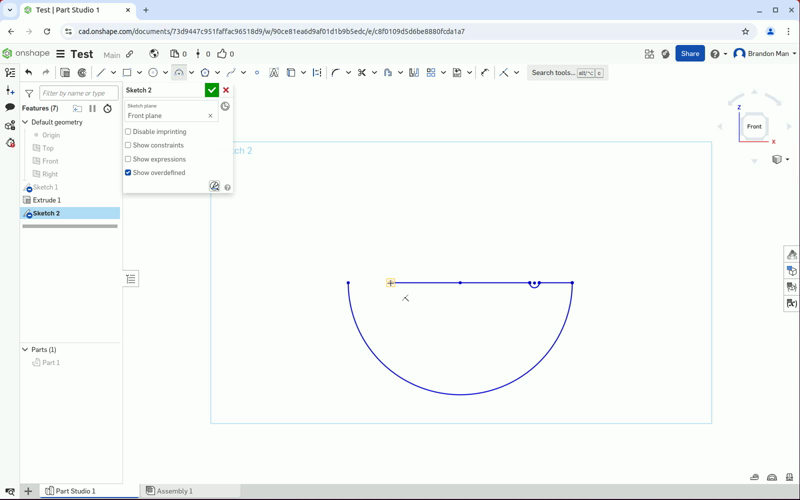
click(390, 282)
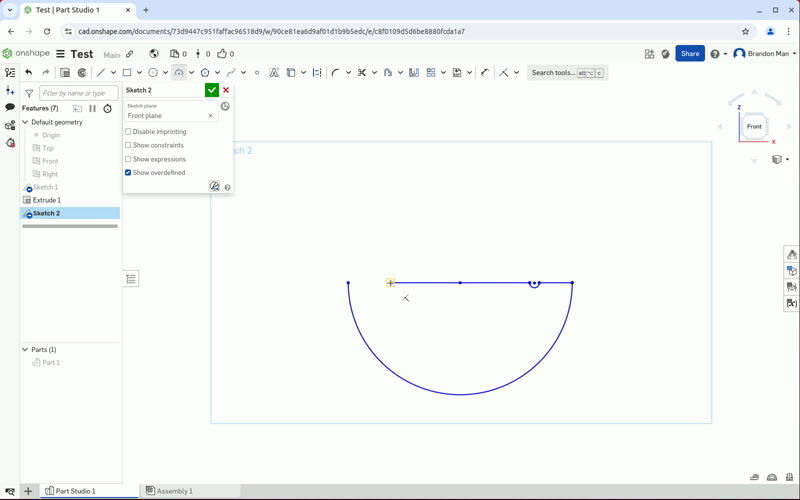
key_down(shift)
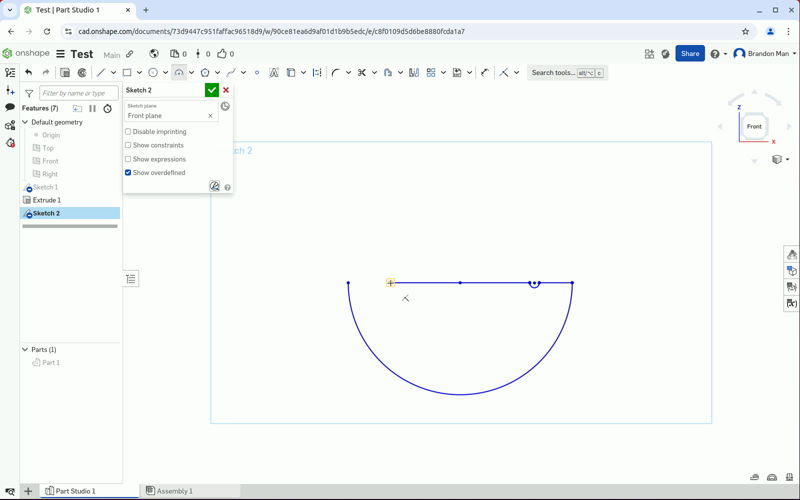
mouse_move(381, 282)
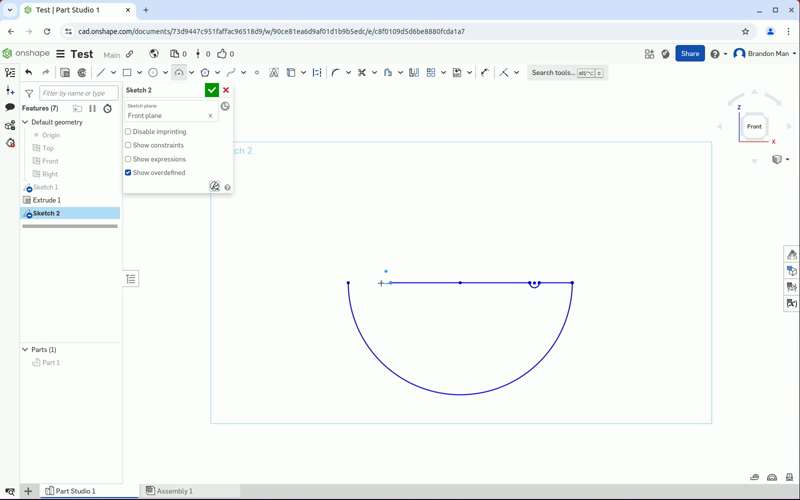
click(381, 282)
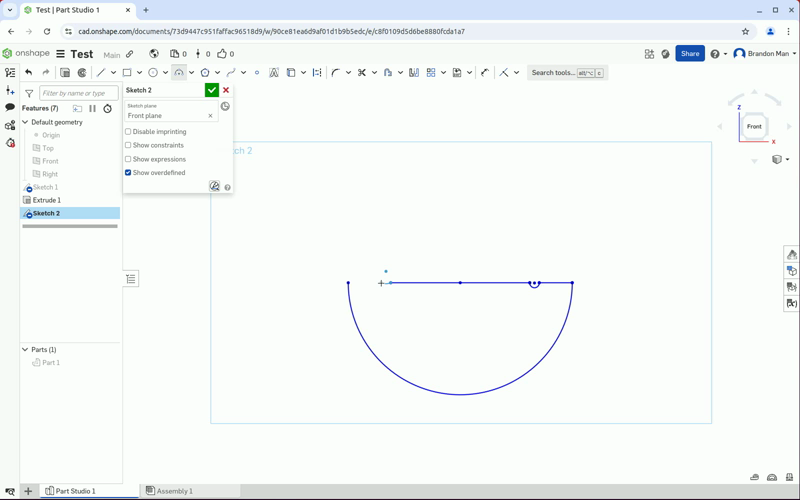
mouse_move(386, 287)
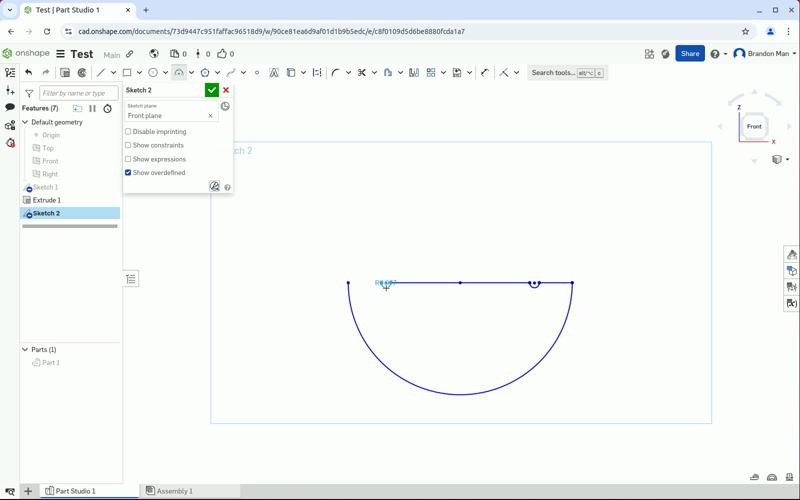
click(386, 287)
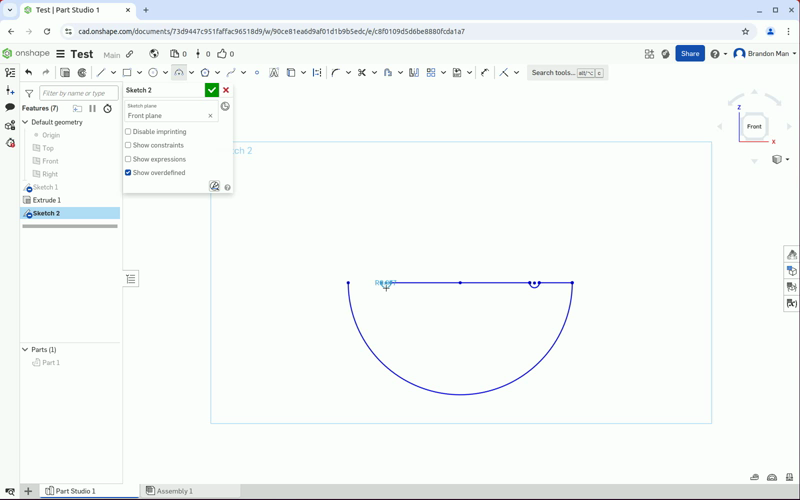
key_up(shift)
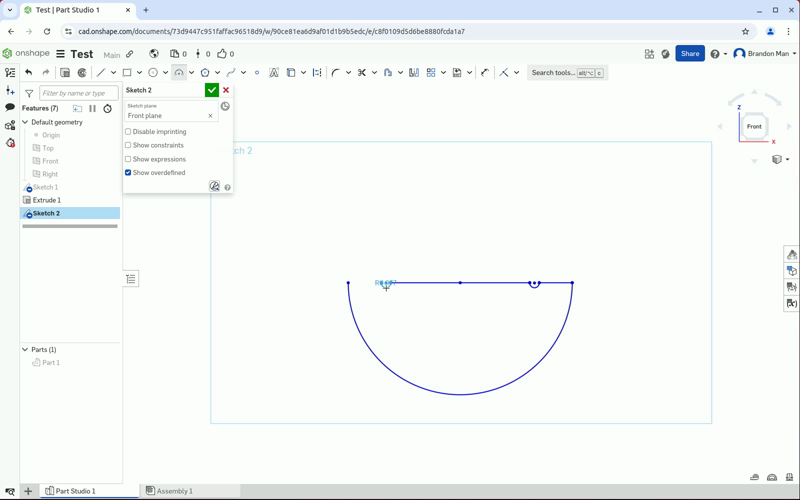
key(esc)
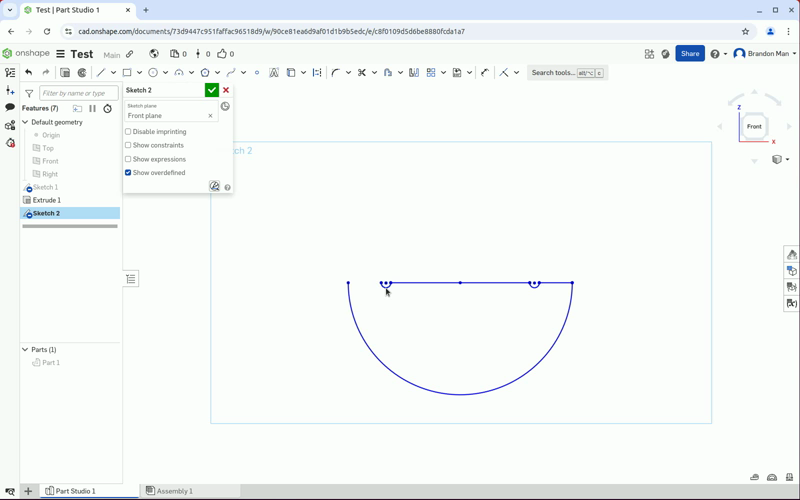
key(l)
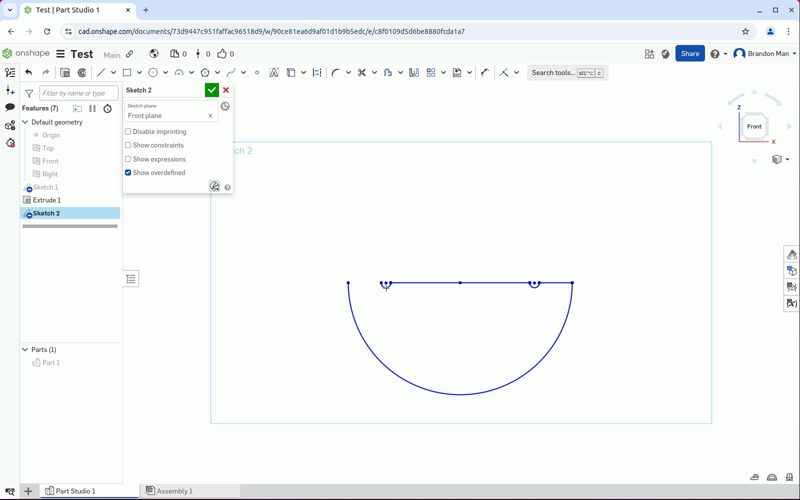
mouse_move(381, 282)
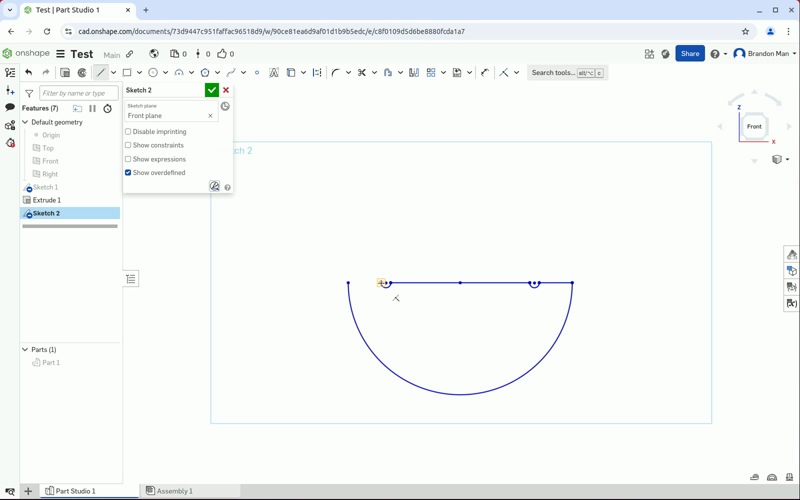
click(381, 282)
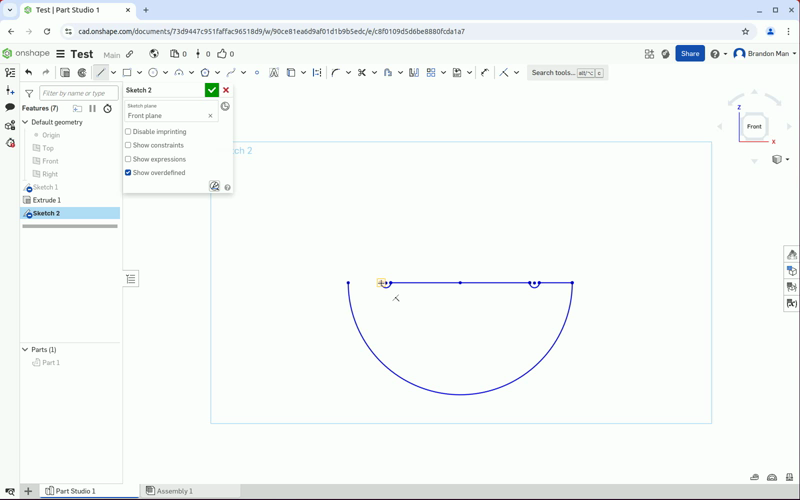
mouse_move(411, 282)
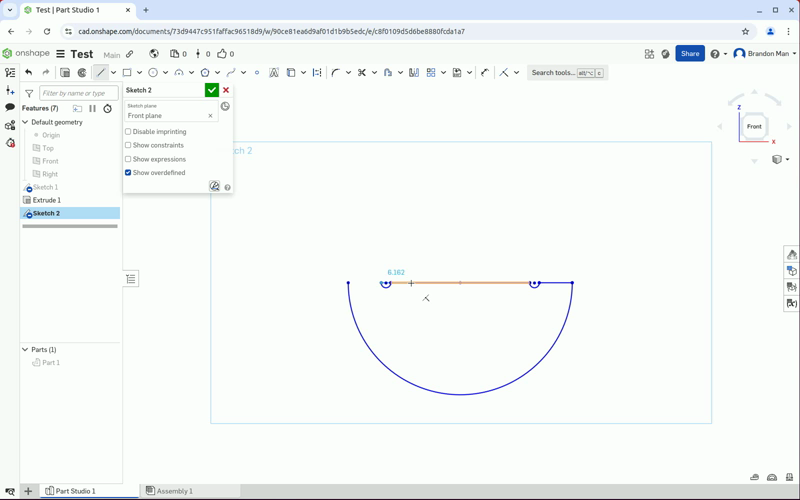
key_down(shift)
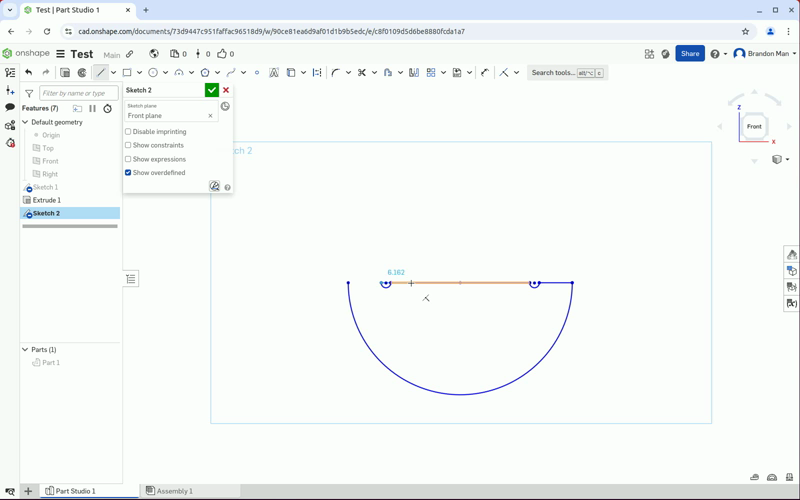
mouse_move(348, 282)
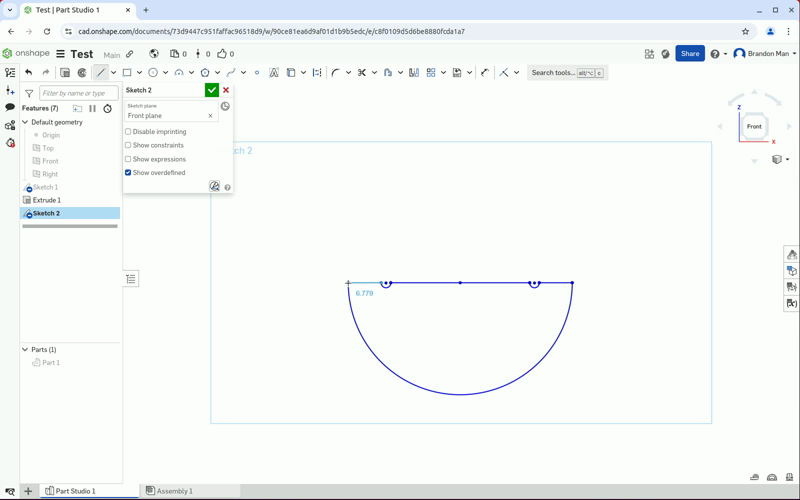
key_up(shift)
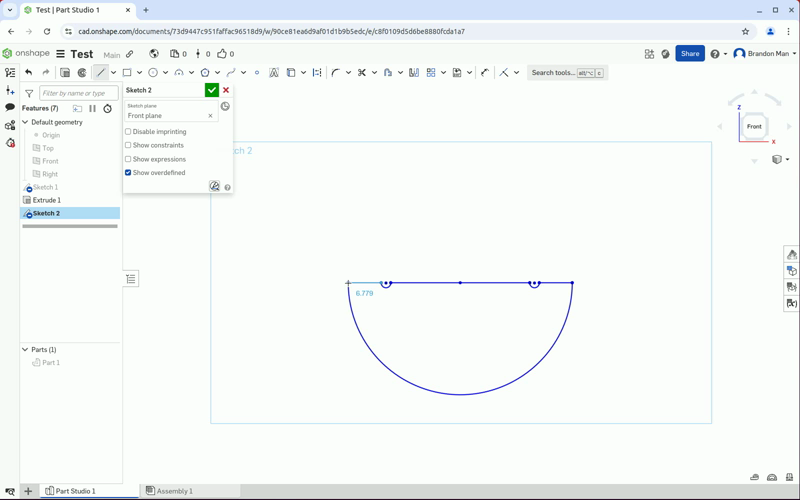
click(348, 282)
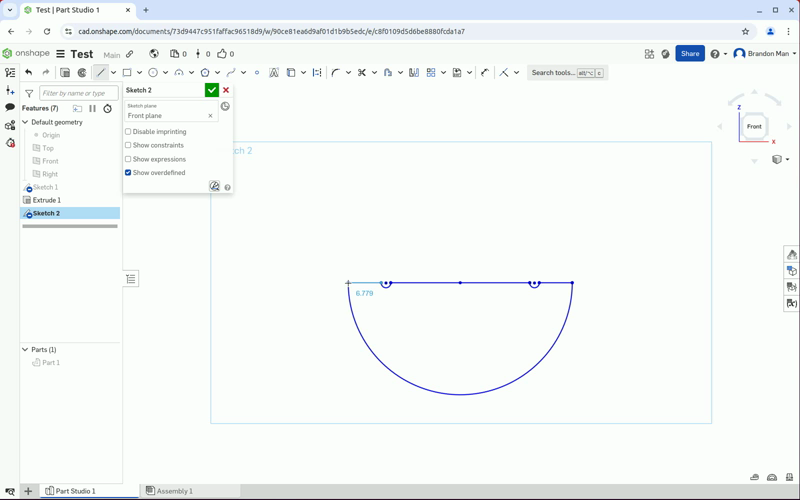
key(esc)
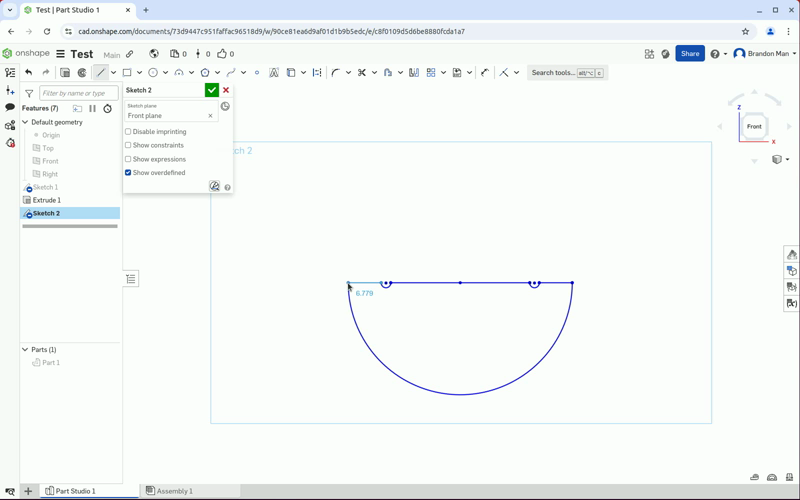
mouse_move(423, 346)
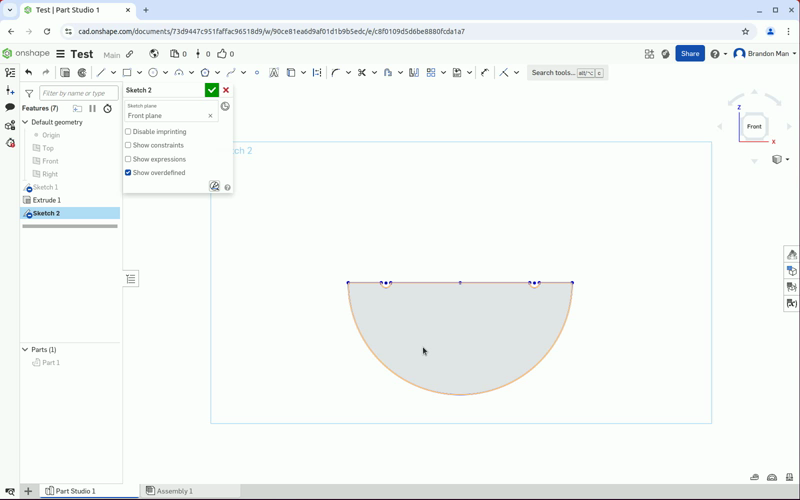
scroll(6)
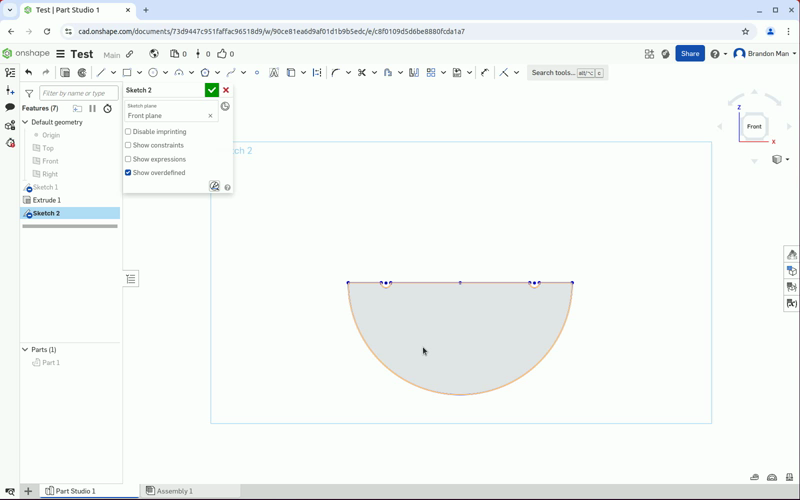
scroll(6)
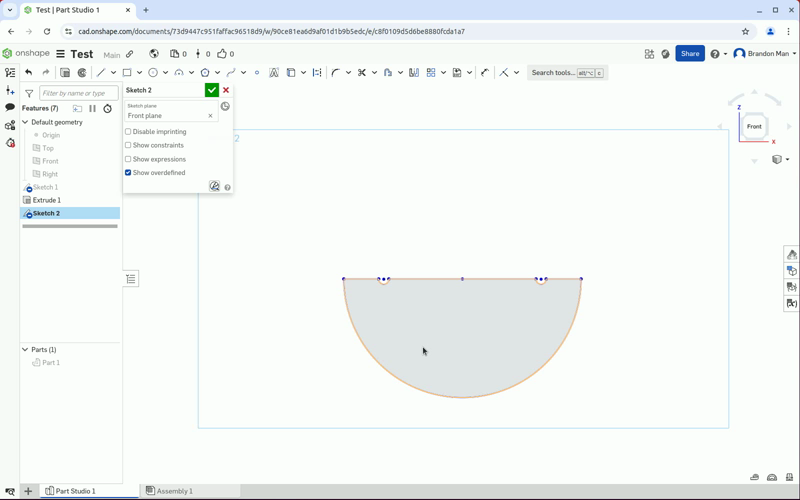
scroll(6)
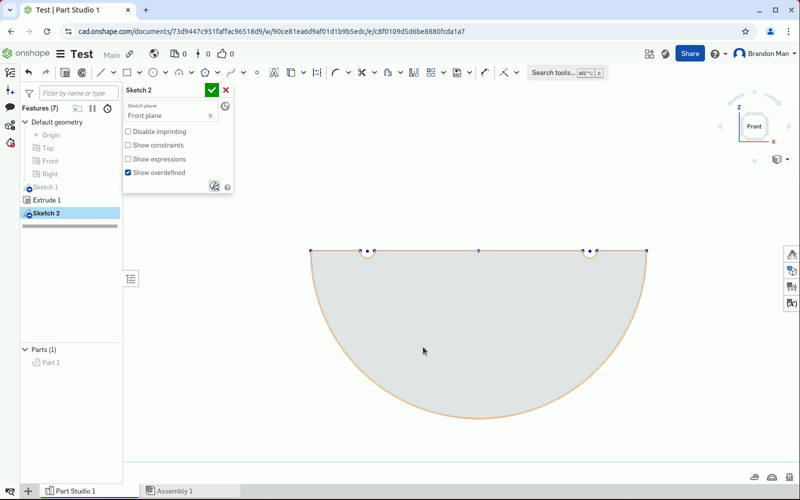
scroll(6)
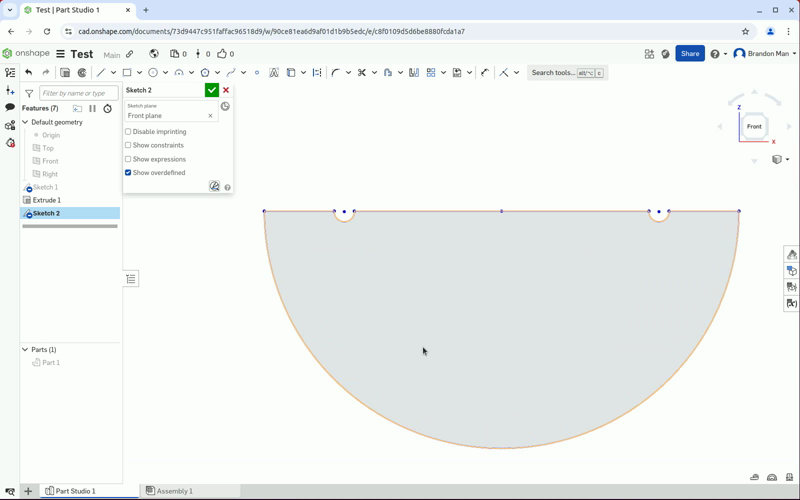
scroll(6)
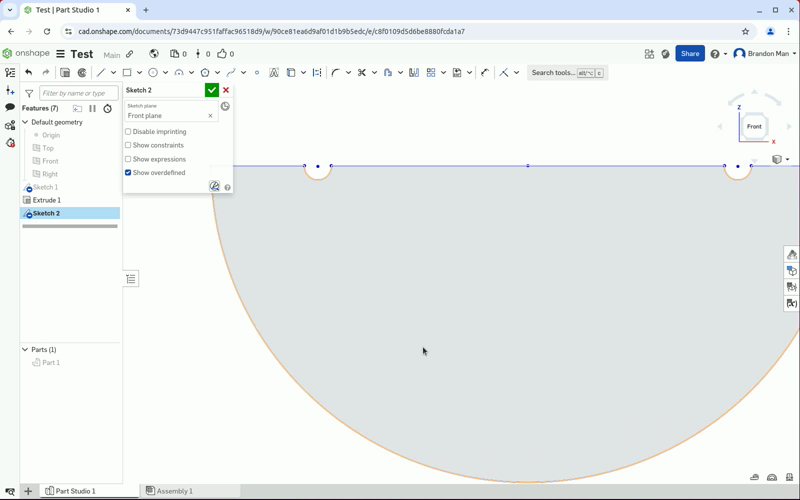
scroll(6)
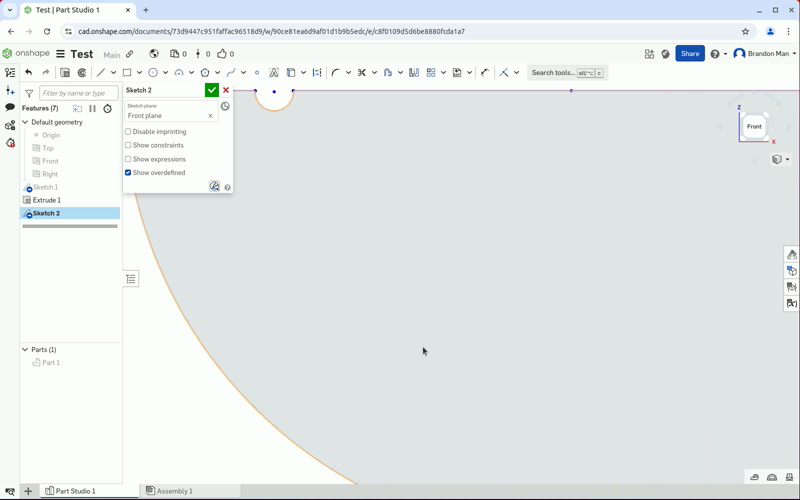
scroll(6)
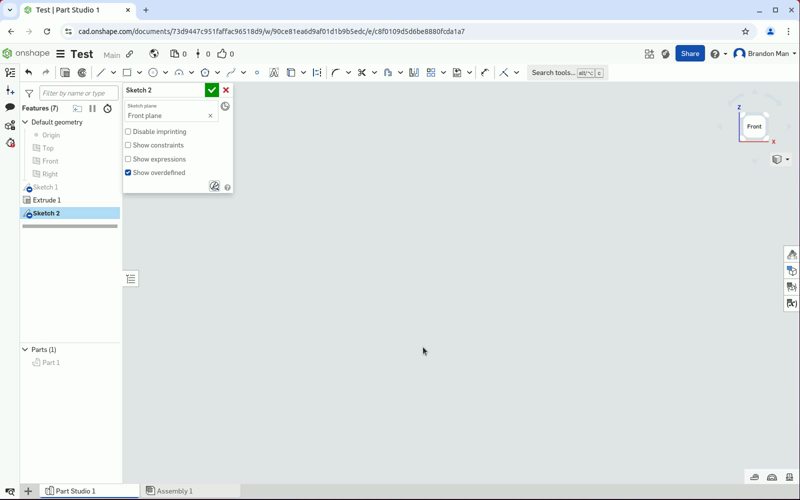
click(423, 346)
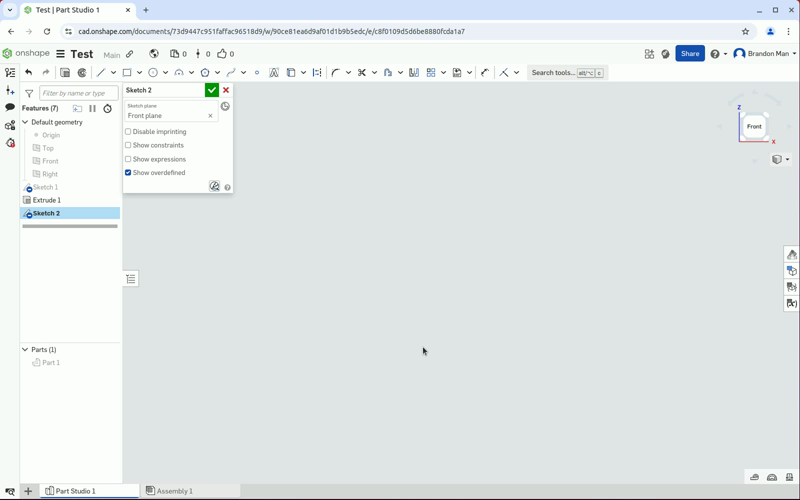
scroll(-6)
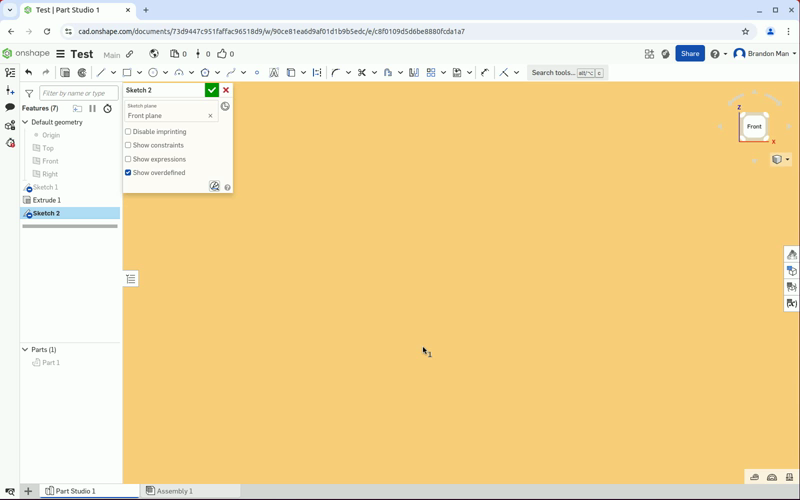
scroll(-6)
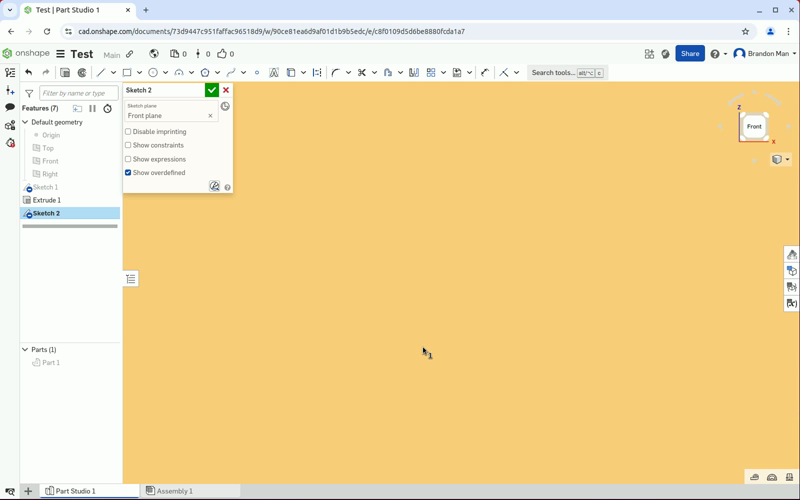
scroll(-6)
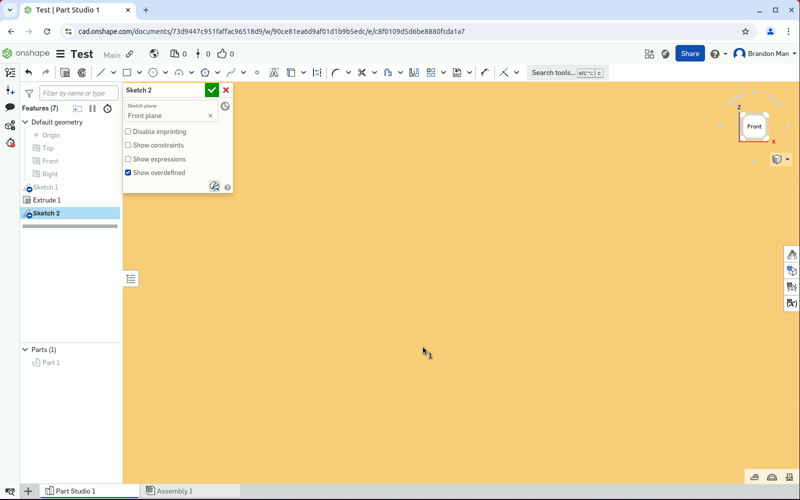
scroll(-6)
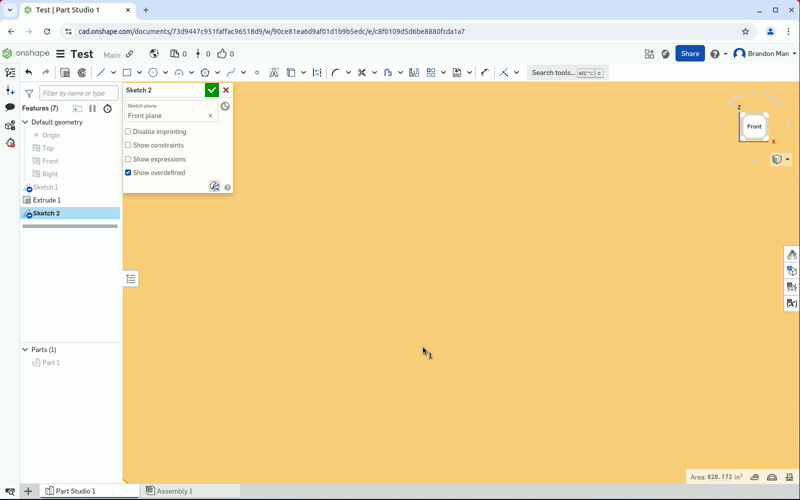
scroll(-6)
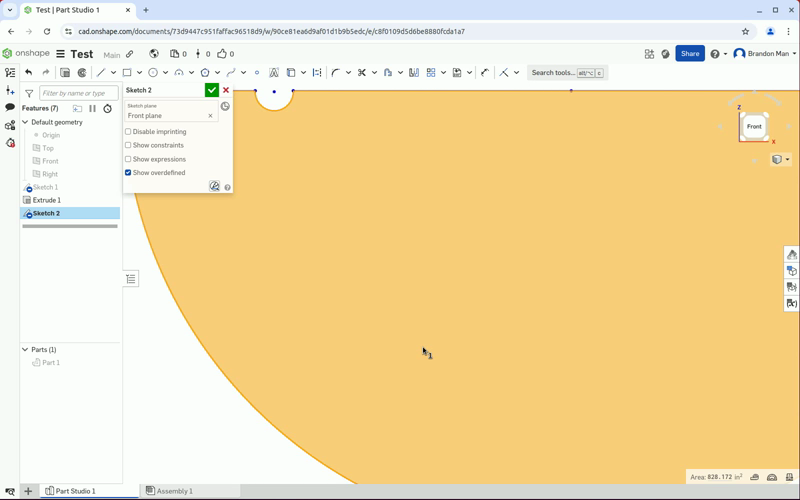
scroll(-6)
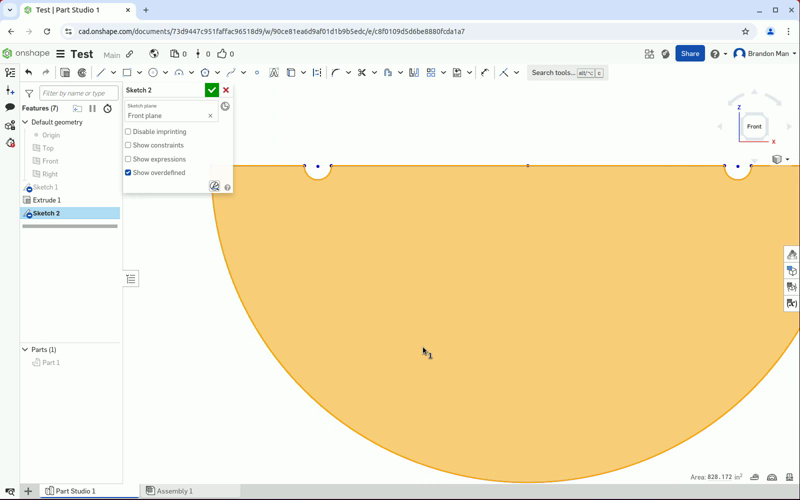
scroll(-6)
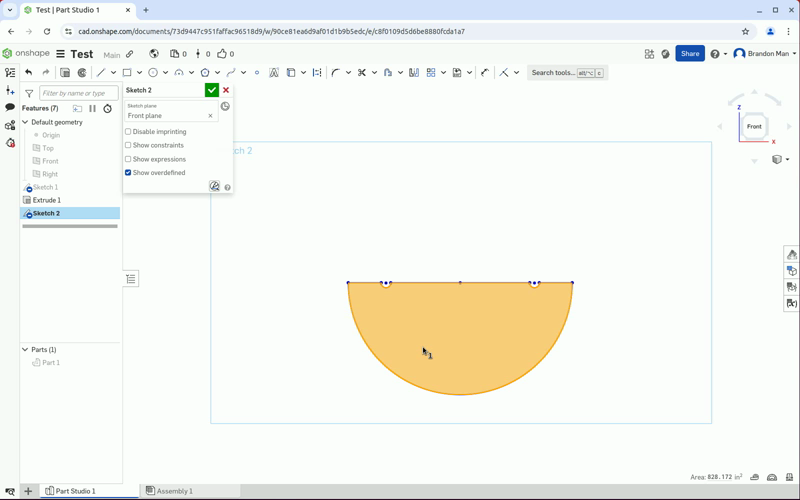
mouse_move(73, 352)
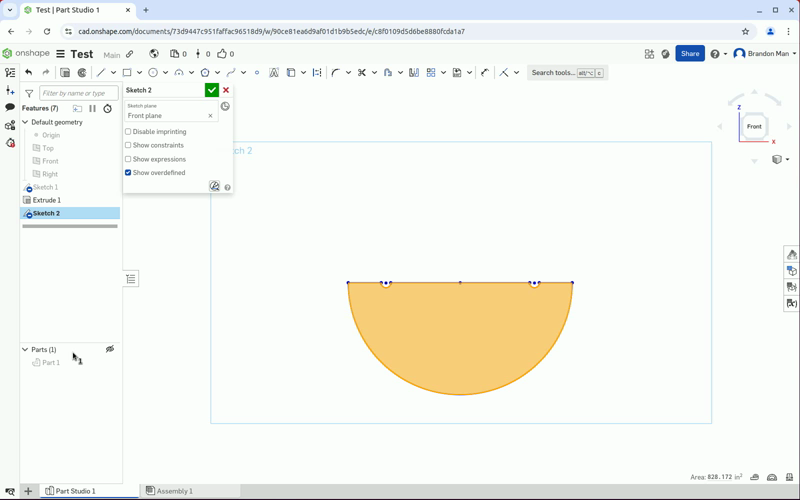
key(shift+y)
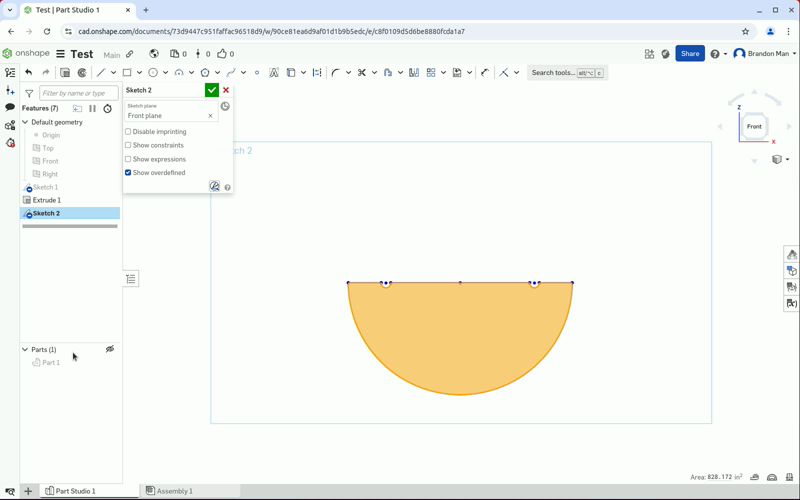
key(shift+e)
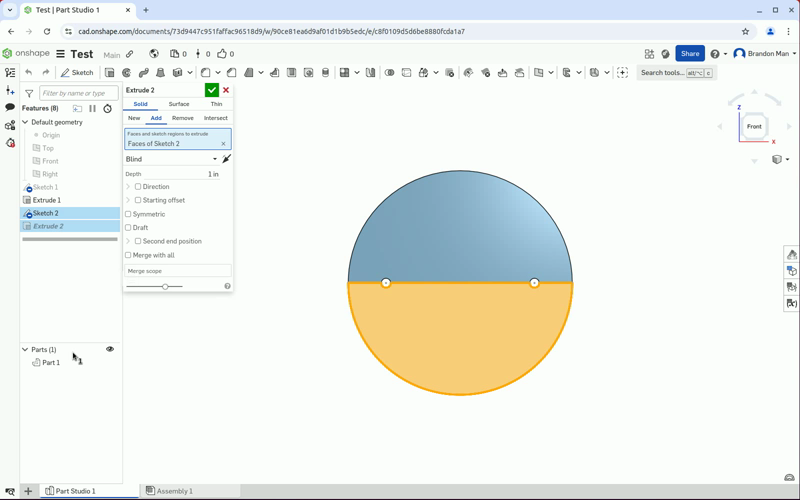
mouse_move(143, 106)
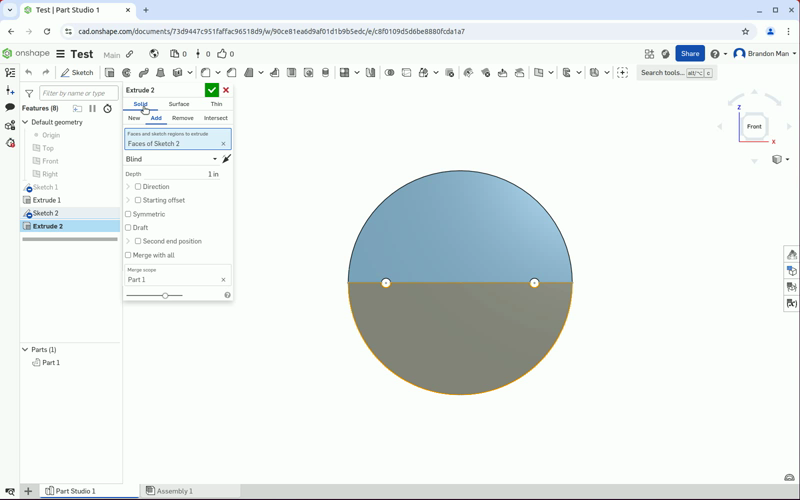
click(143, 106)
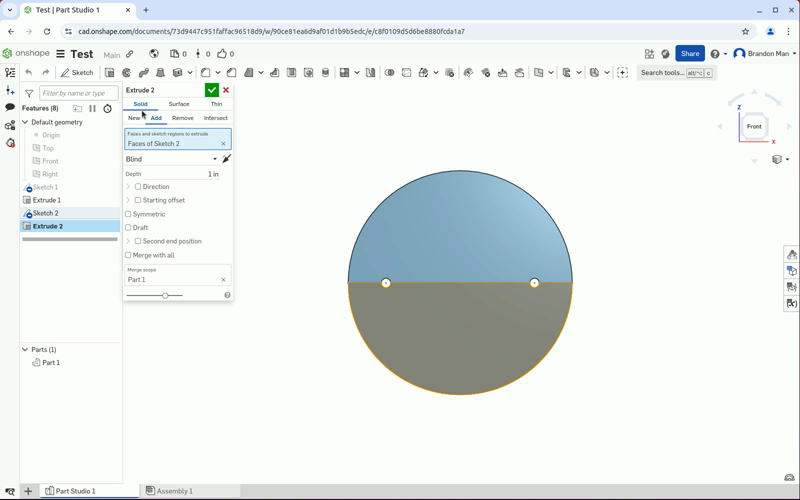
mouse_move(137, 120)
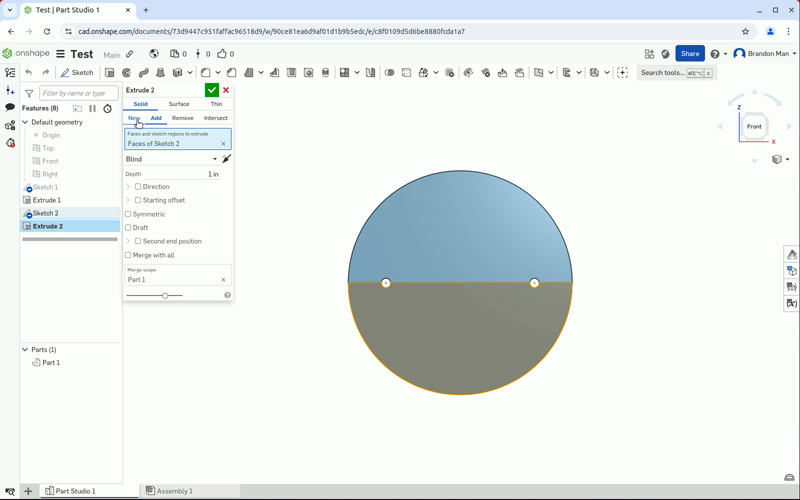
click(137, 120)
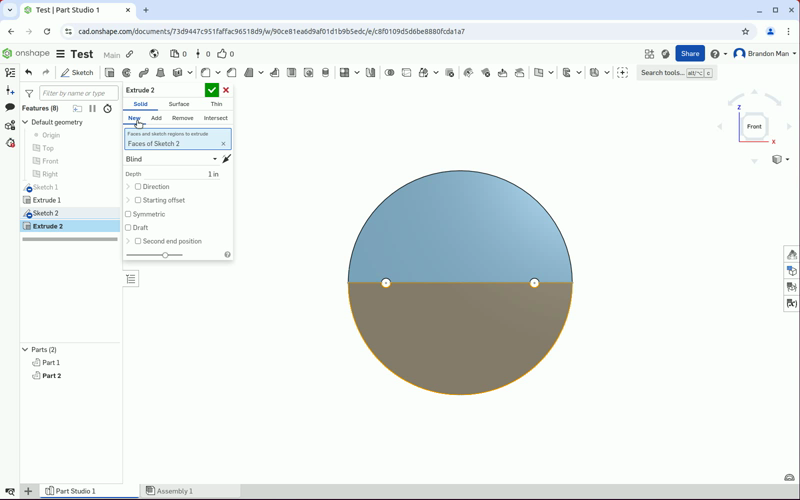
key(tab, 4)
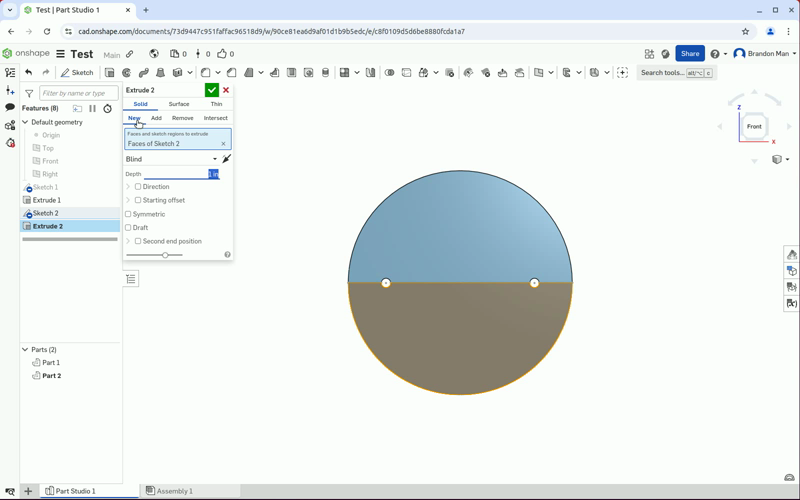
text(3.37)
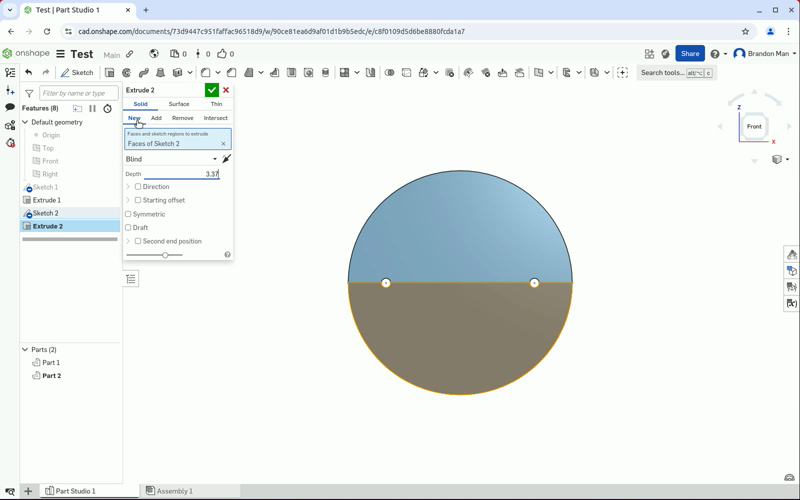
key(tab, 3)
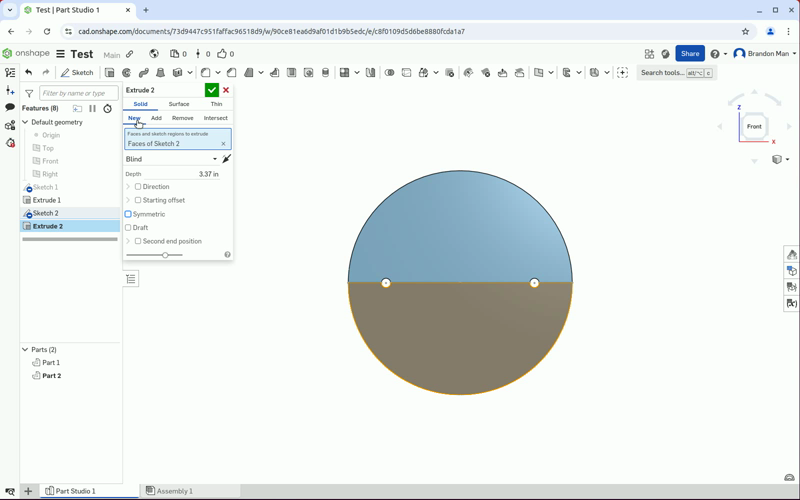
key(space)
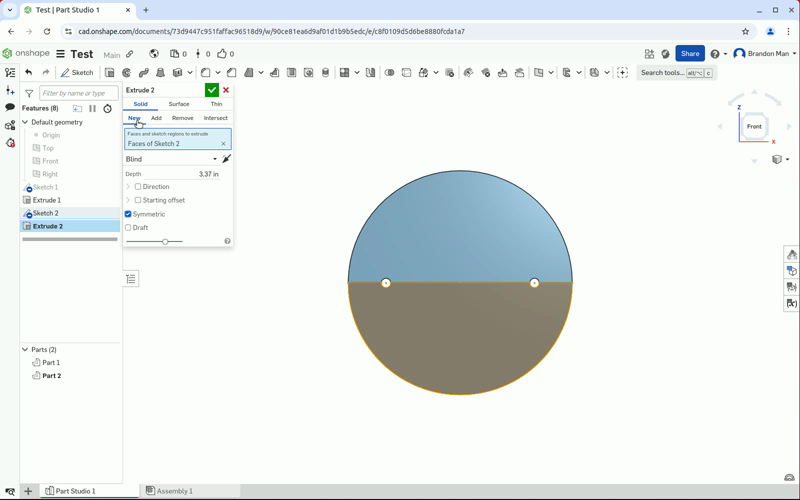
key(enter)
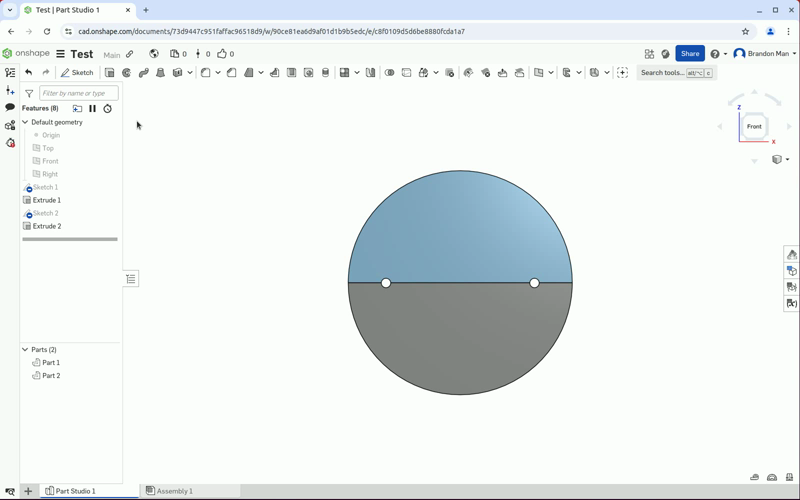
key(shift+h)
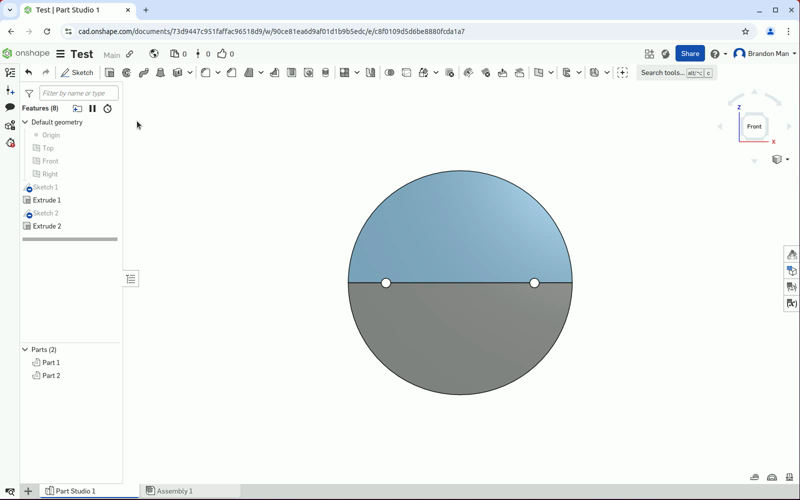
key(shift+h)
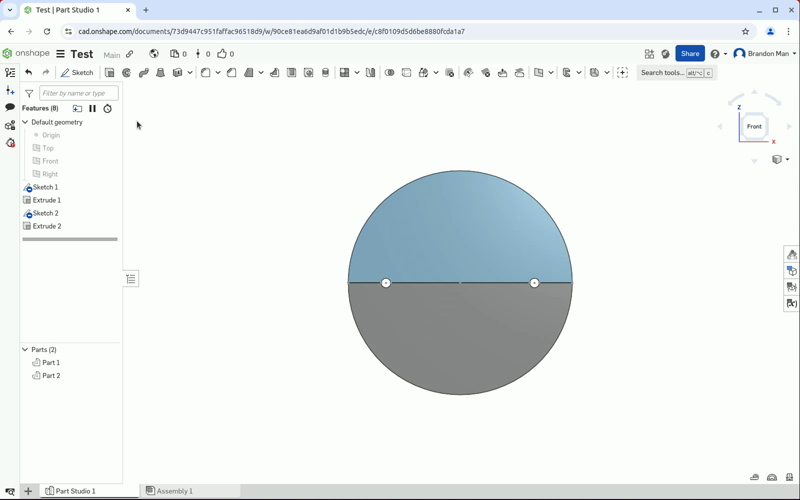
key(shift+7)
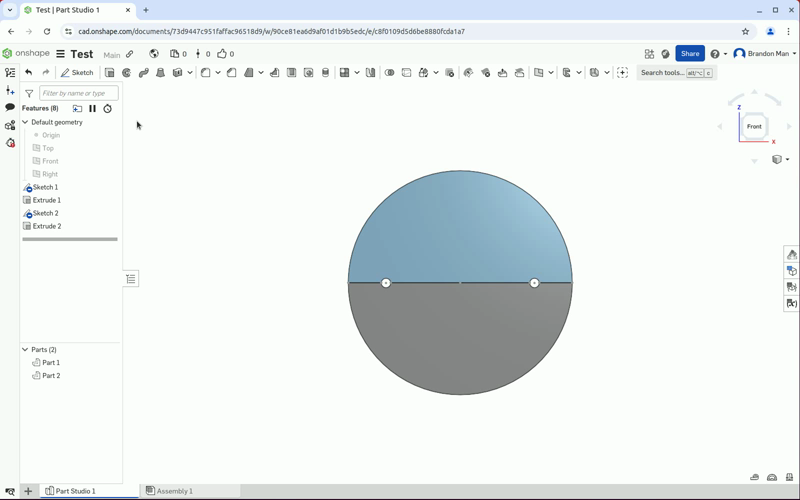
key(left, 2)
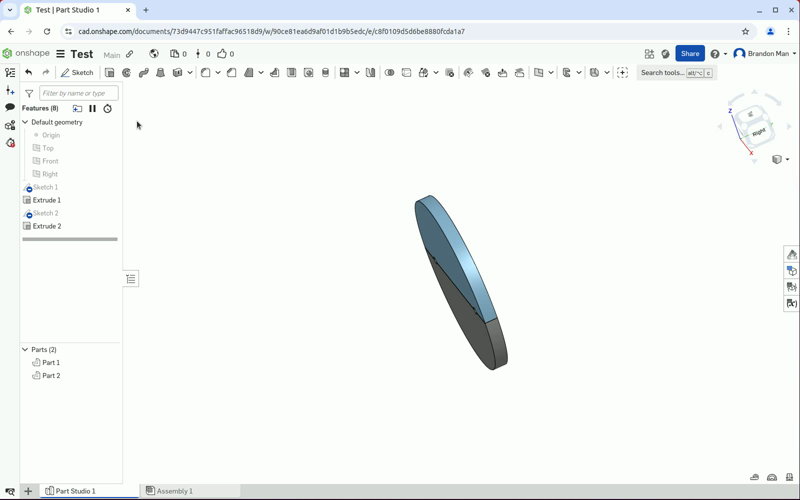
key(down, 2)
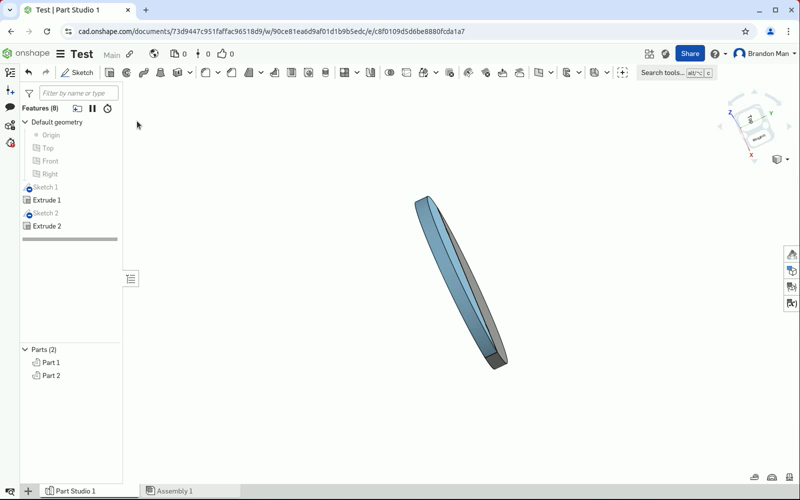
key(up, 2)
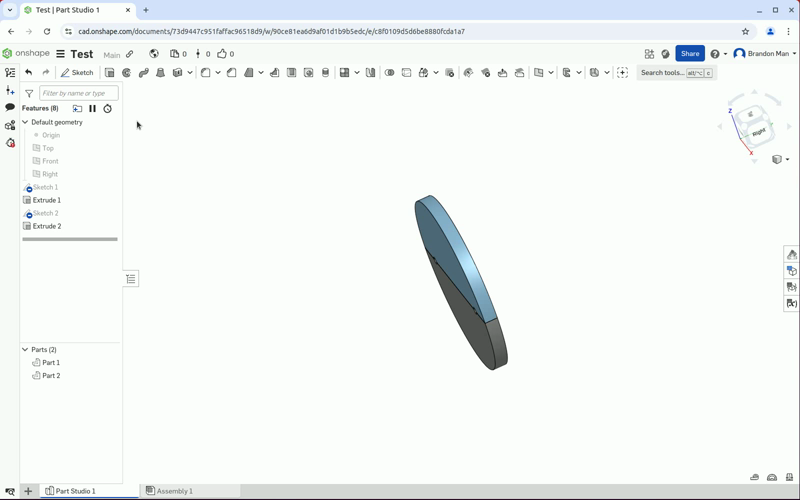
key(right, 2)
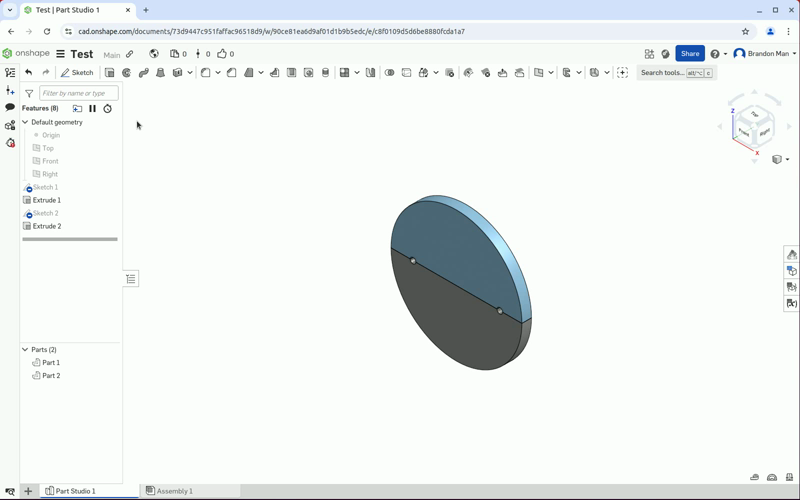
mouse_move(73, 189)
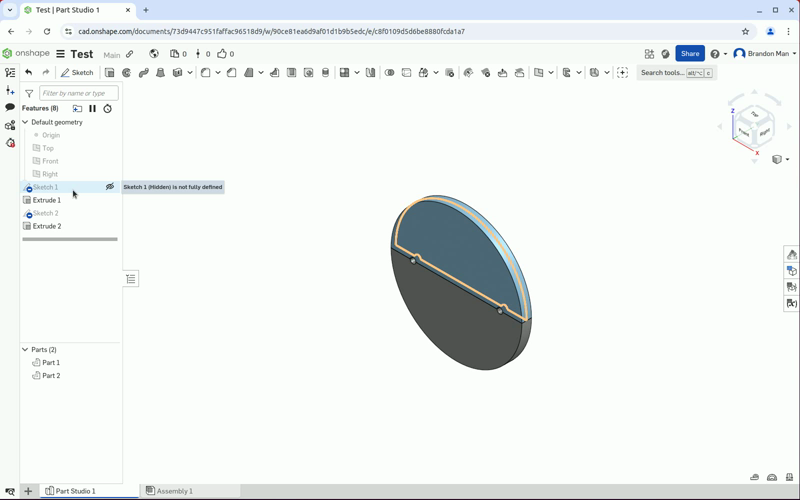
click(73, 189)